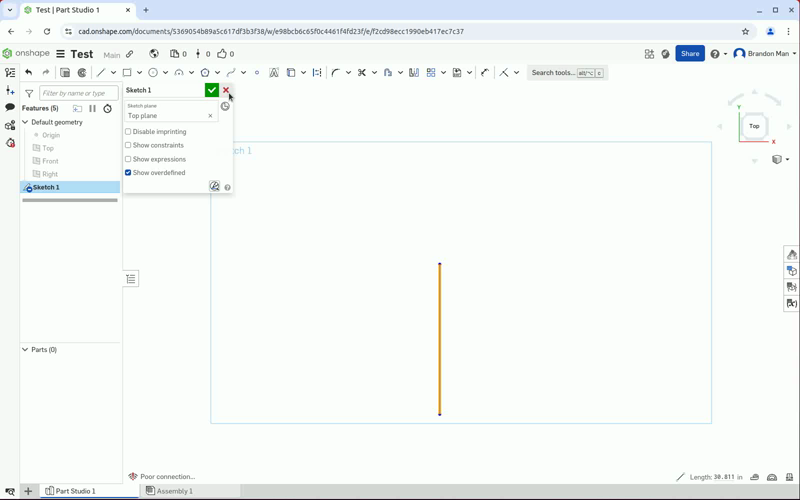
key(shift+h)
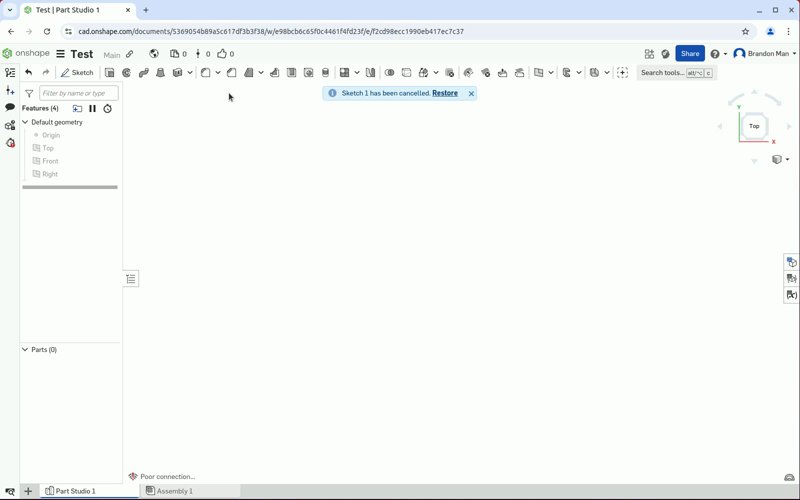
mouse_move(73, 352)
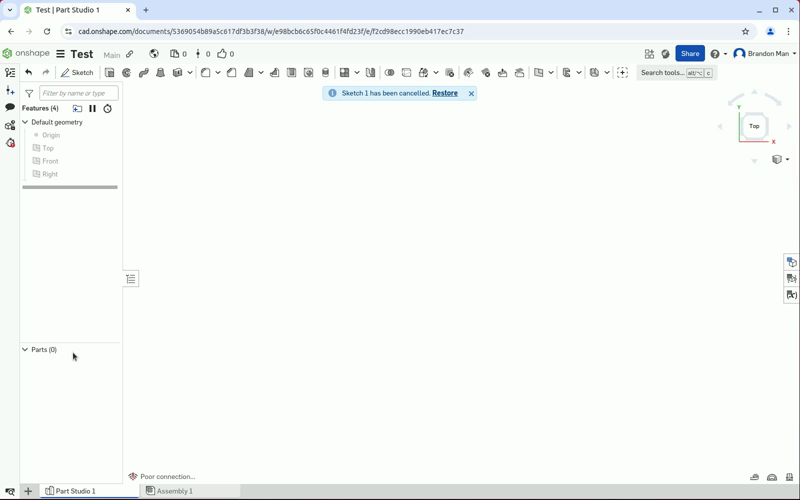
key(y)
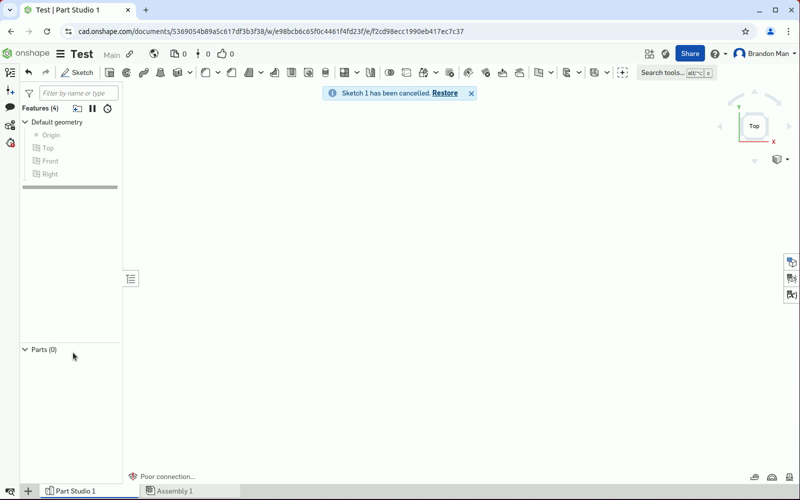
key(shift+p)
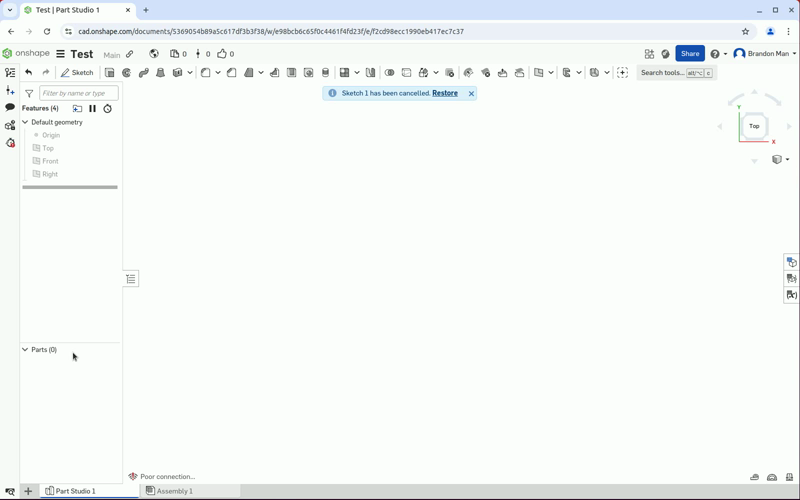
key(space)
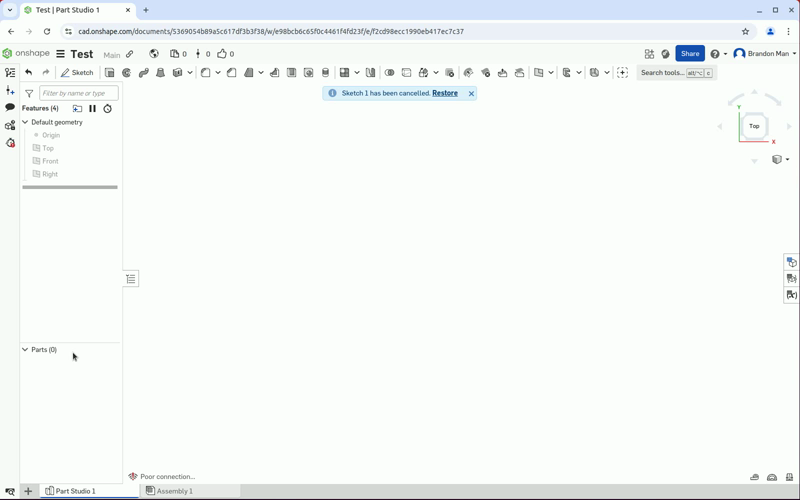
key_down(shift)
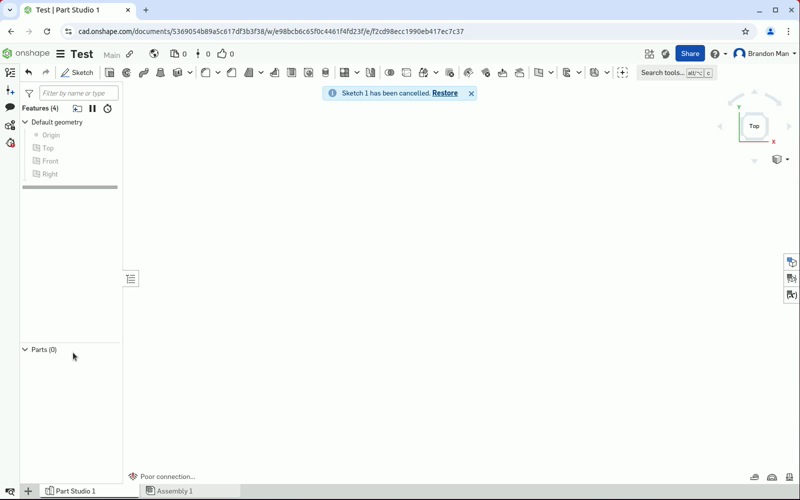
key(up)
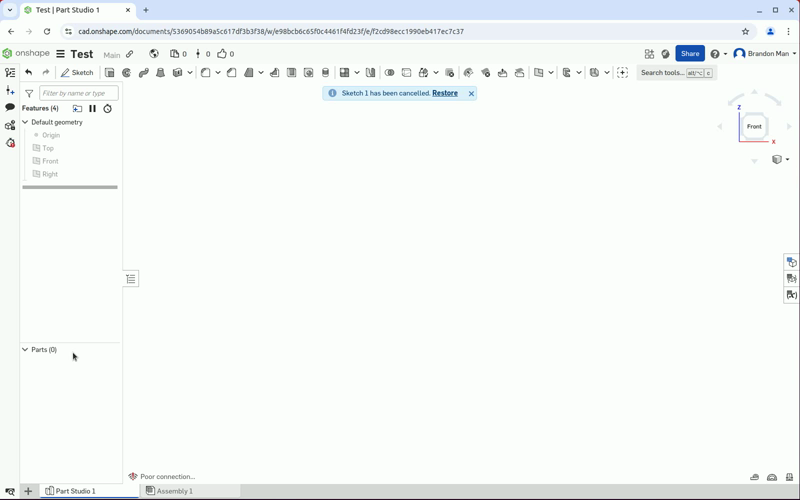
key_up(shift)
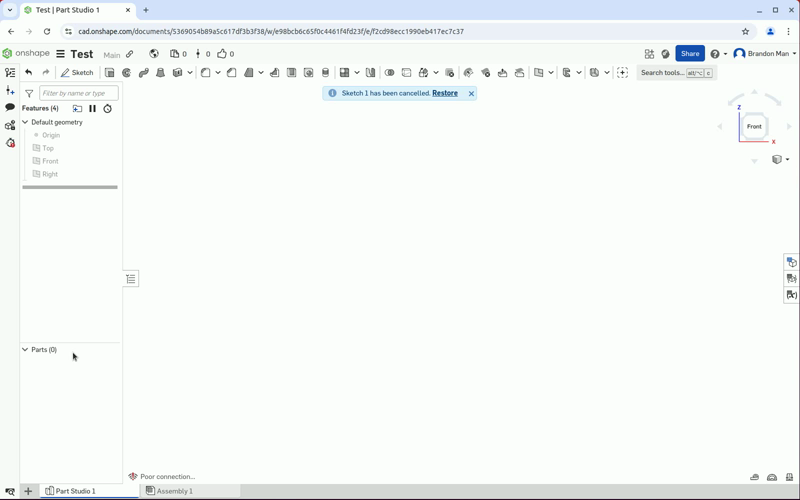
mouse_move(73, 352)
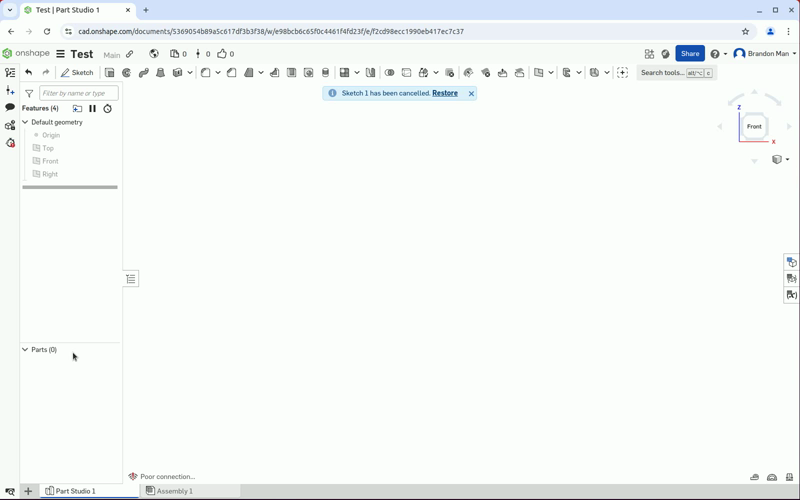
key(shift+y)
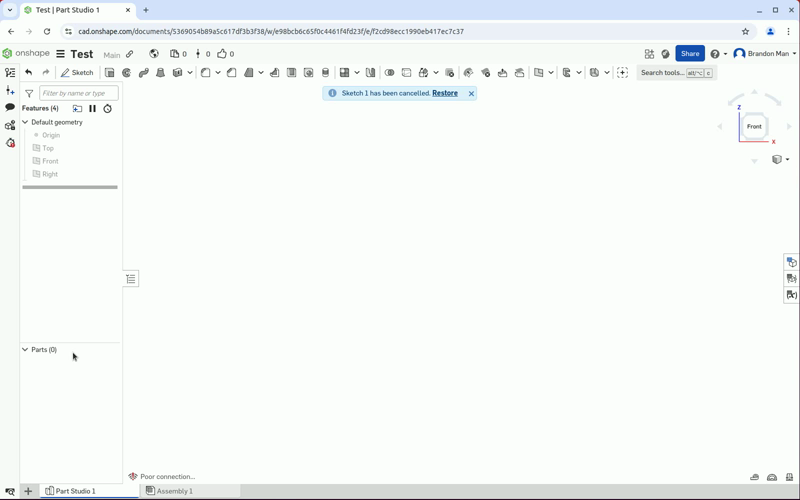
key(shift+s)
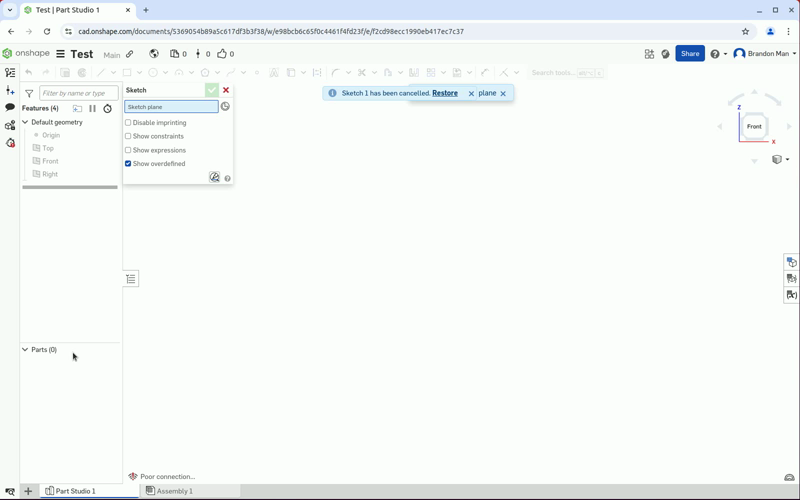
mouse_move(73, 163)
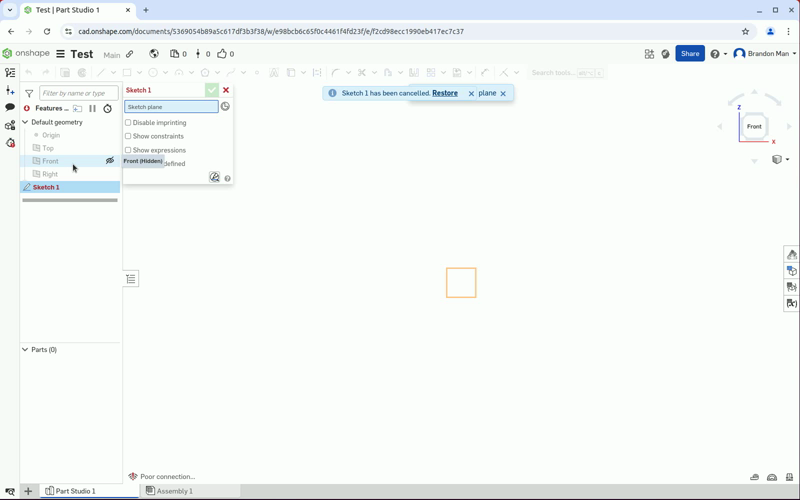
click(73, 163)
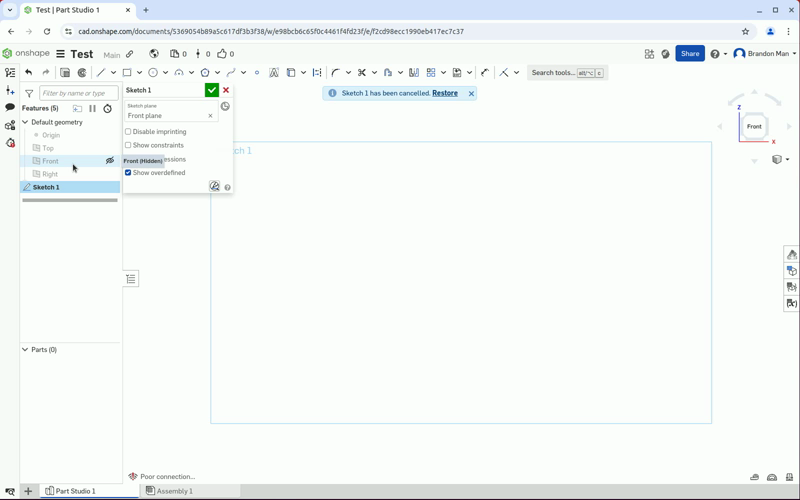
mouse_move(73, 352)
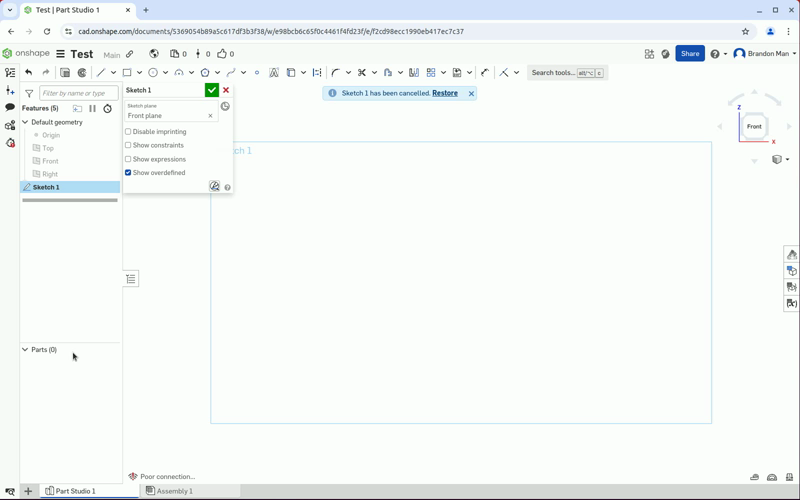
key(y)
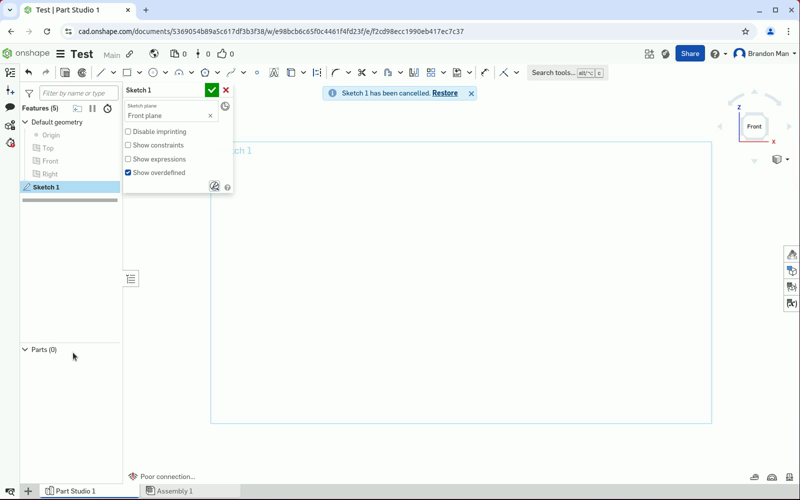
key(c)
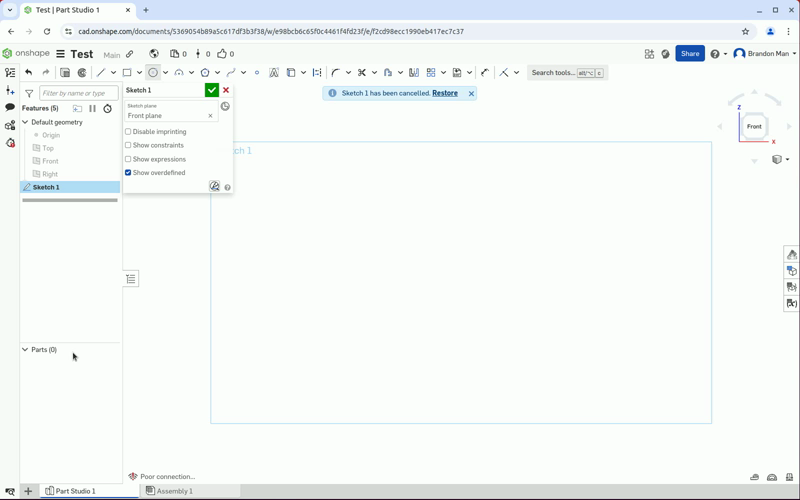
key_down(shift)
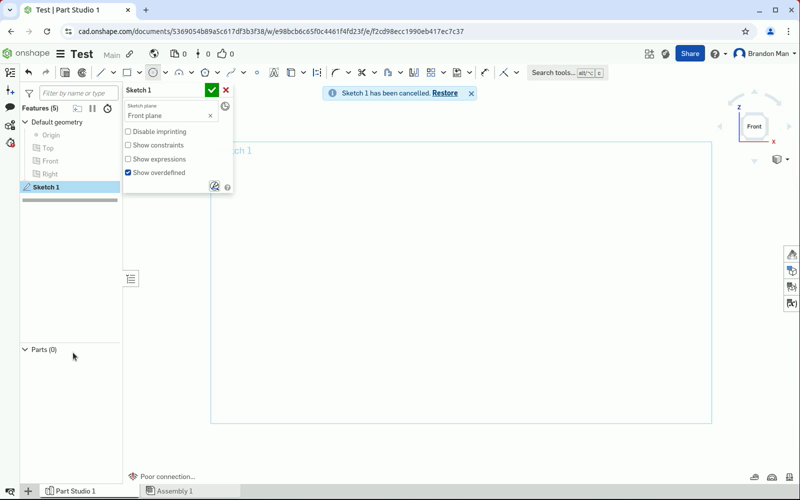
mouse_move(461, 282)
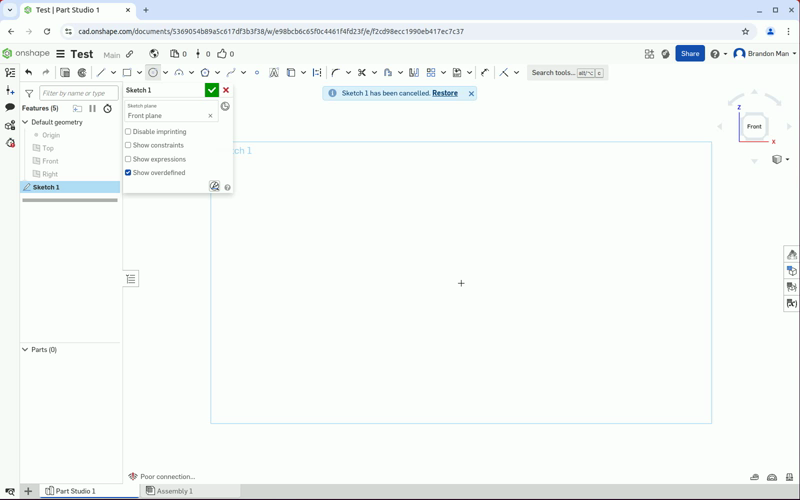
click(461, 282)
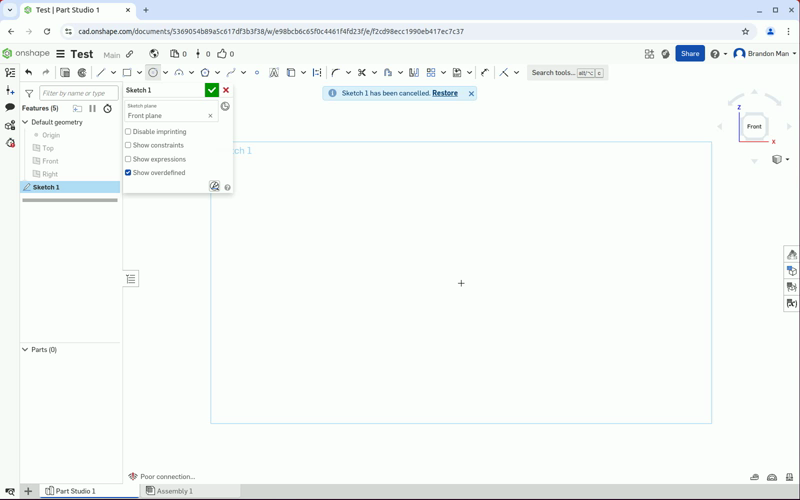
key_up(shift)
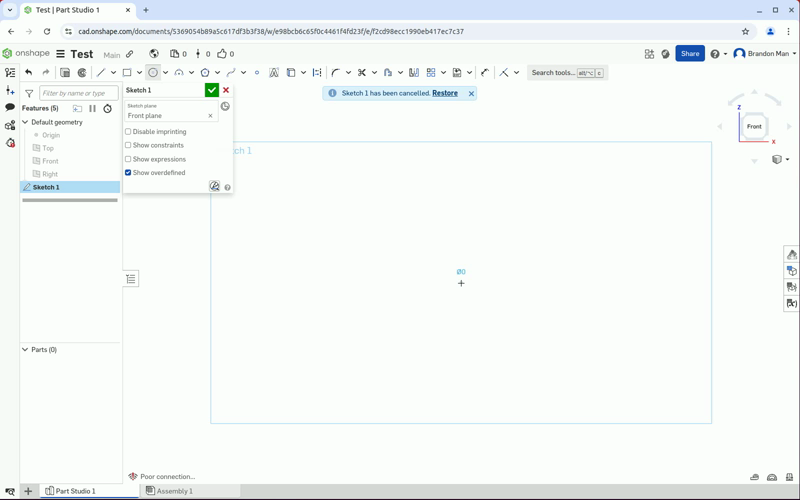
mouse_move(574, 282)
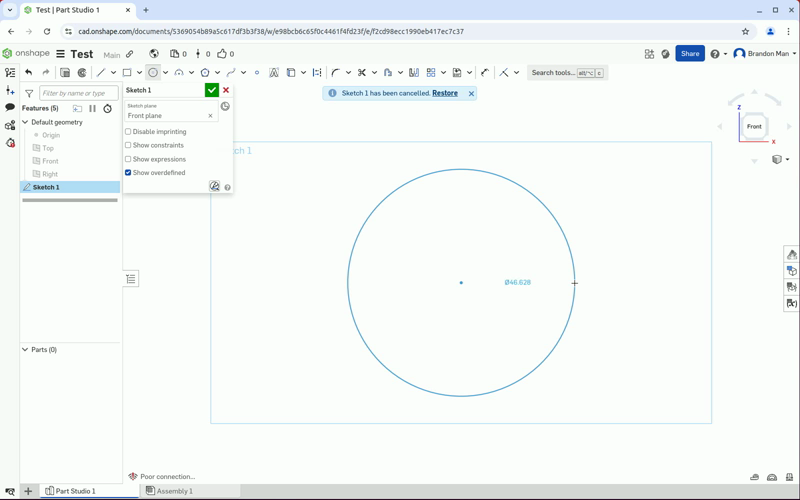
click(574, 282)
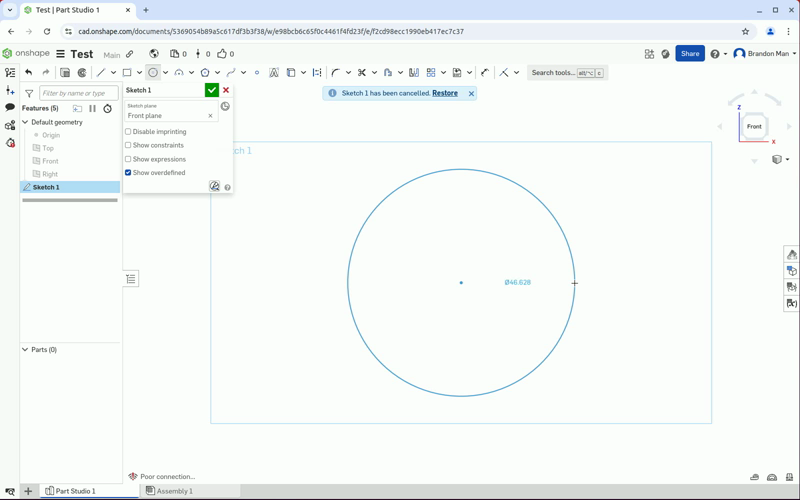
key(esc)
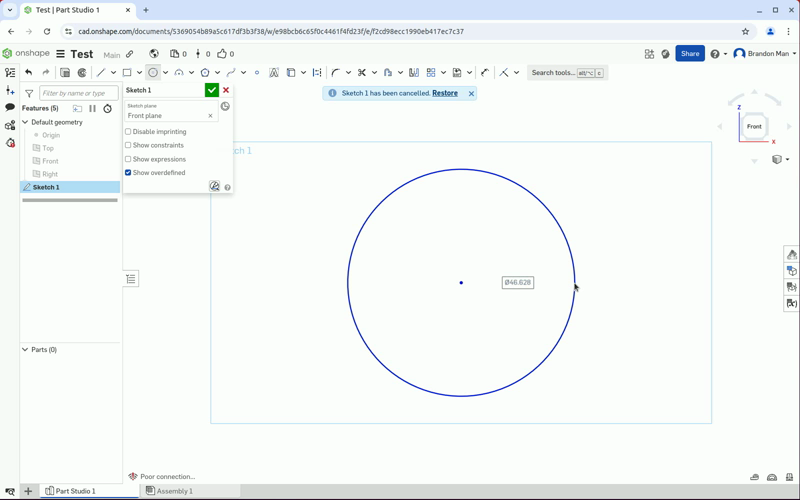
key(c)
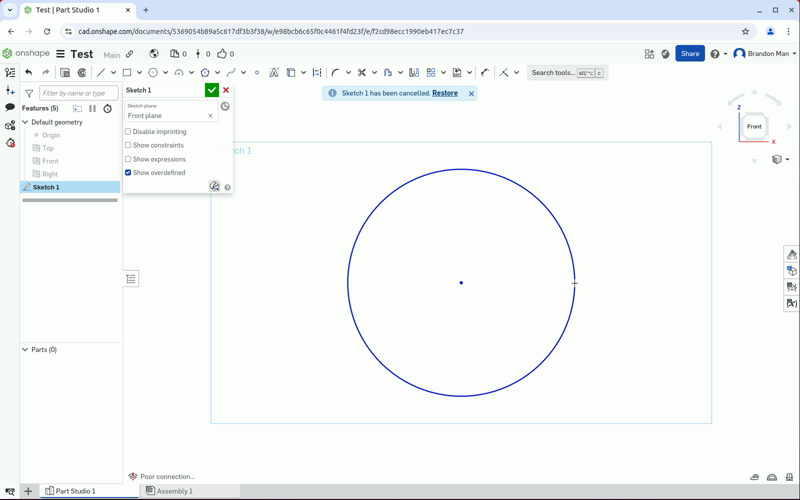
key_down(shift)
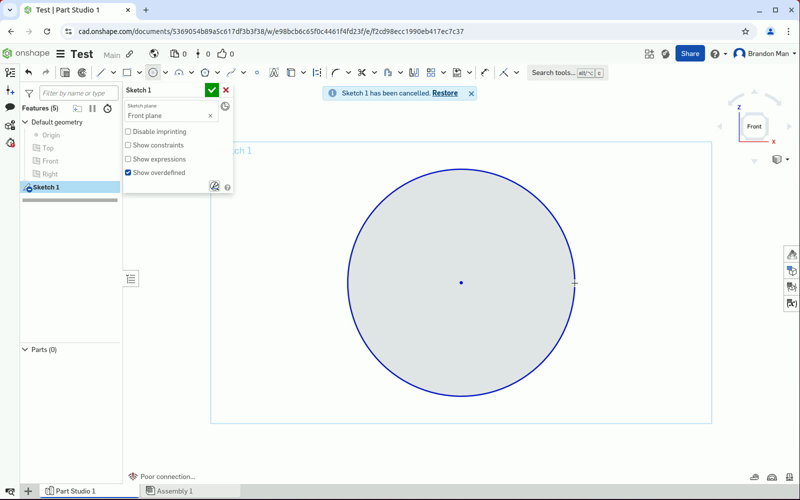
mouse_move(461, 282)
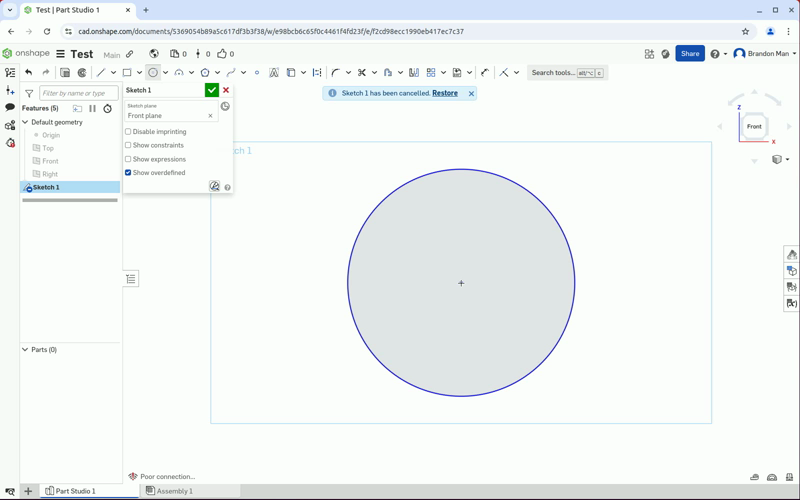
click(461, 282)
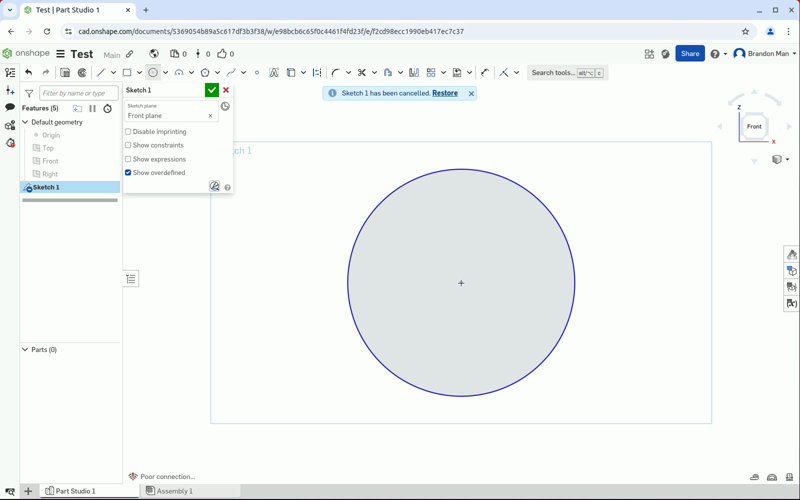
key_up(shift)
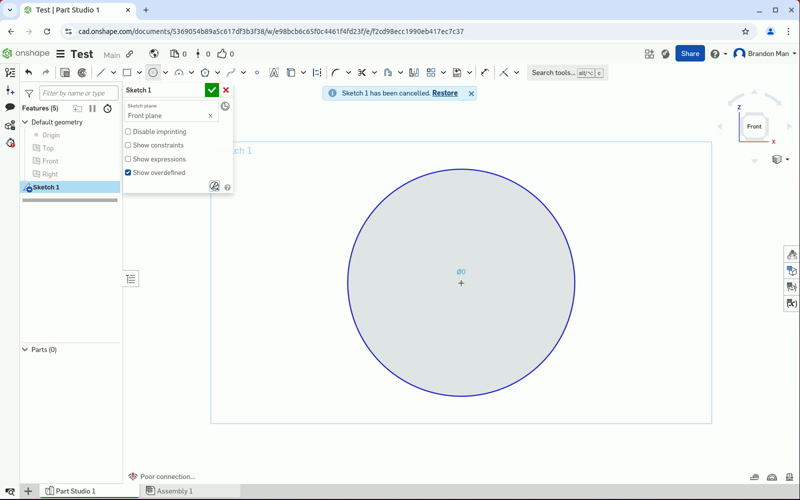
mouse_move(553, 282)
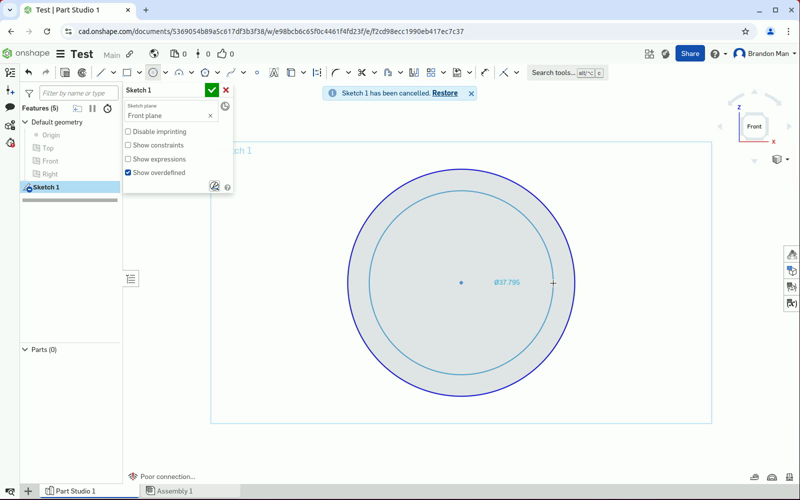
click(553, 282)
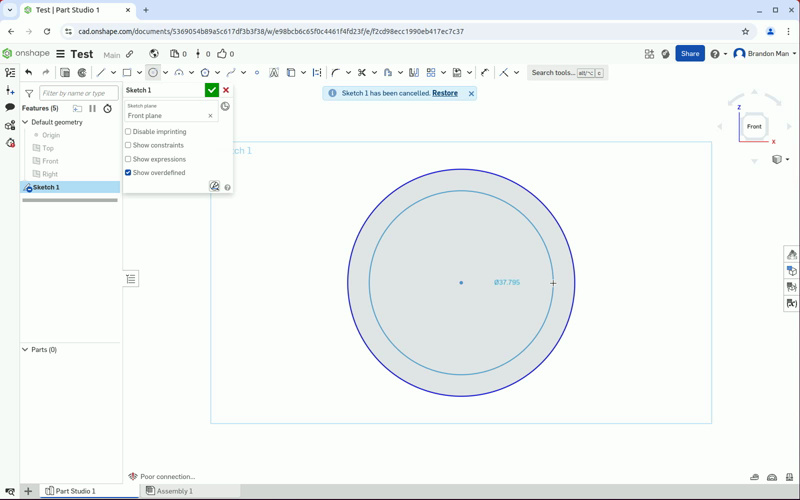
key(esc)
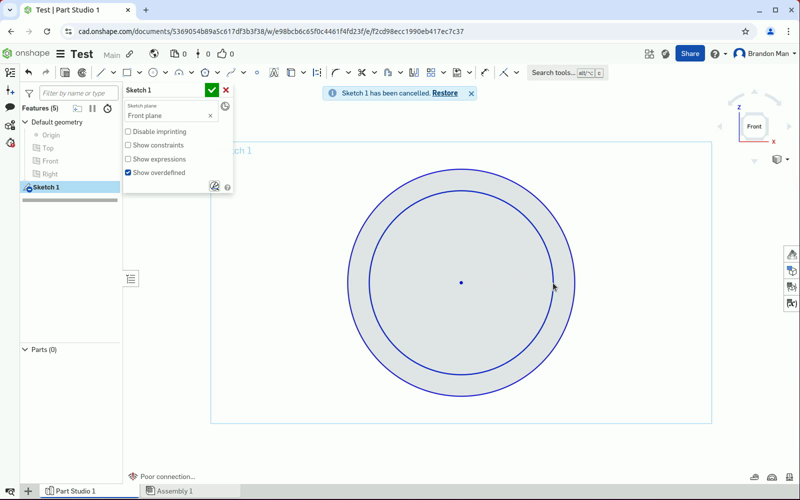
mouse_move(372, 235)
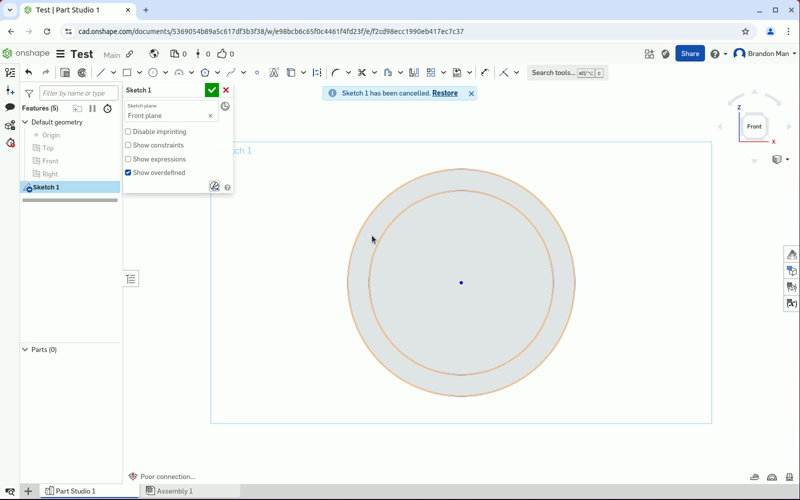
click(372, 235)
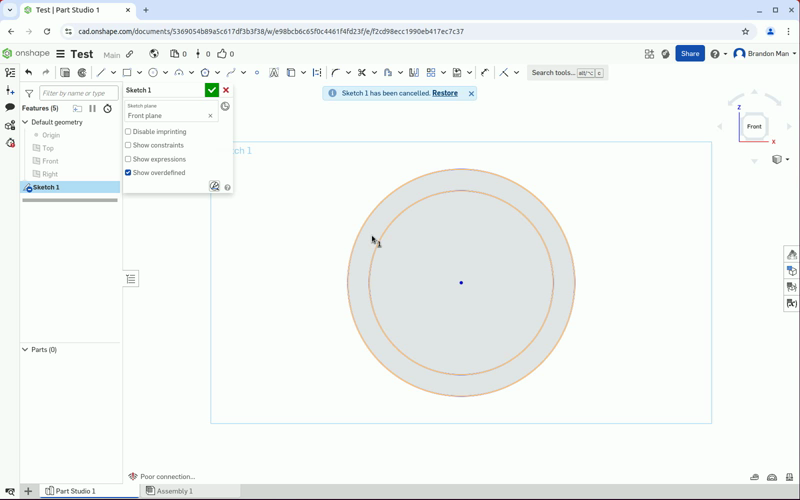
mouse_move(73, 352)
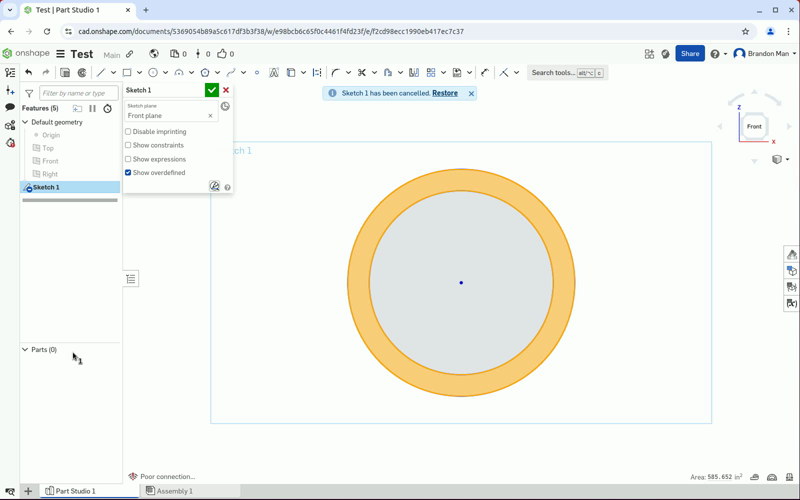
key(shift+y)
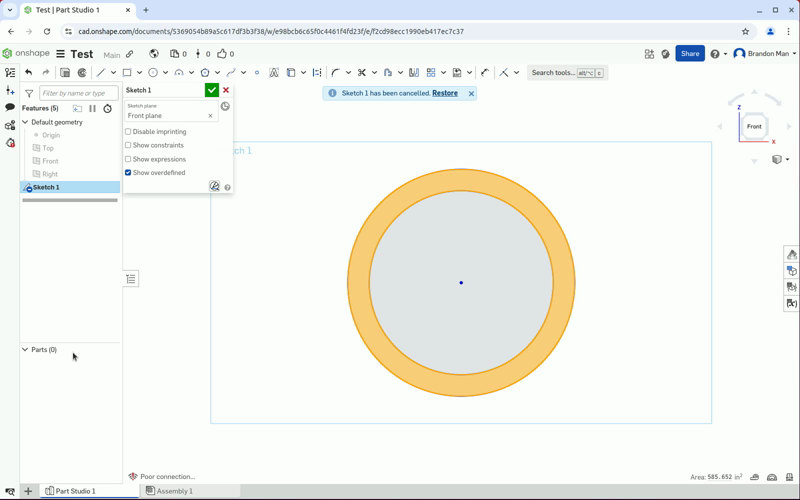
key(shift+e)
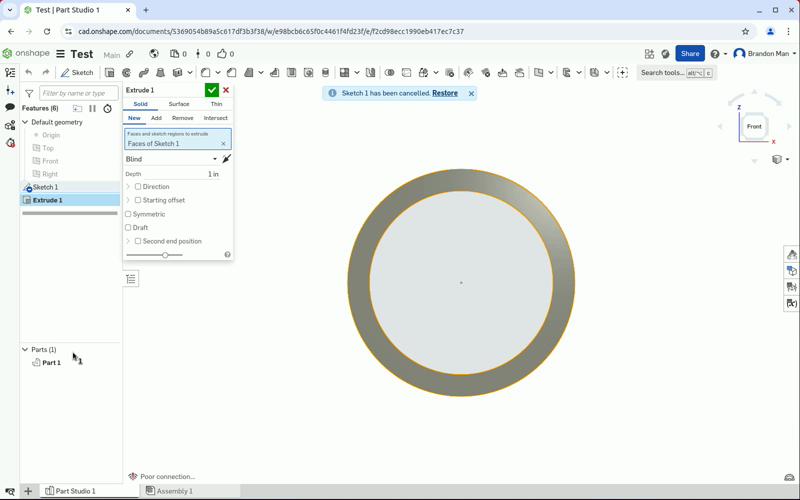
mouse_move(143, 106)
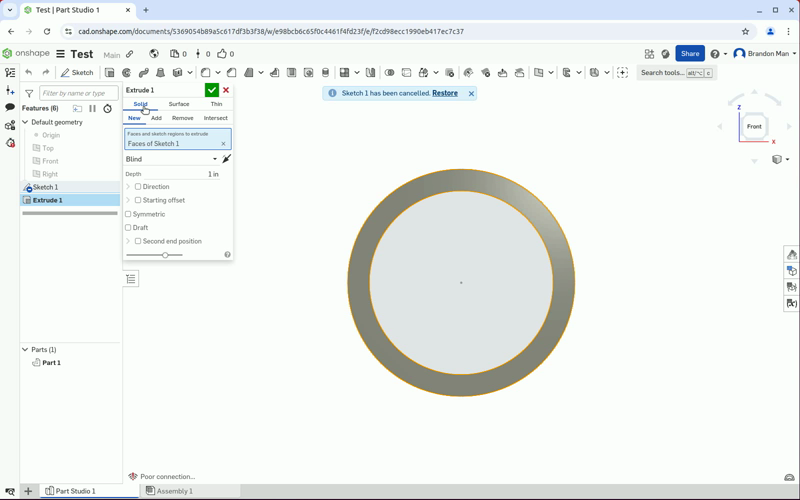
click(143, 106)
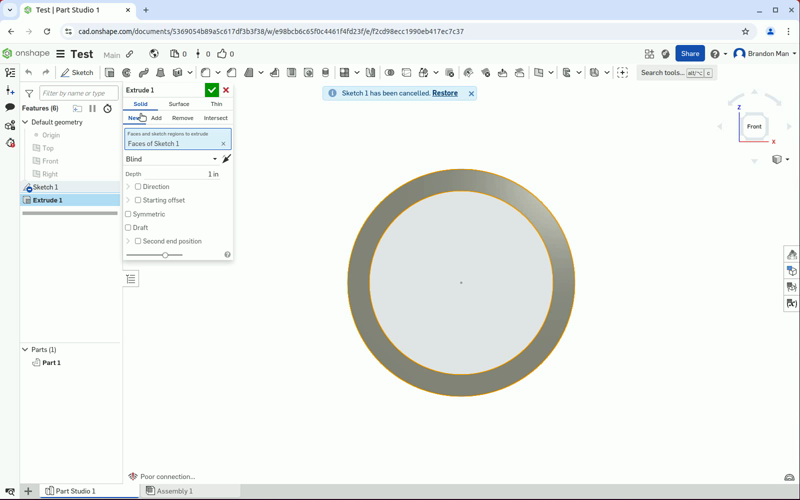
mouse_move(137, 120)
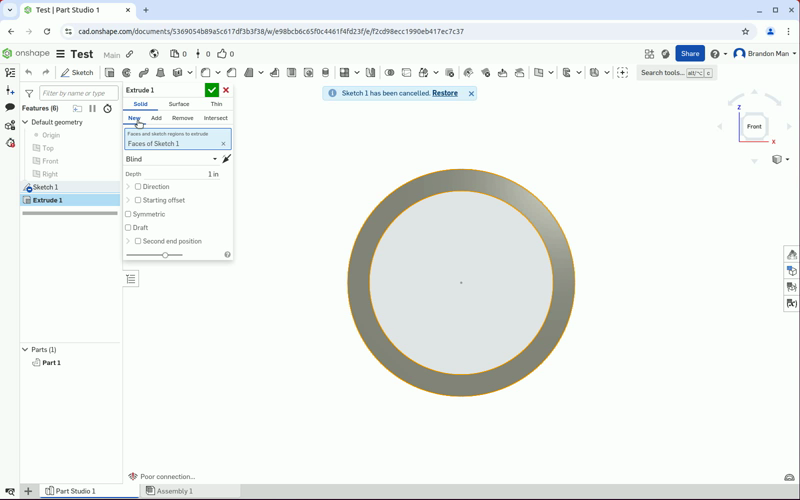
click(137, 120)
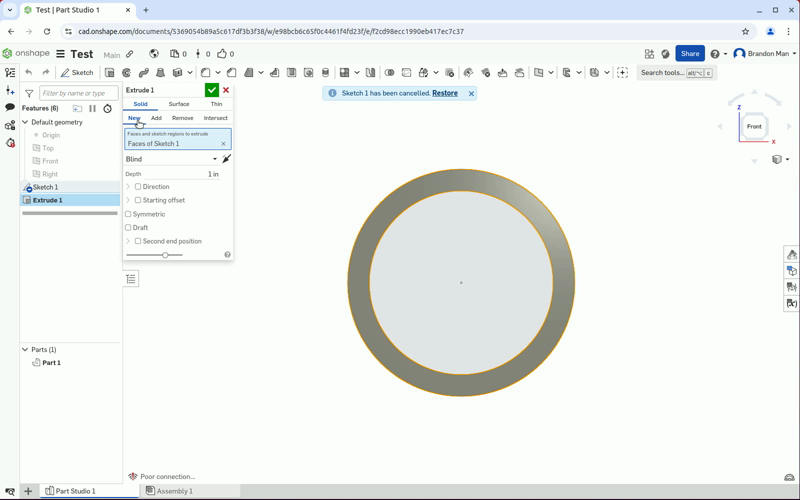
key(tab, 4)
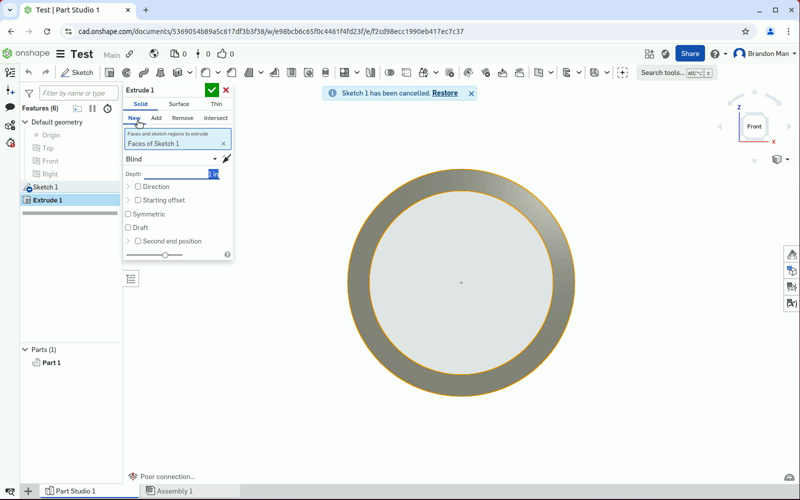
text(1.444)
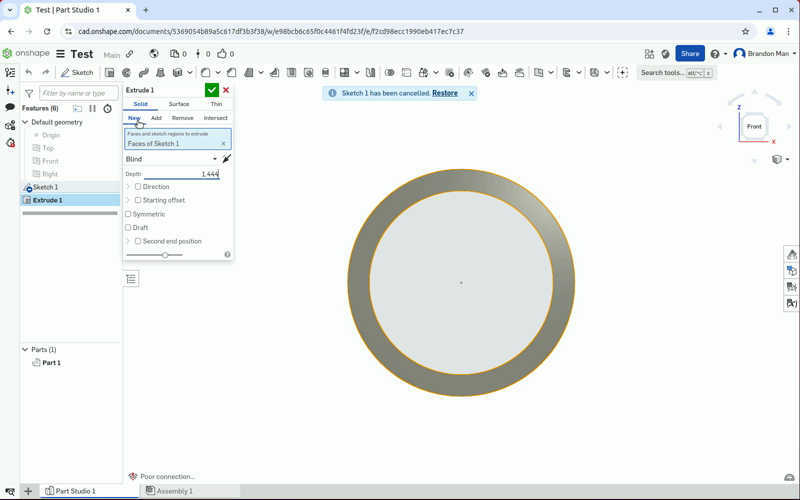
key(enter)
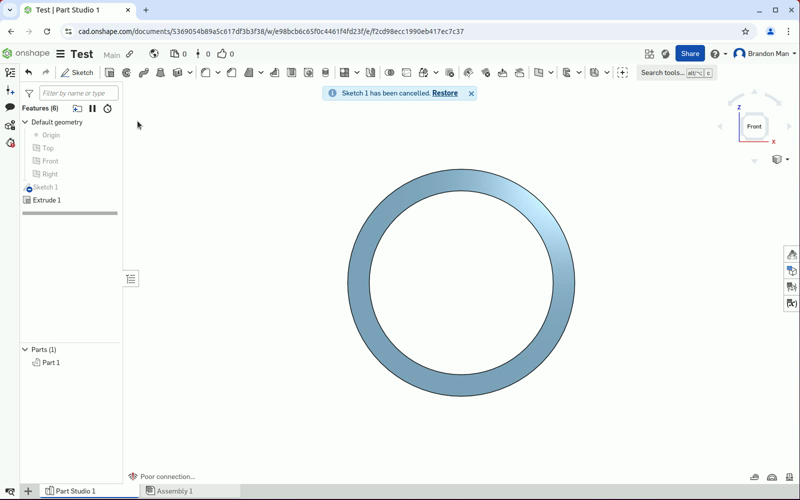
key(shift+h)
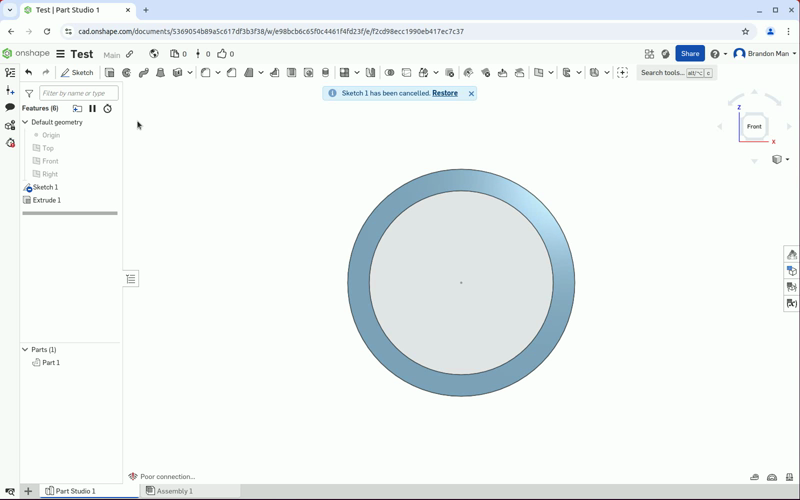
key(shift+h)
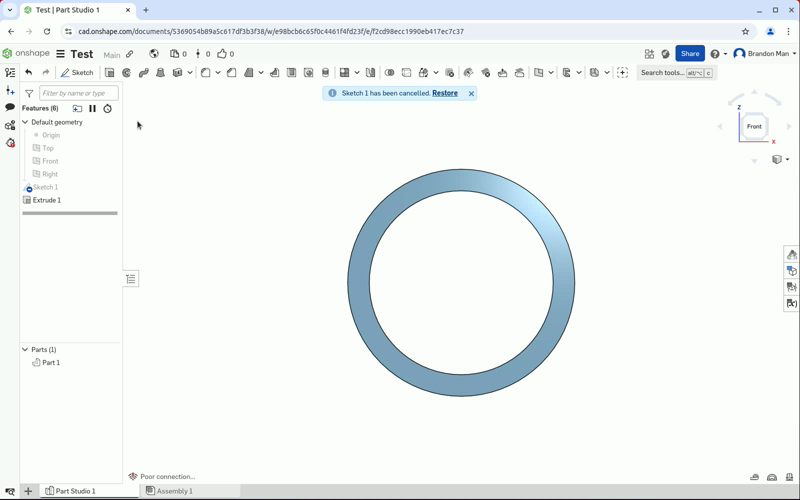
mouse_move(73, 189)
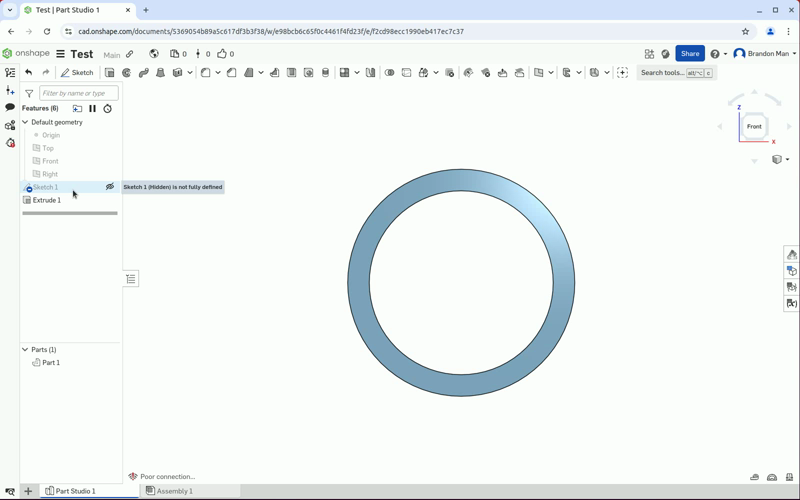
click(73, 189)
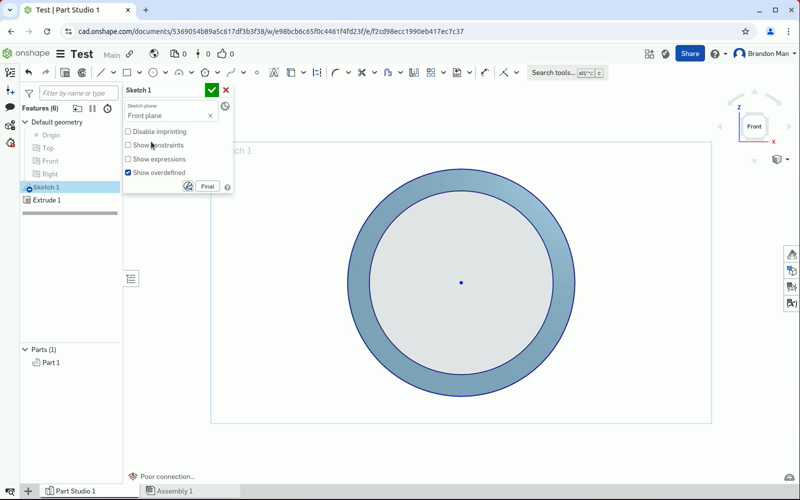
mouse_move(229, 92)
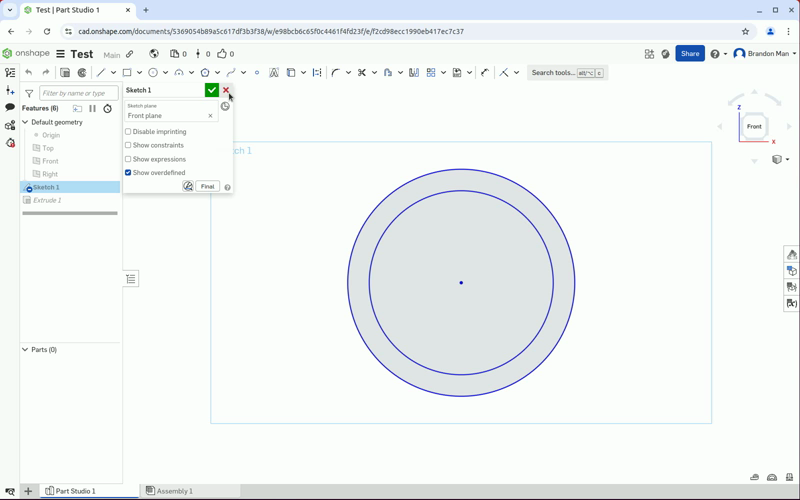
click(229, 92)
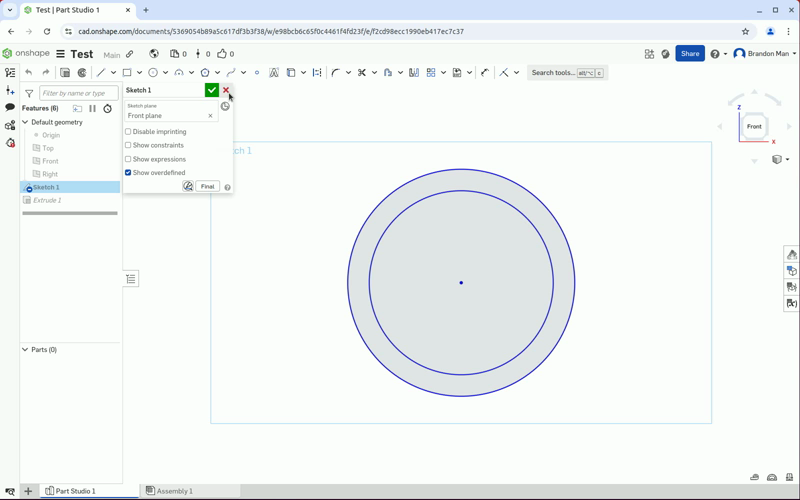
key(shift+s)
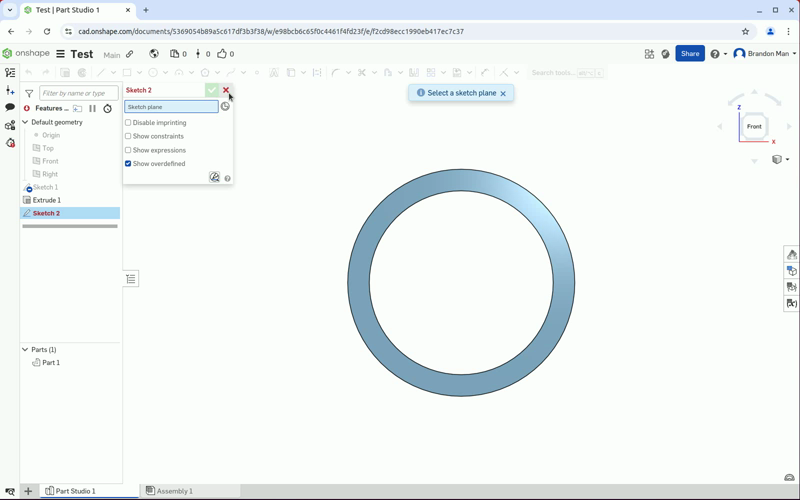
mouse_move(73, 163)
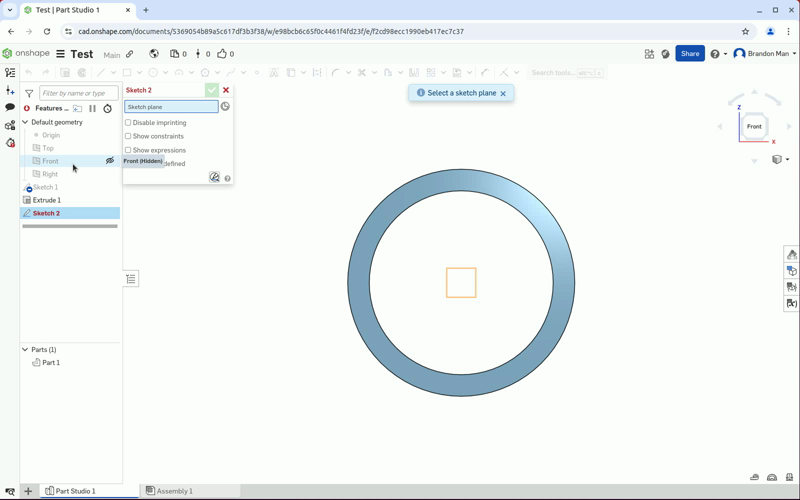
click(73, 163)
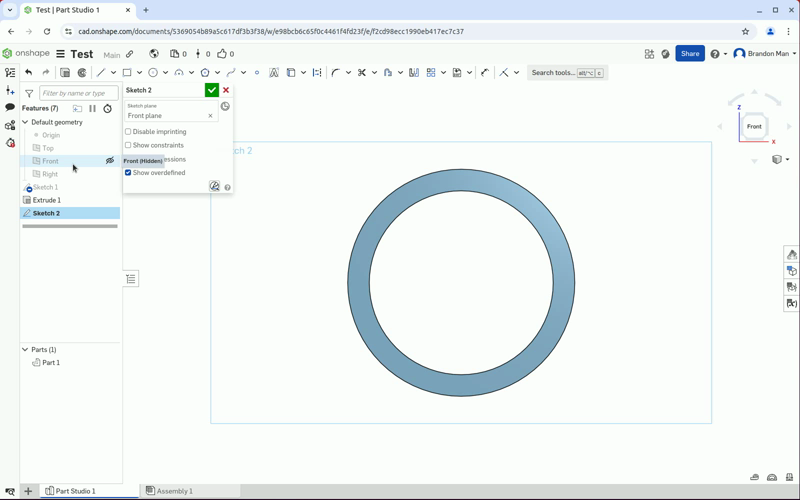
mouse_move(73, 352)
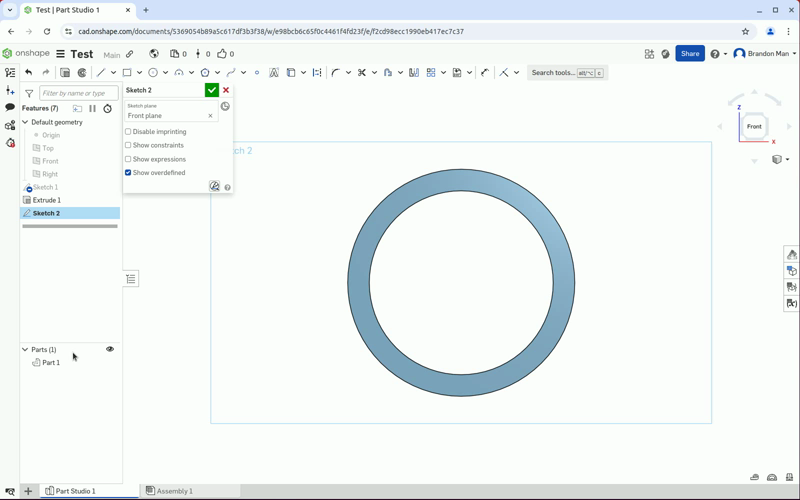
key(y)
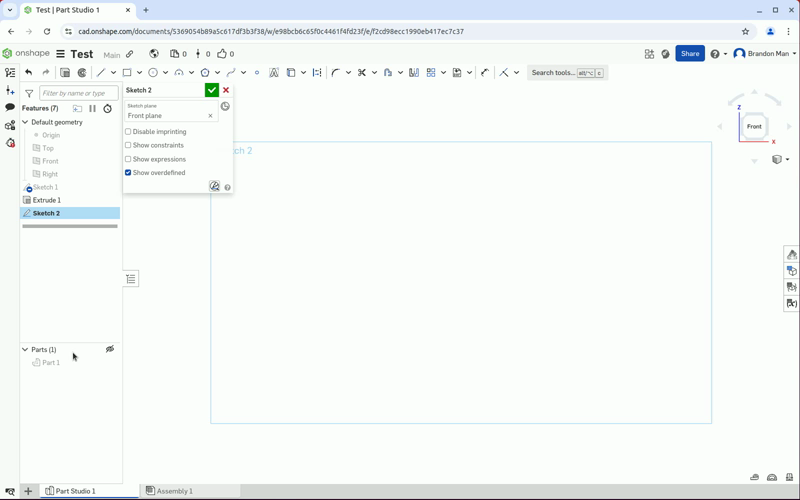
key(c)
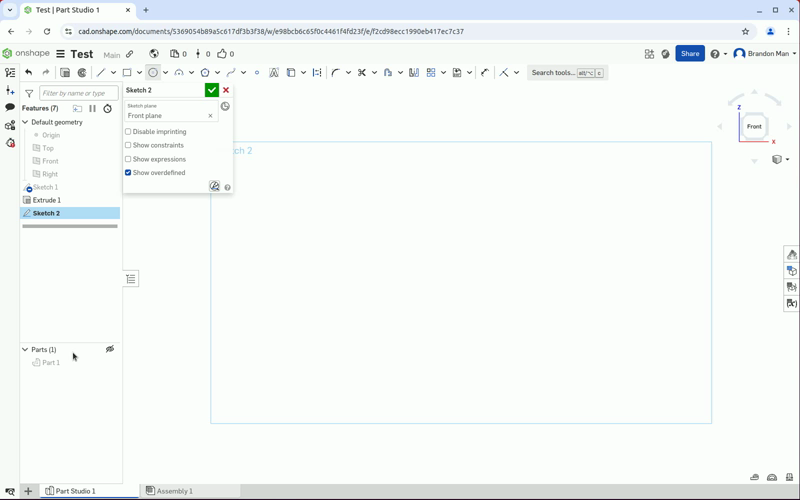
key_down(shift)
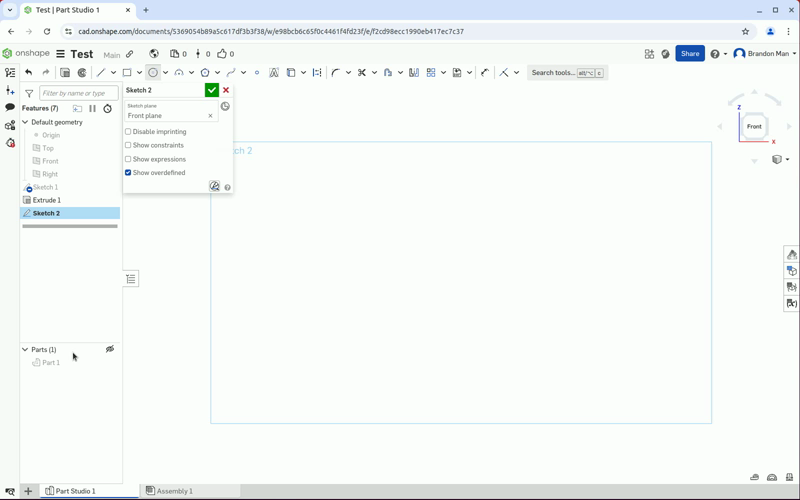
mouse_move(461, 282)
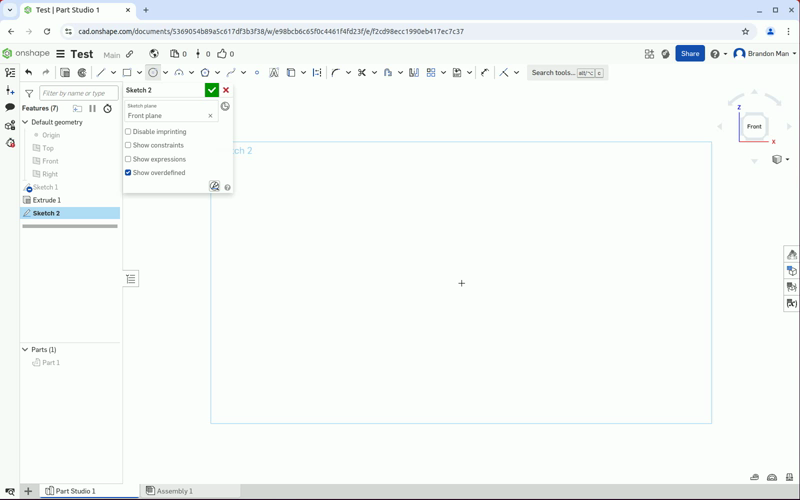
click(461, 282)
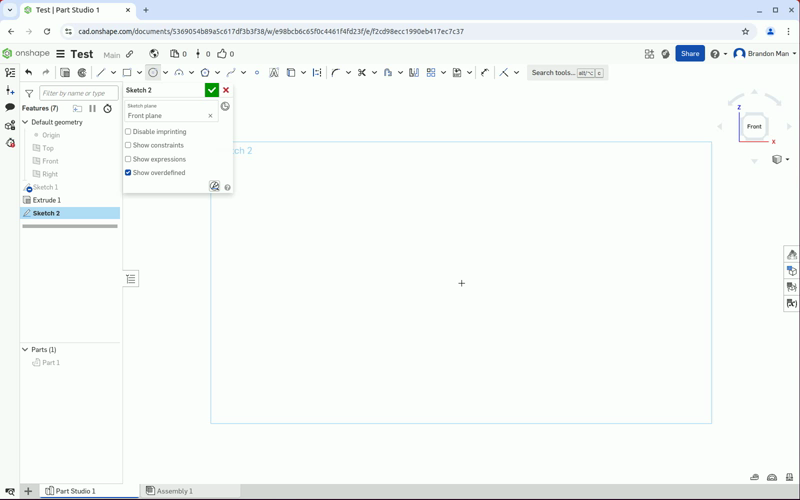
key_up(shift)
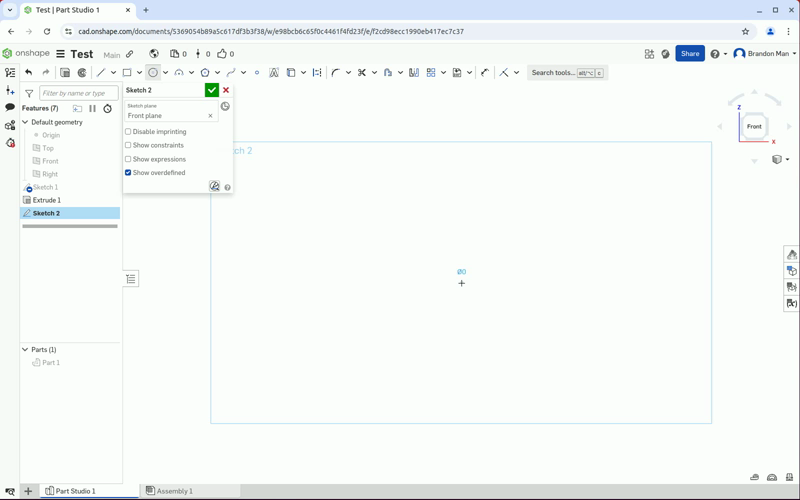
mouse_move(554, 282)
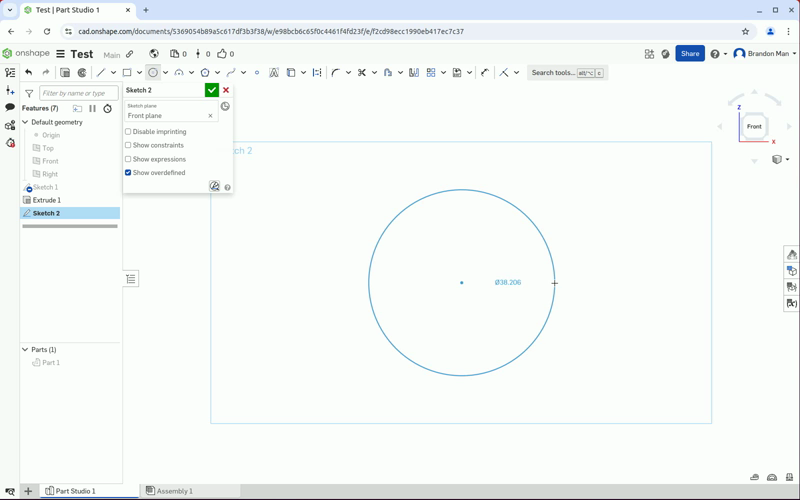
click(554, 282)
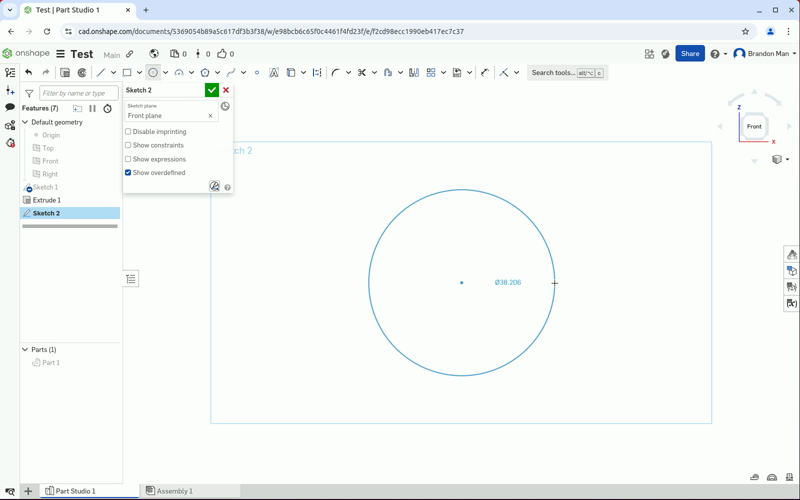
key(esc)
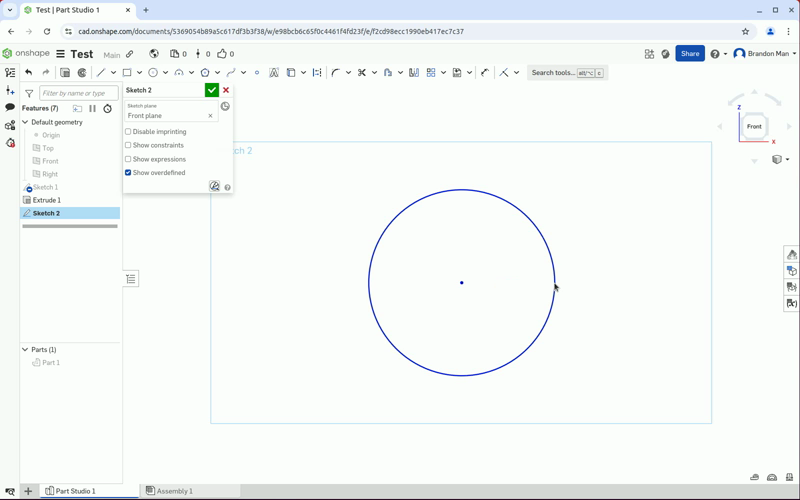
key(c)
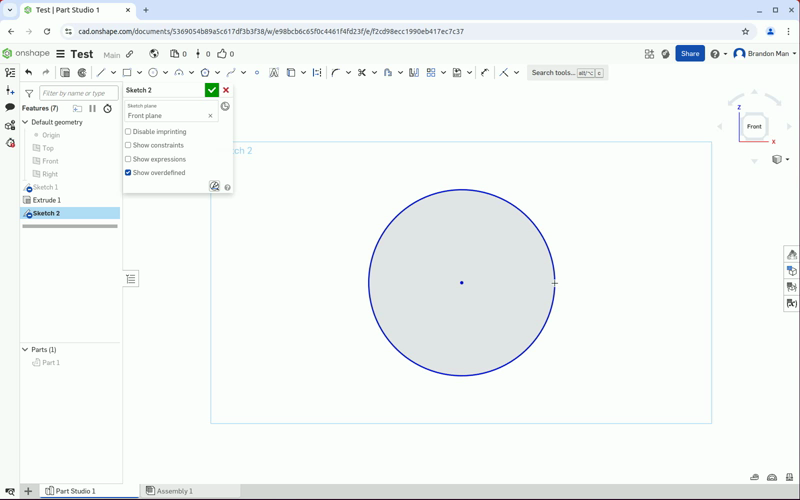
key_down(shift)
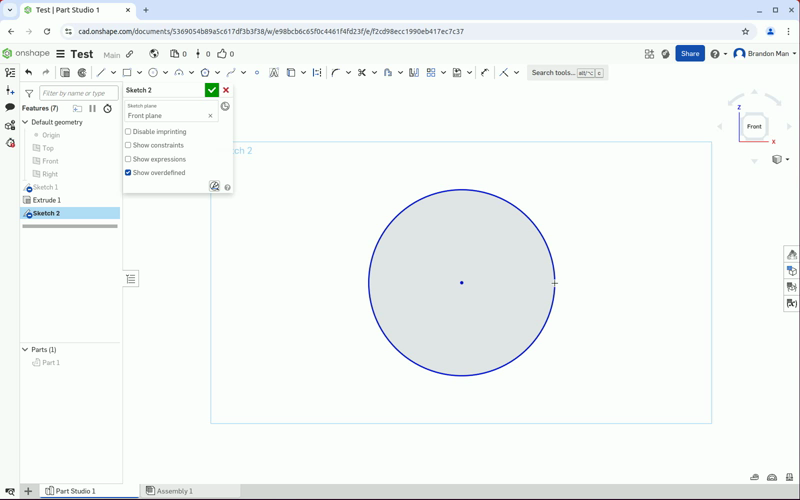
mouse_move(461, 282)
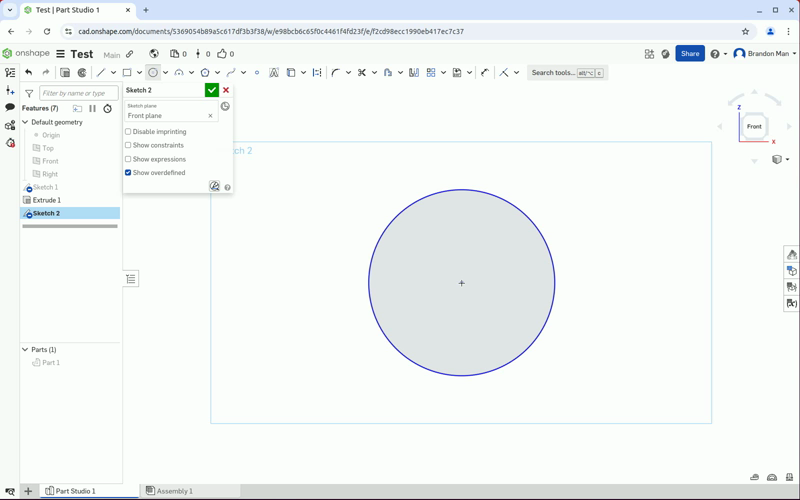
click(461, 282)
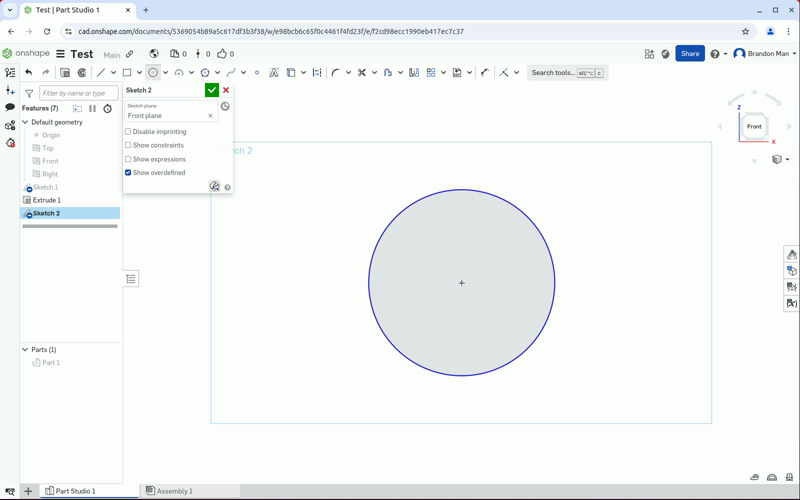
key_up(shift)
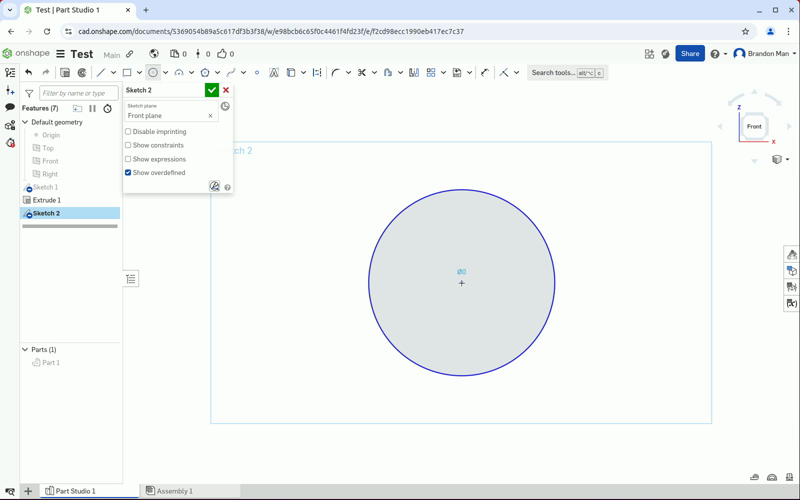
mouse_move(517, 282)
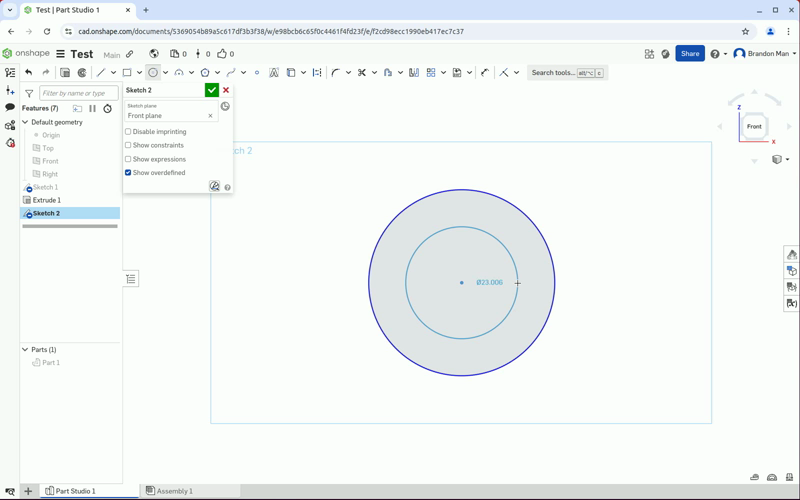
click(517, 282)
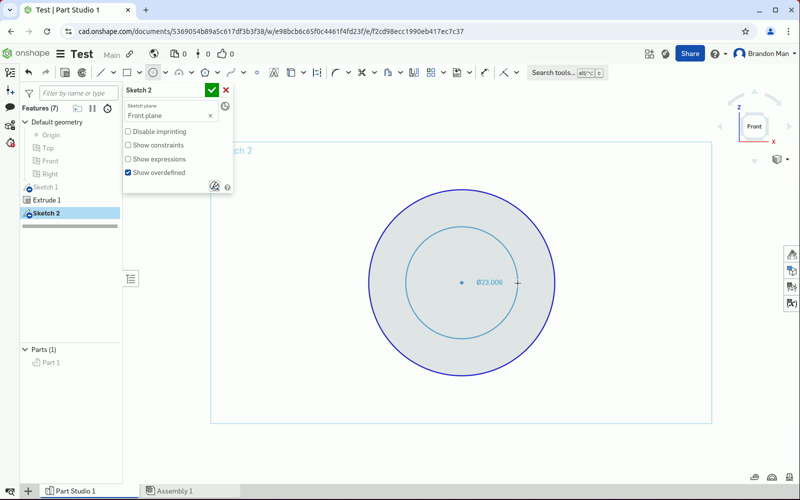
key(esc)
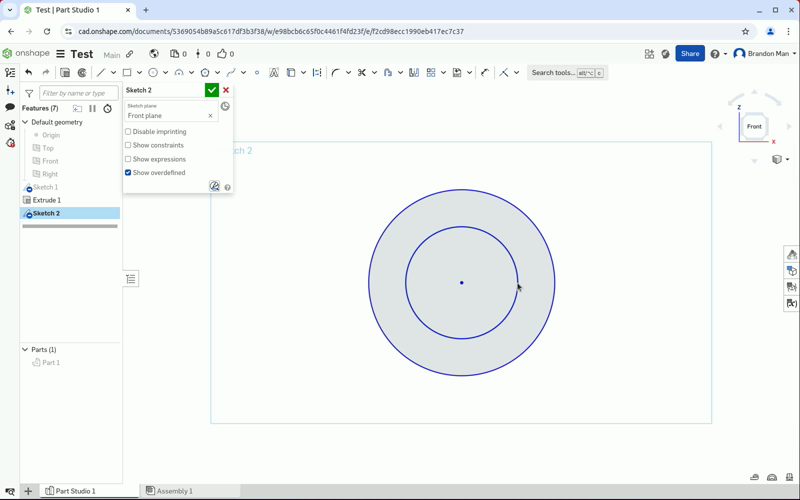
mouse_move(519, 241)
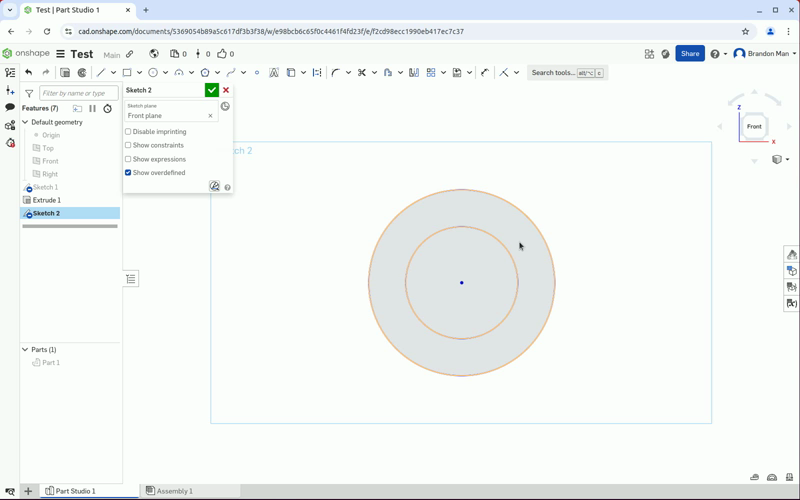
click(519, 241)
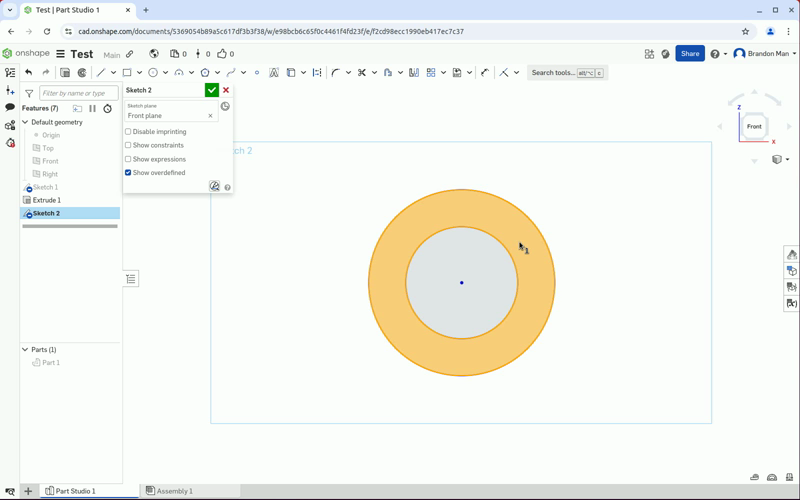
mouse_move(73, 352)
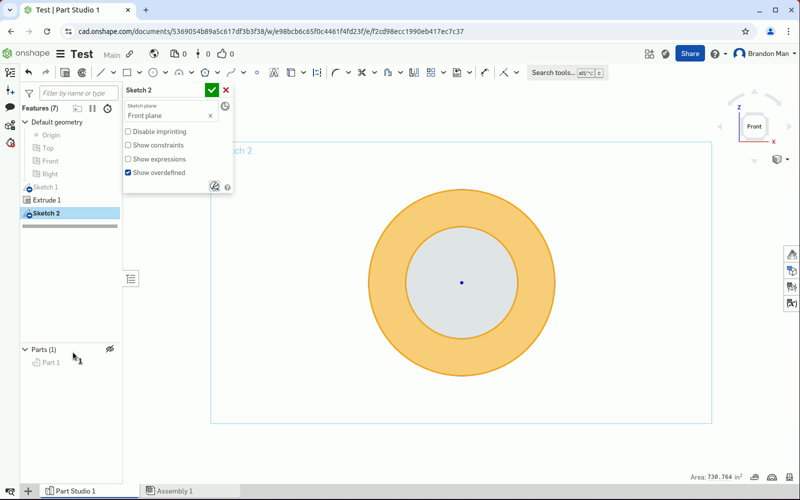
key(shift+y)
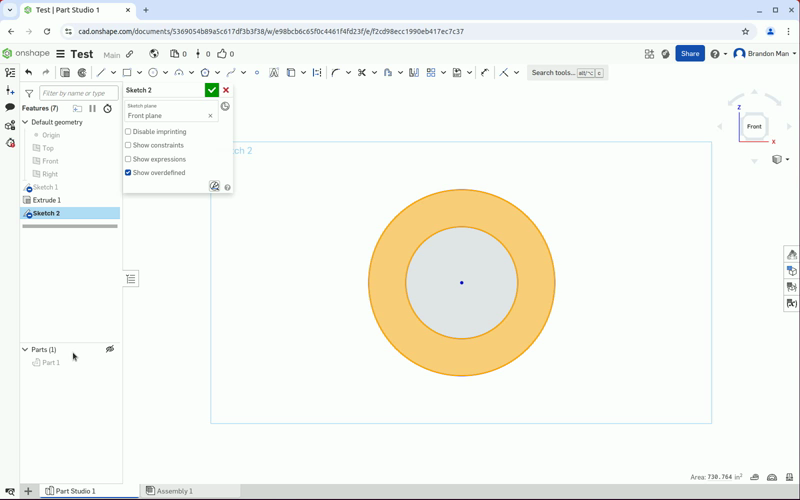
key(shift+e)
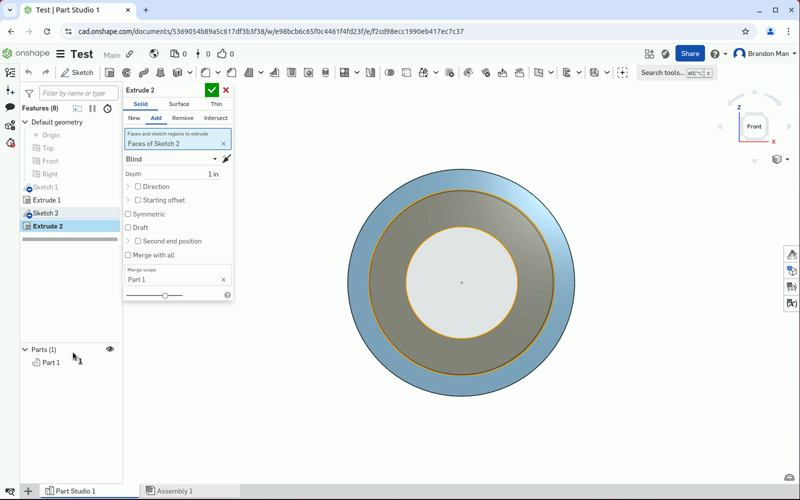
mouse_move(143, 106)
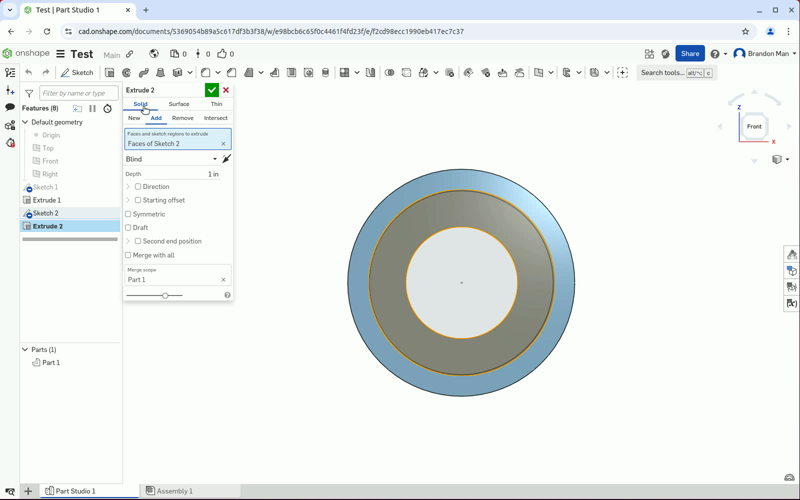
click(143, 106)
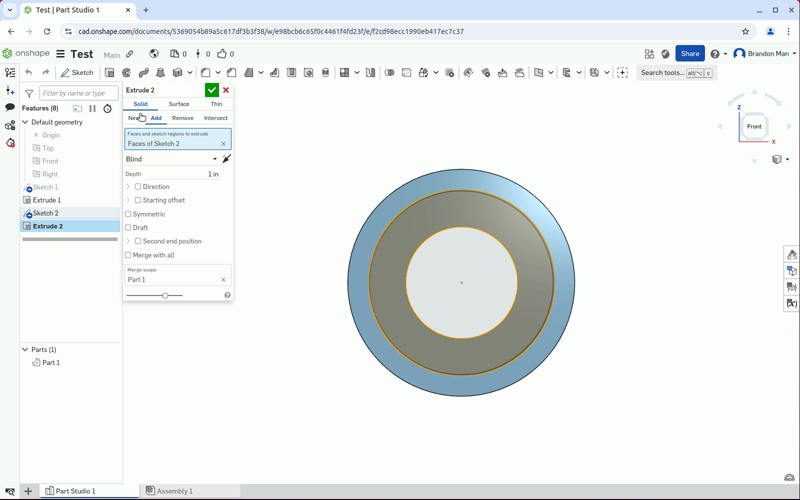
mouse_move(137, 120)
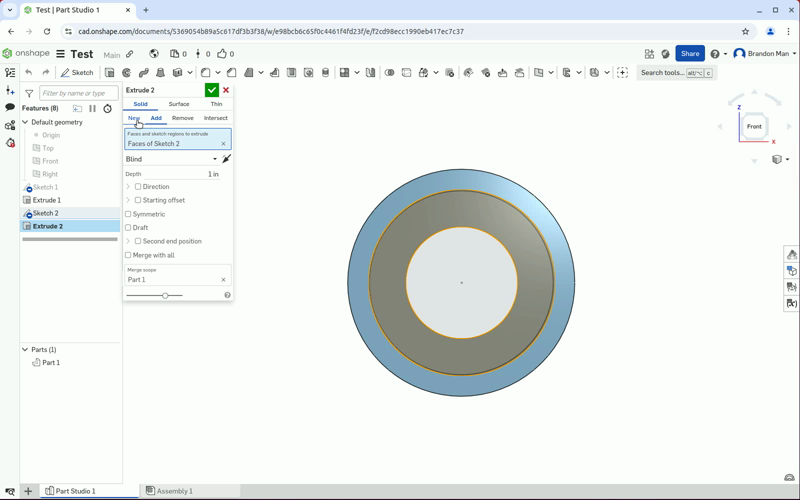
click(137, 120)
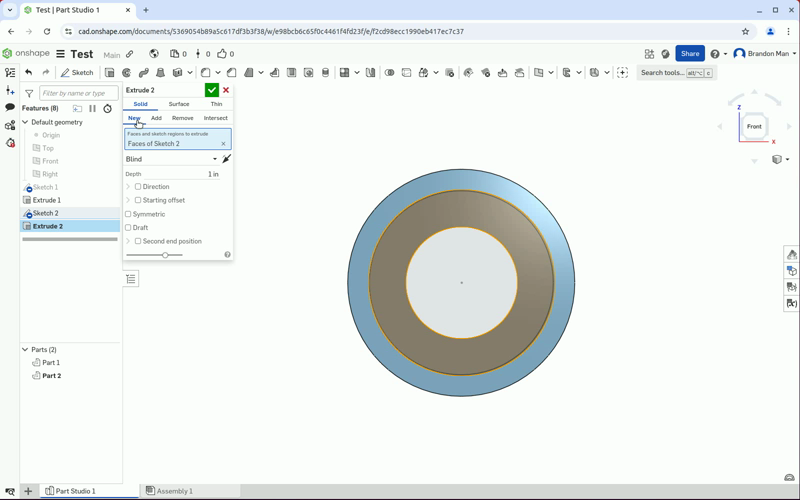
key(tab, 4)
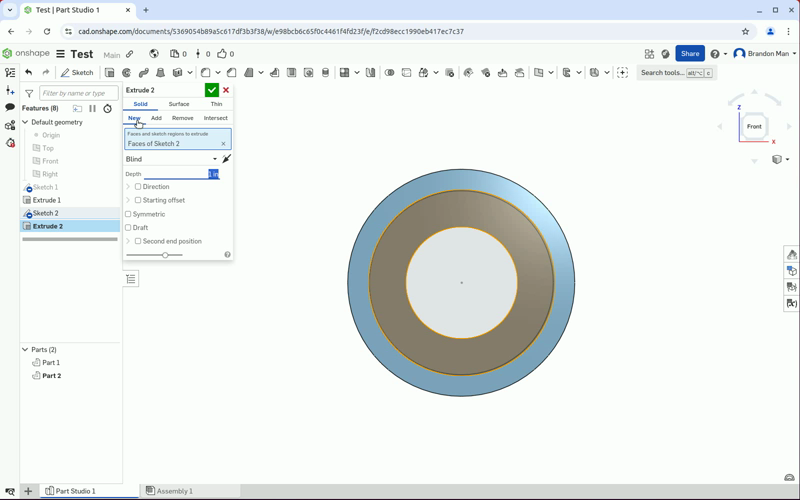
text(3.129)
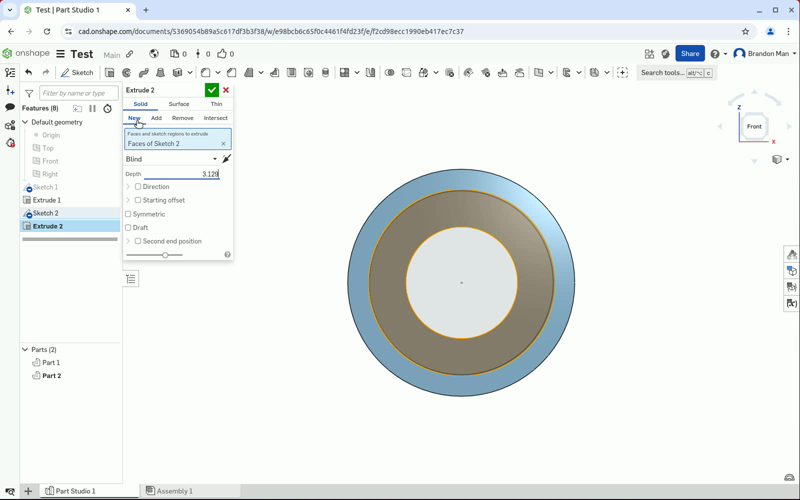
key(enter)
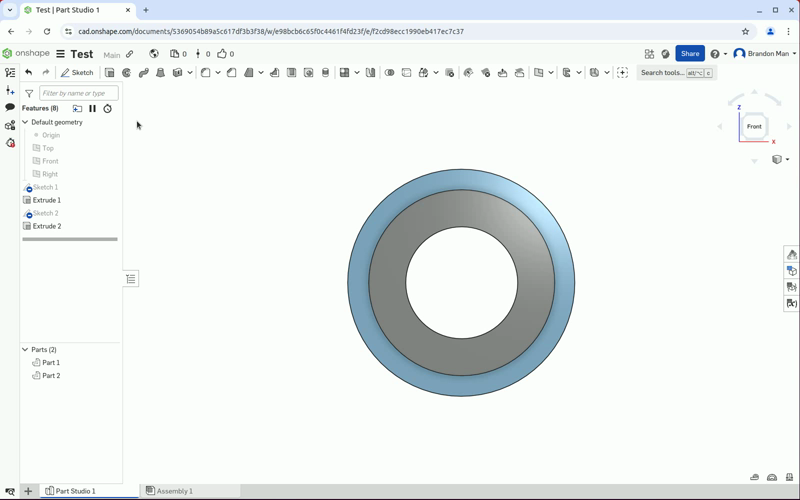
key(shift+h)
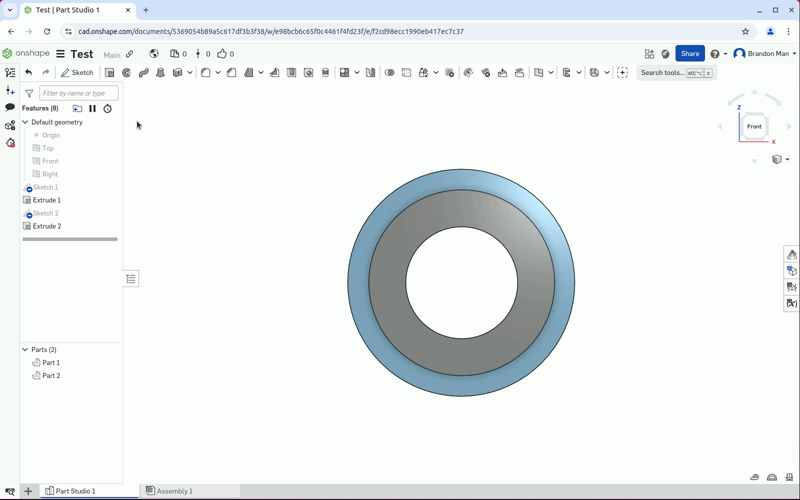
key(shift+h)
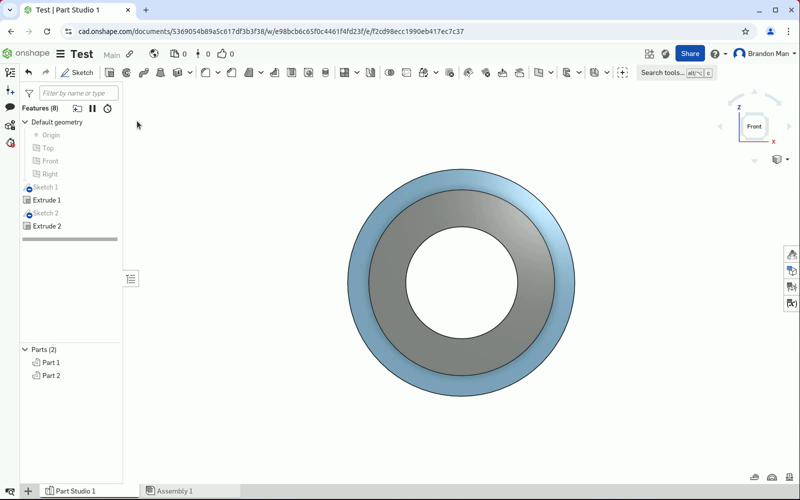
mouse_move(73, 189)
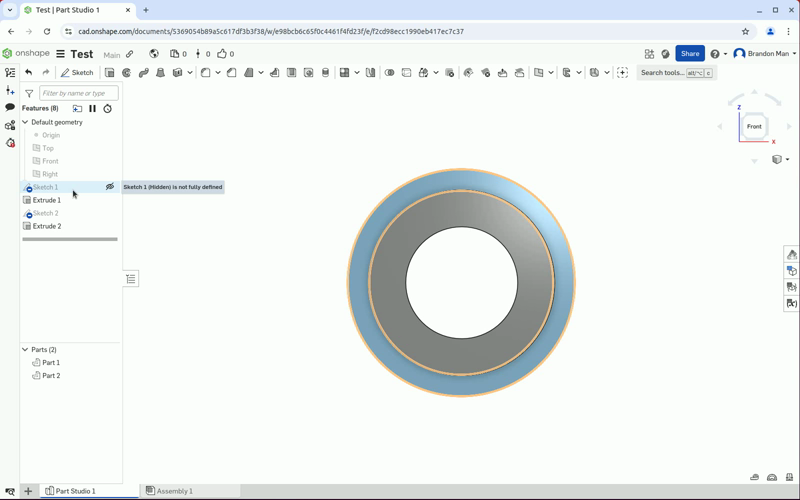
click(73, 189)
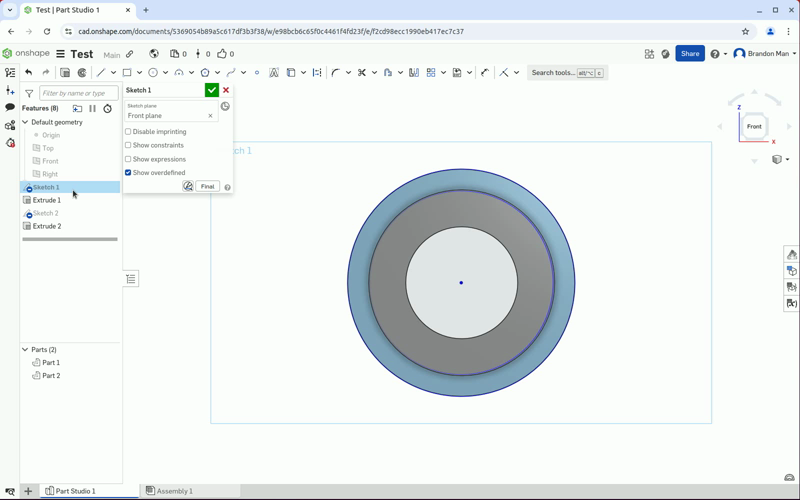
mouse_move(229, 92)
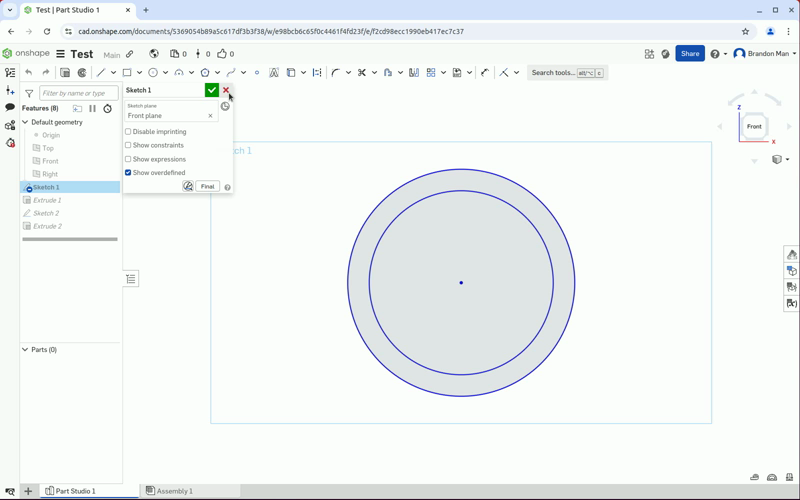
click(229, 92)
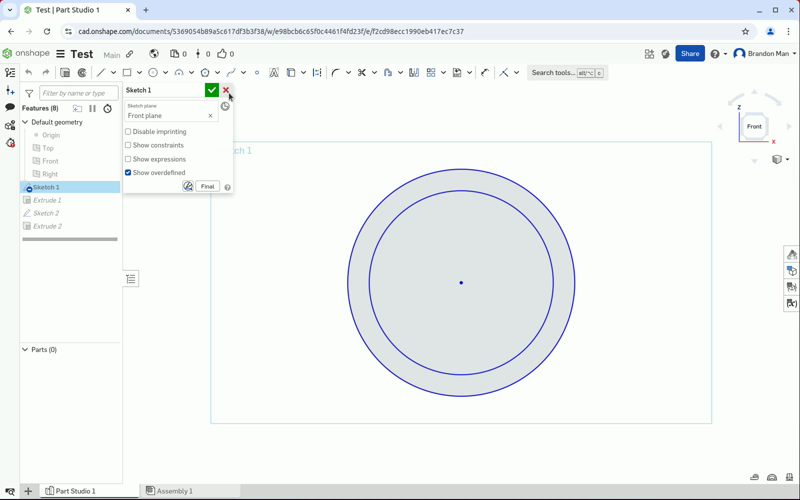
key(shift+s)
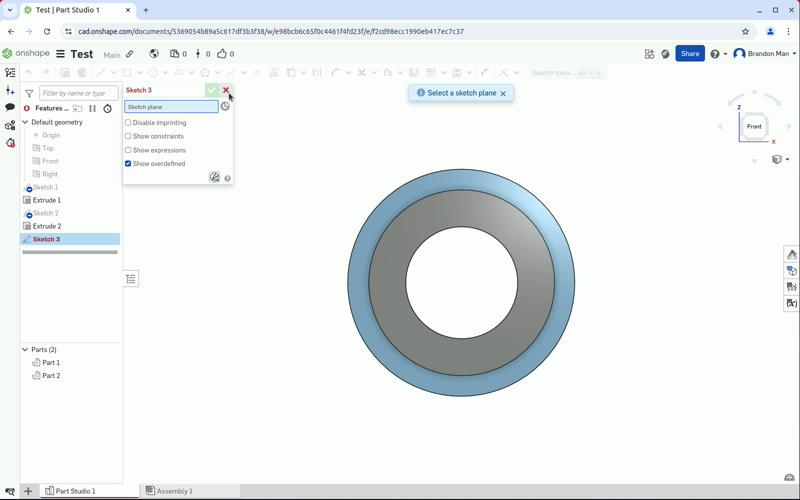
mouse_move(73, 163)
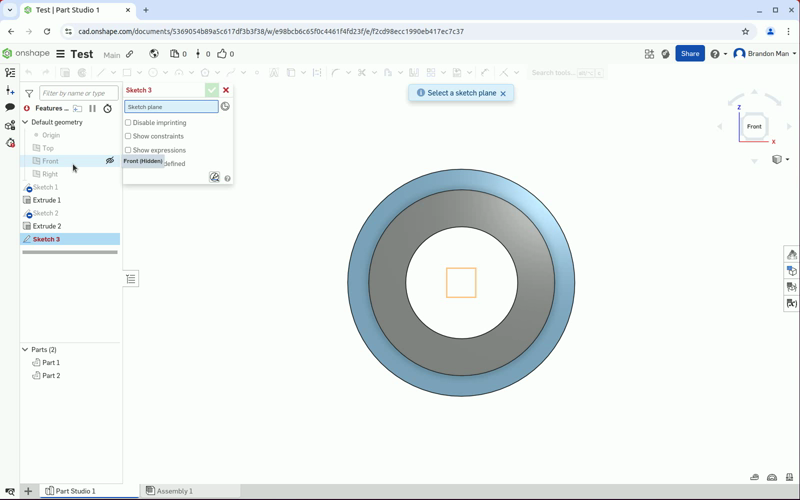
click(73, 163)
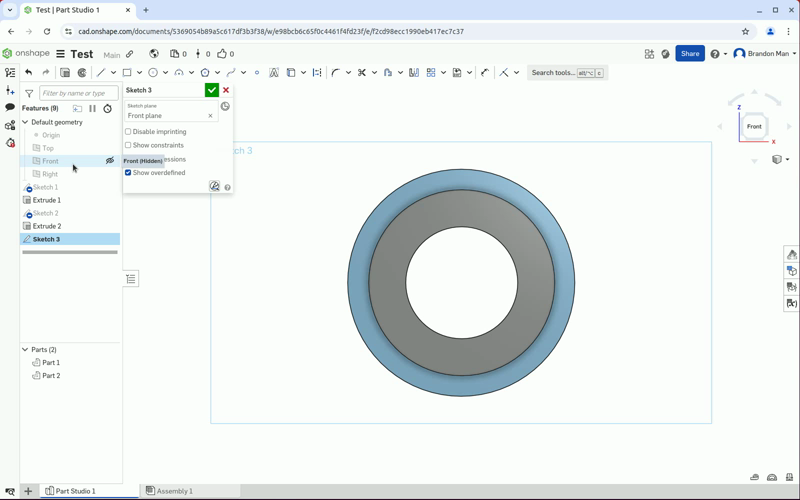
mouse_move(73, 352)
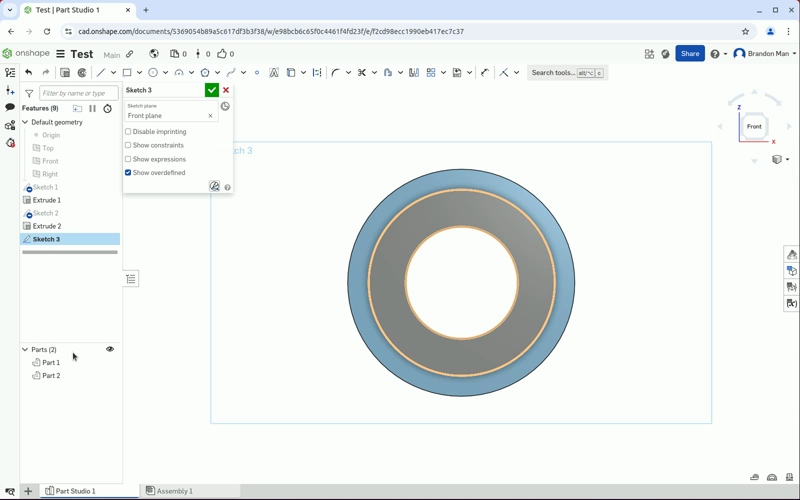
key(y)
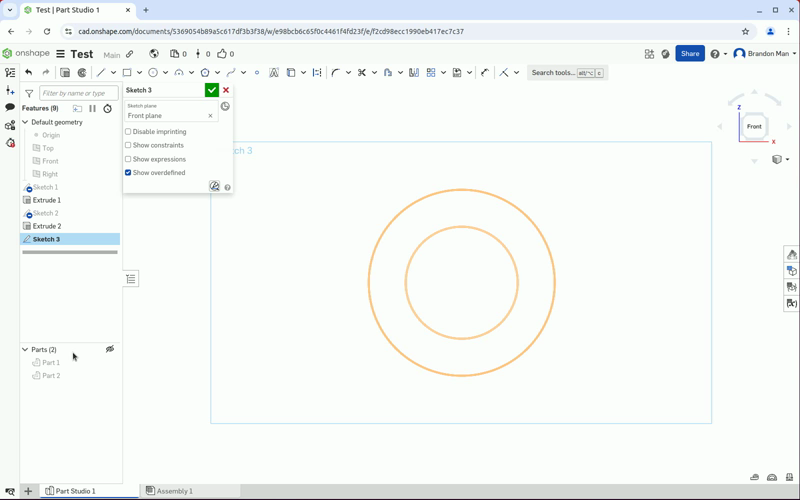
key(c)
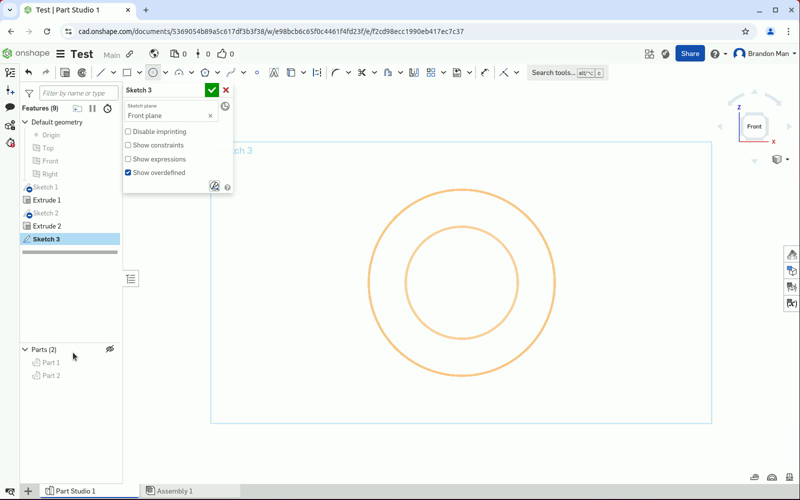
key_down(shift)
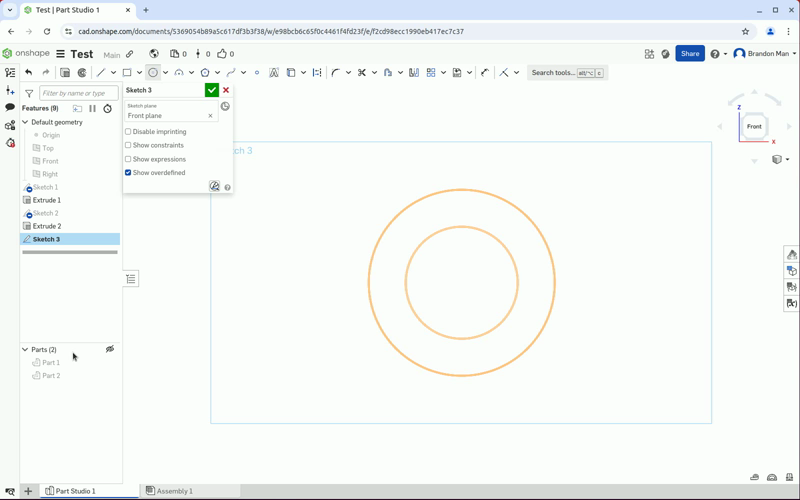
mouse_move(461, 282)
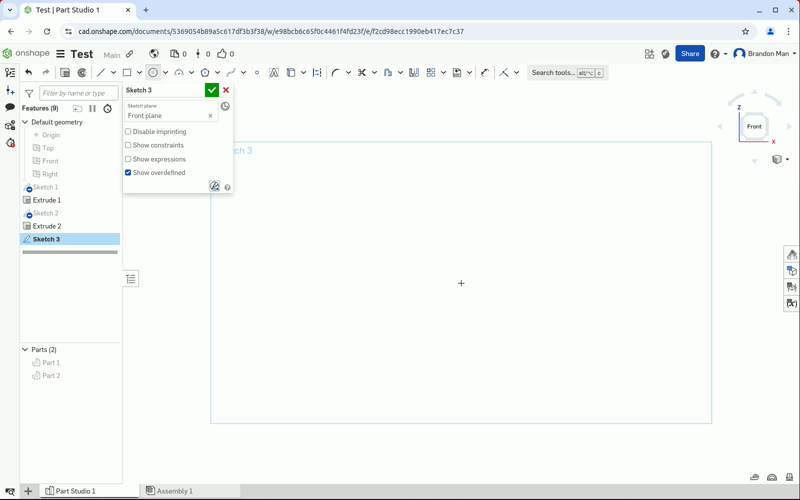
click(461, 282)
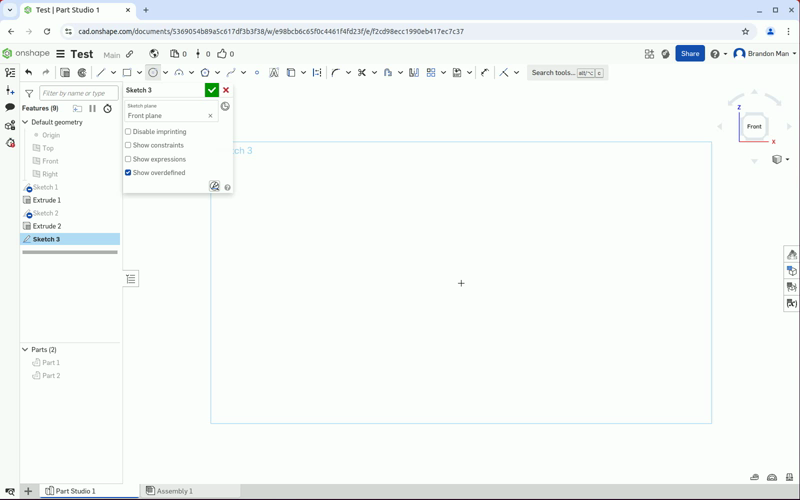
key_up(shift)
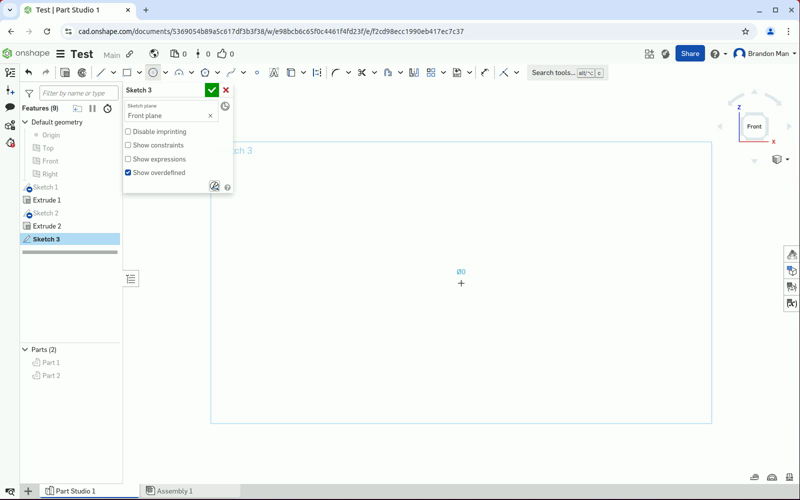
mouse_move(518, 282)
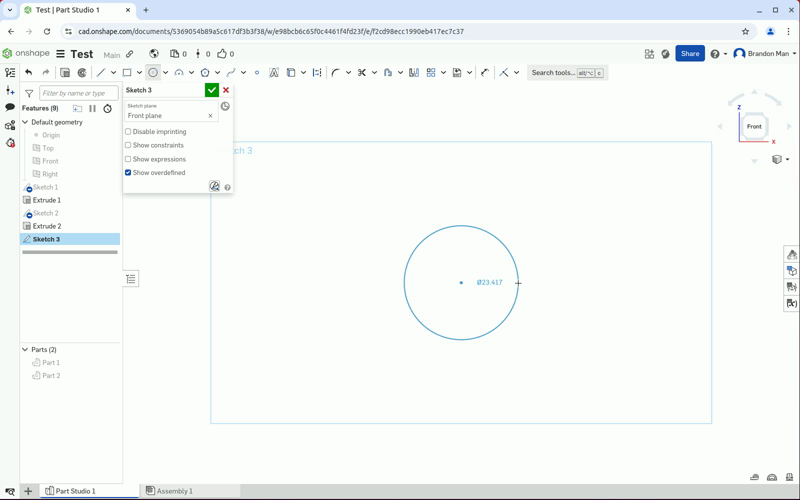
click(518, 282)
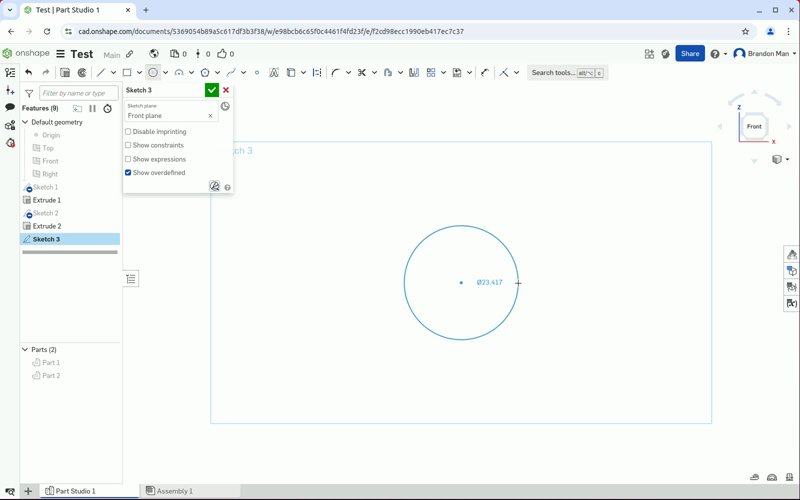
key(esc)
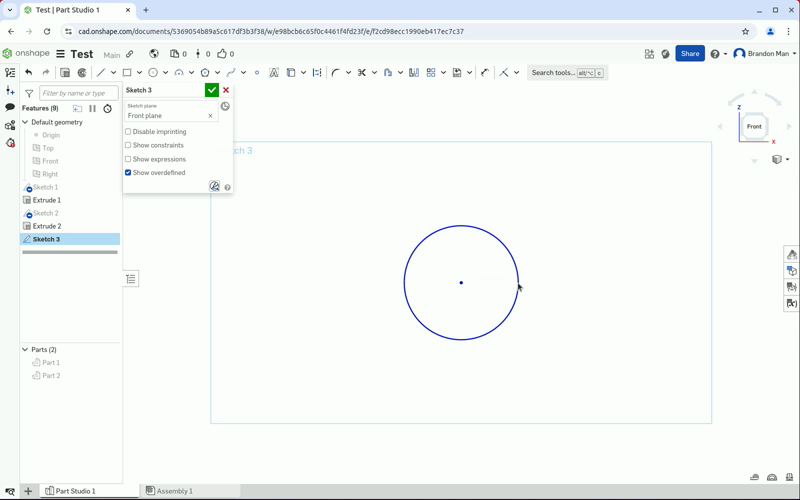
key(c)
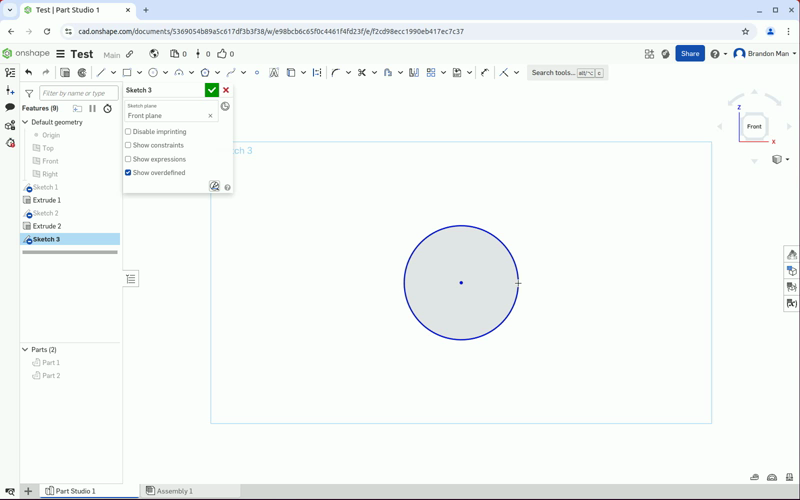
key_down(shift)
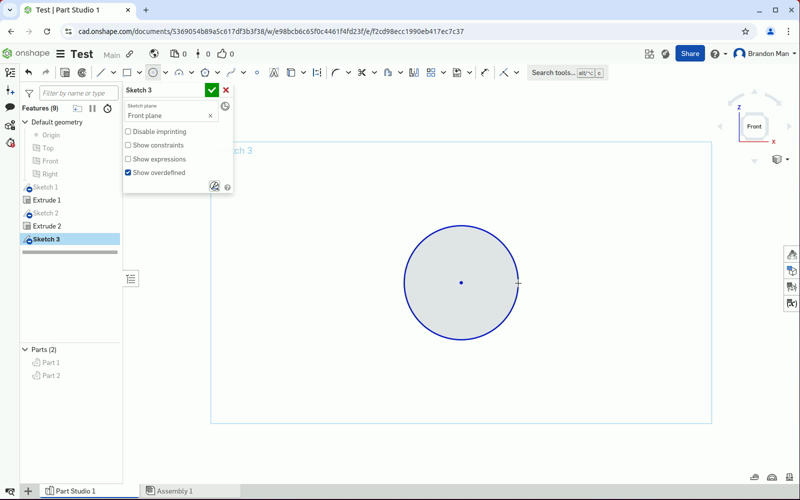
mouse_move(461, 282)
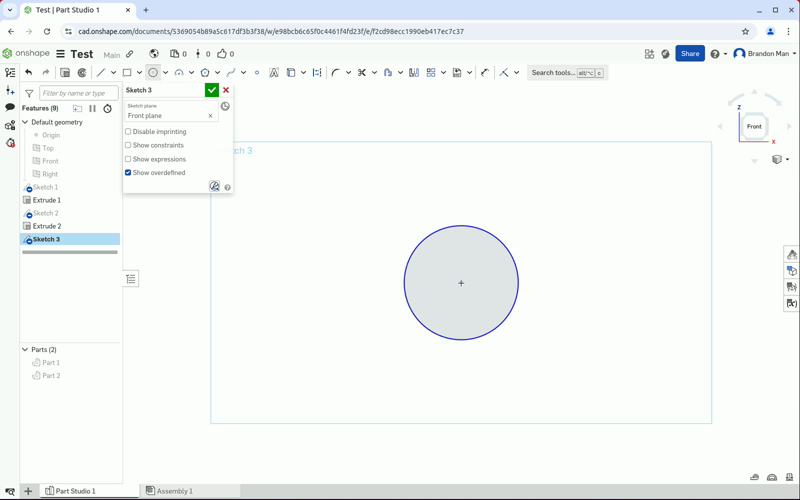
click(461, 282)
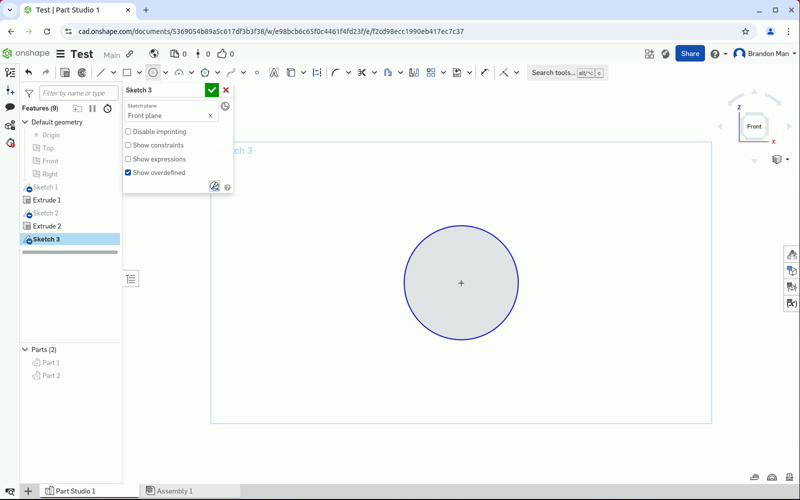
key_up(shift)
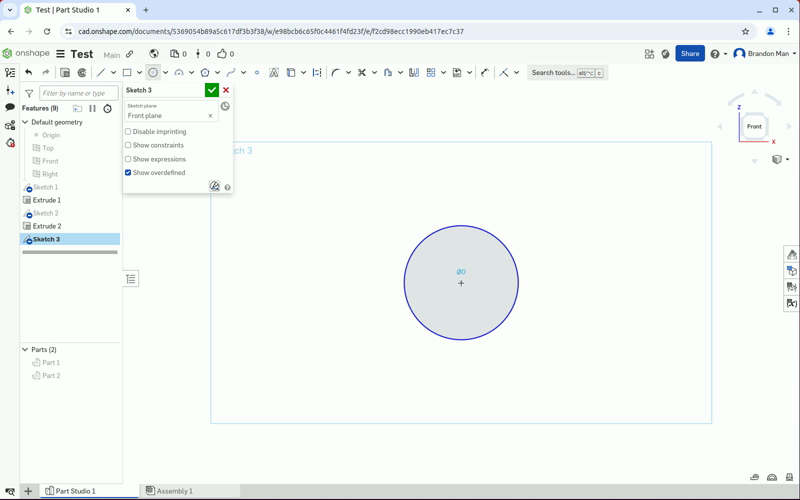
mouse_move(476, 282)
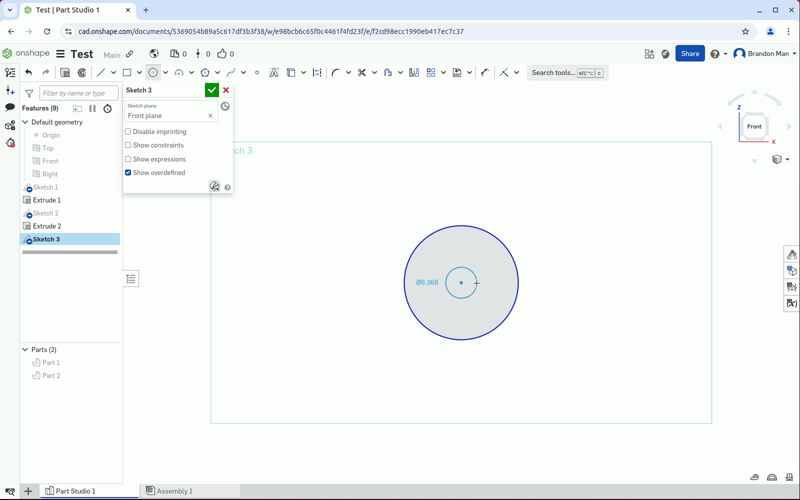
click(476, 282)
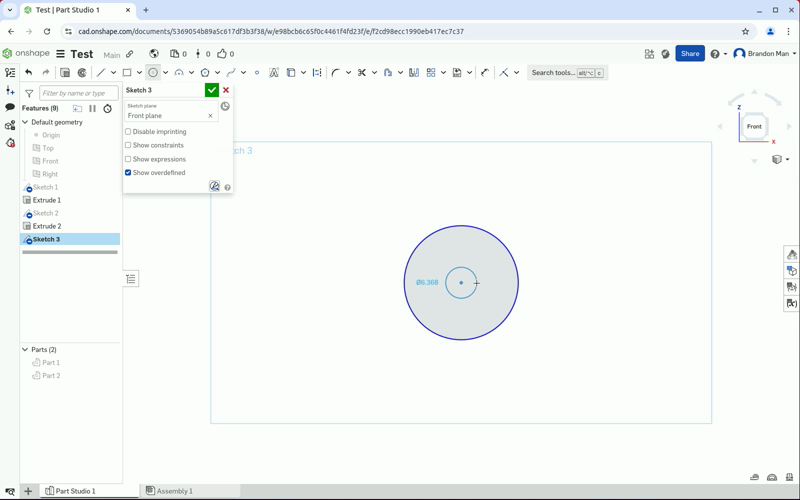
key(esc)
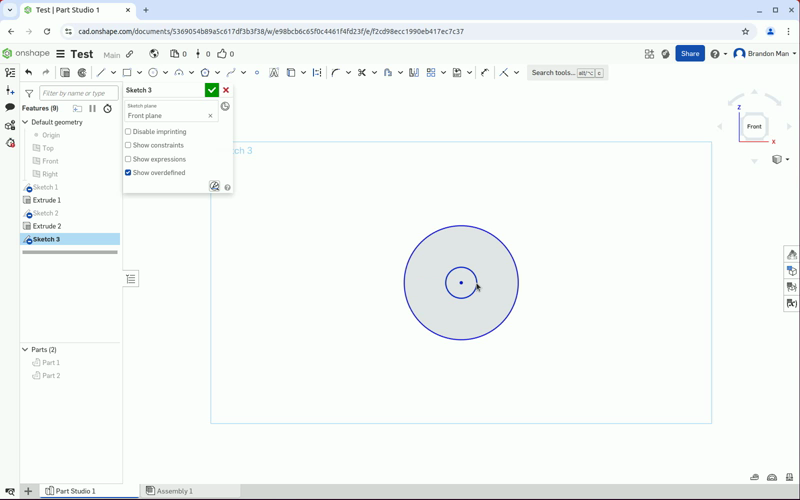
mouse_move(502, 310)
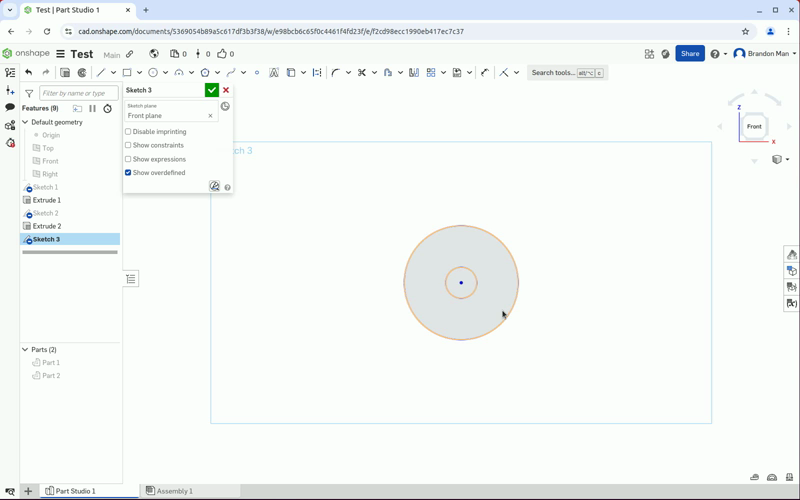
click(502, 310)
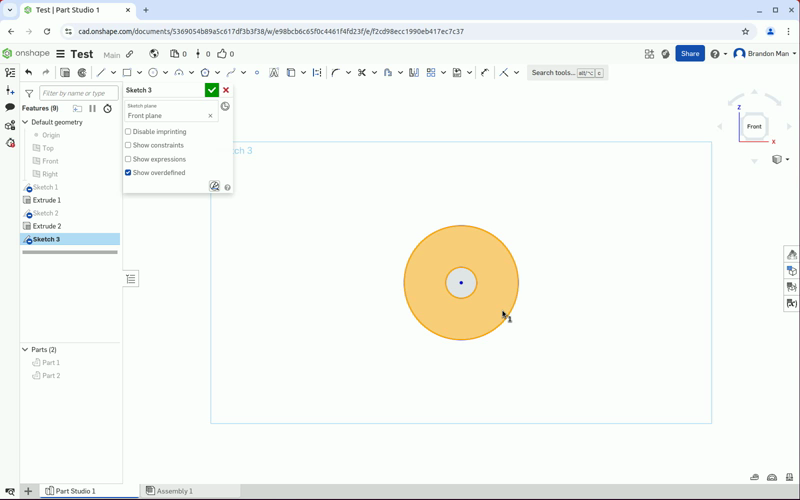
mouse_move(73, 352)
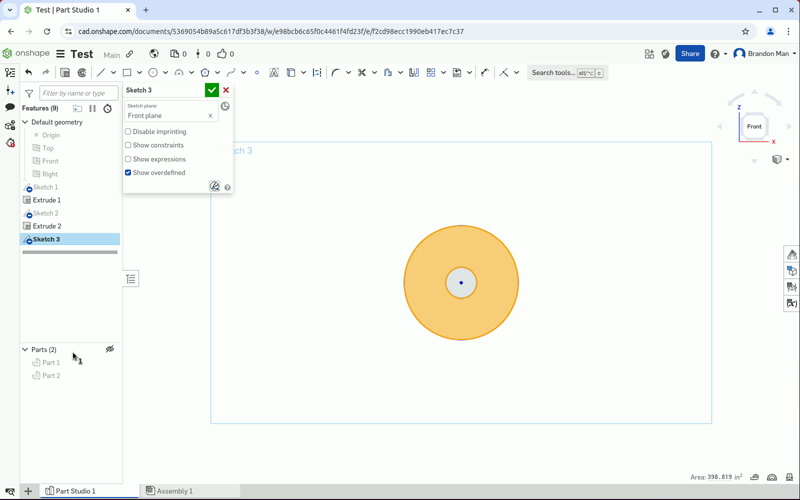
key(shift+y)
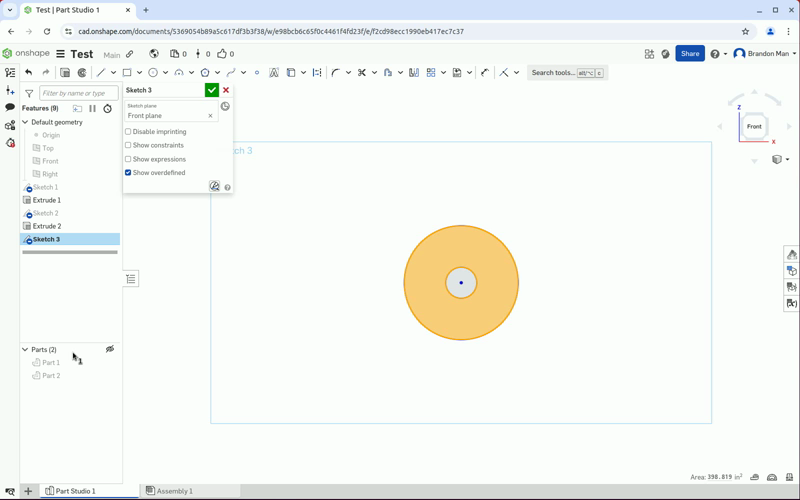
key(shift+e)
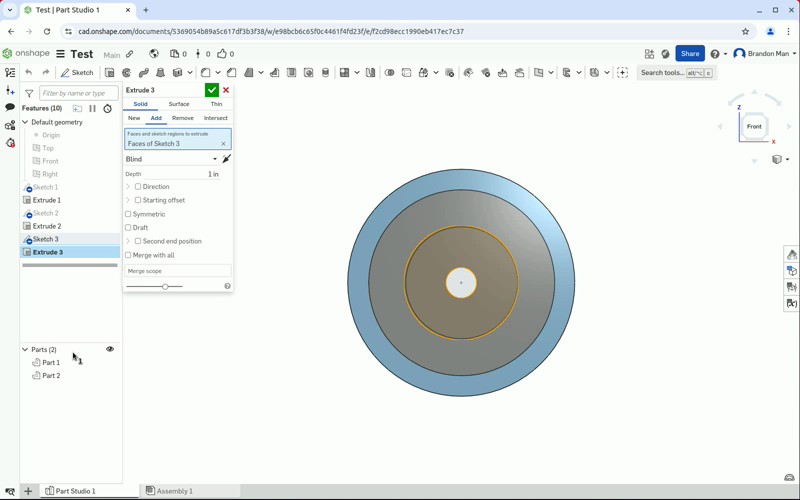
mouse_move(143, 106)
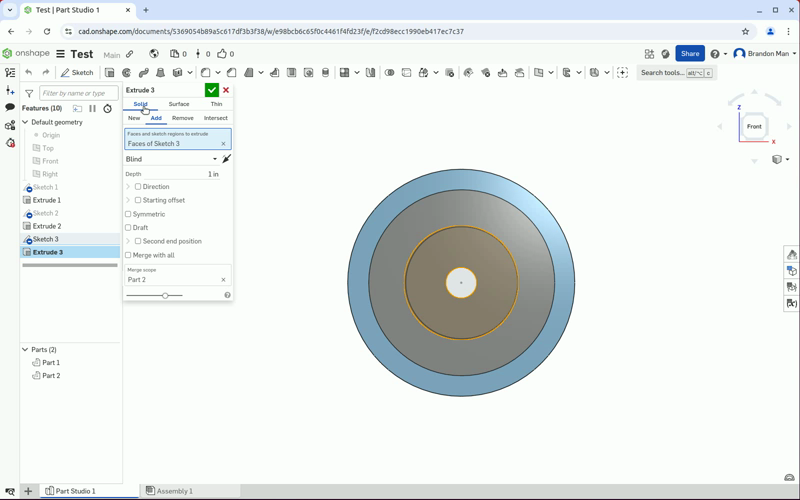
click(143, 106)
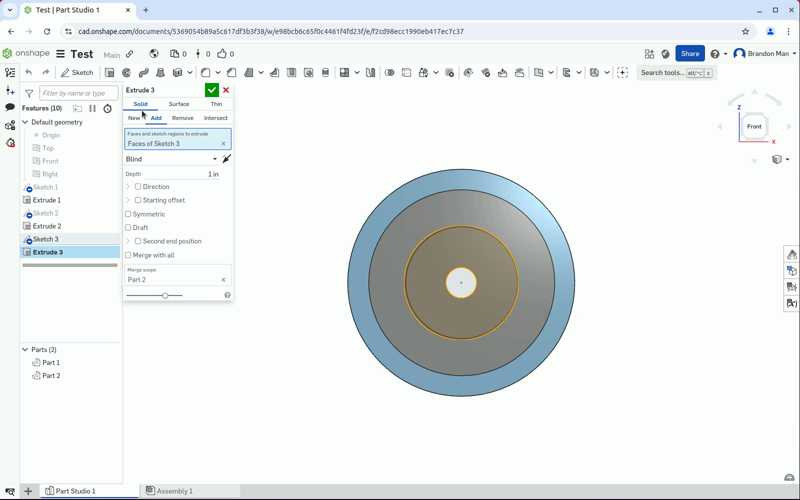
mouse_move(137, 120)
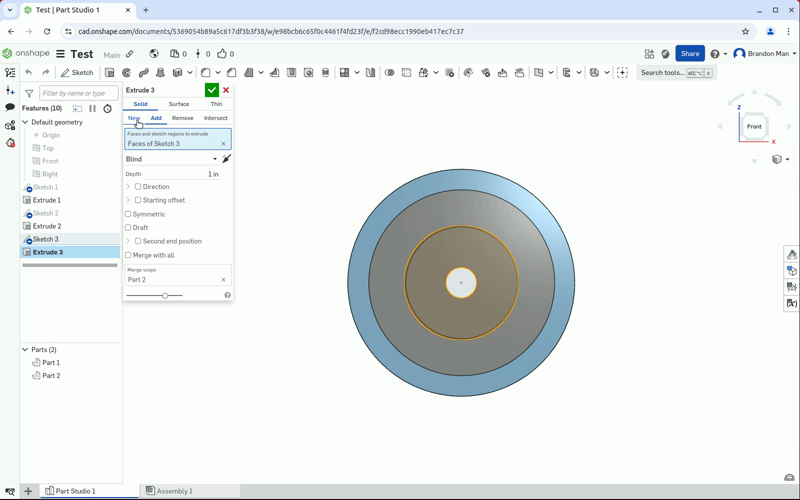
click(137, 120)
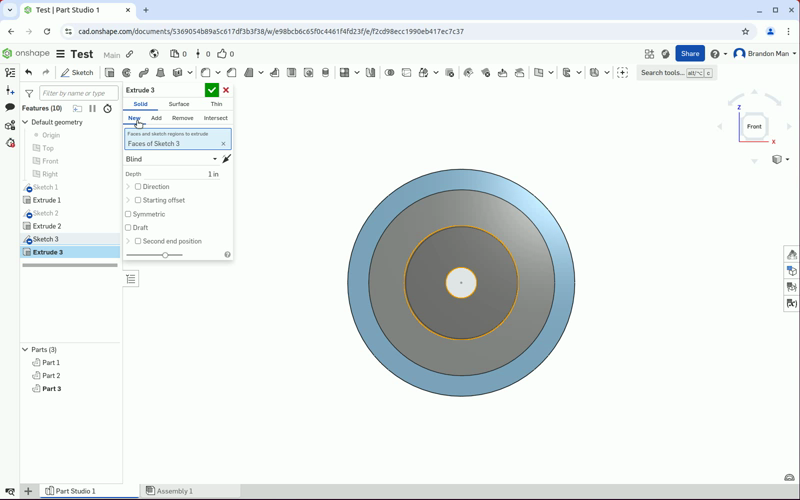
key(tab, 4)
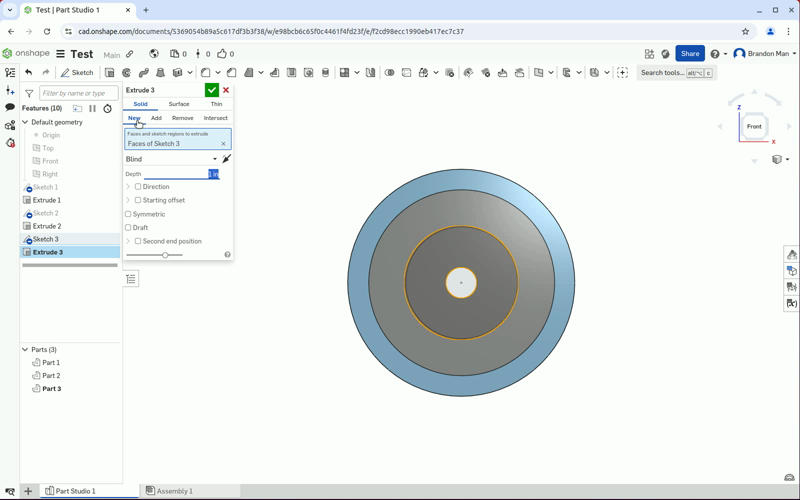
text(4.814)
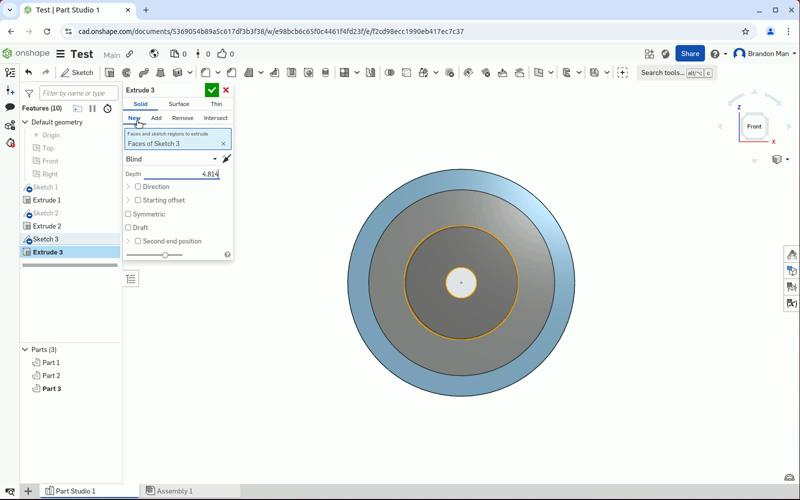
key(enter)
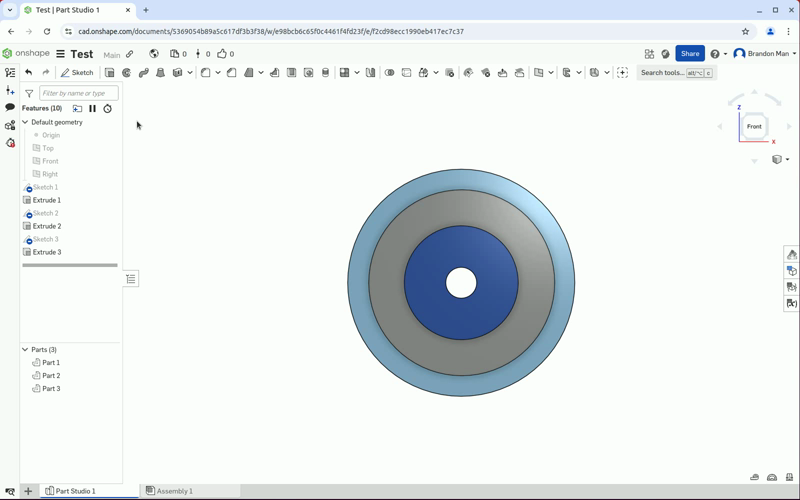
key(shift+h)
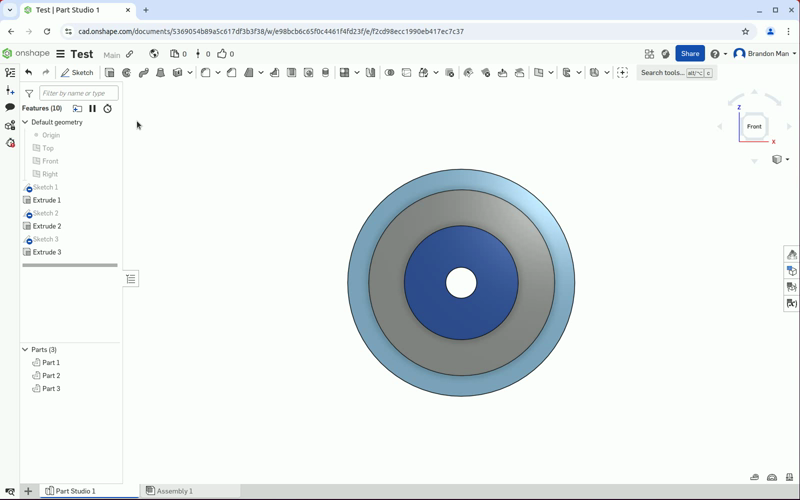
key(shift+h)
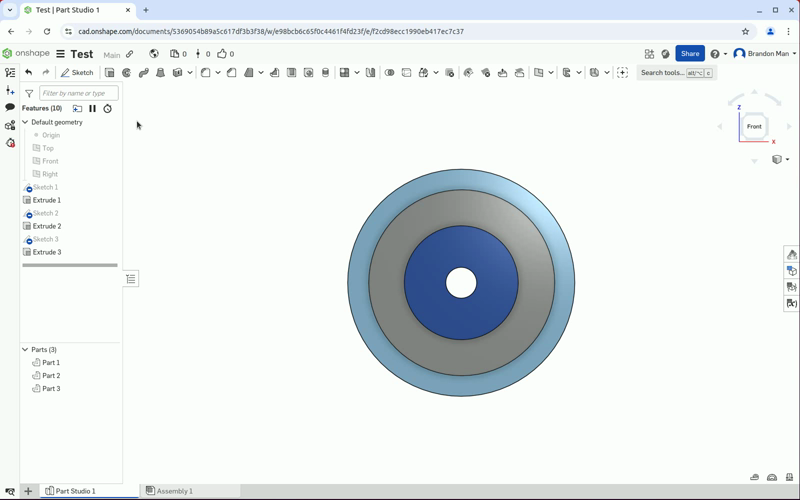
mouse_move(73, 189)
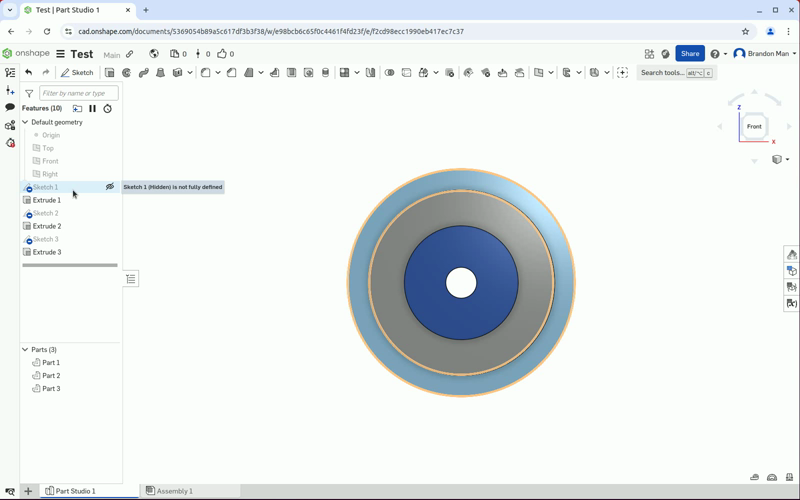
click(73, 189)
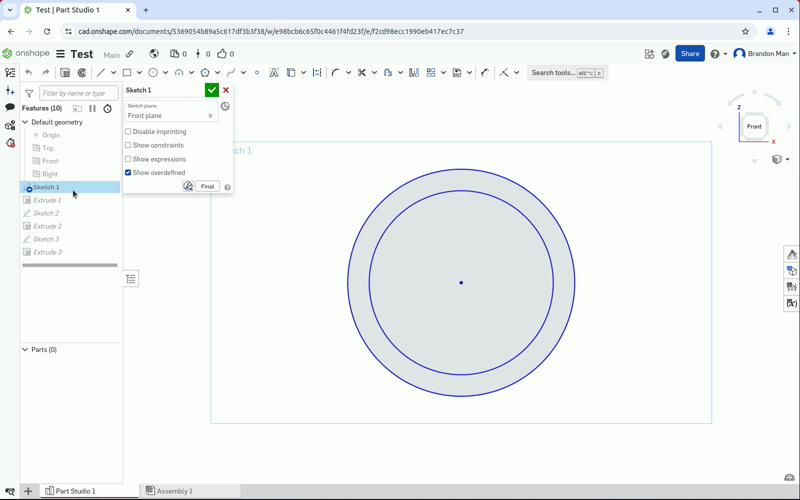
mouse_move(229, 92)
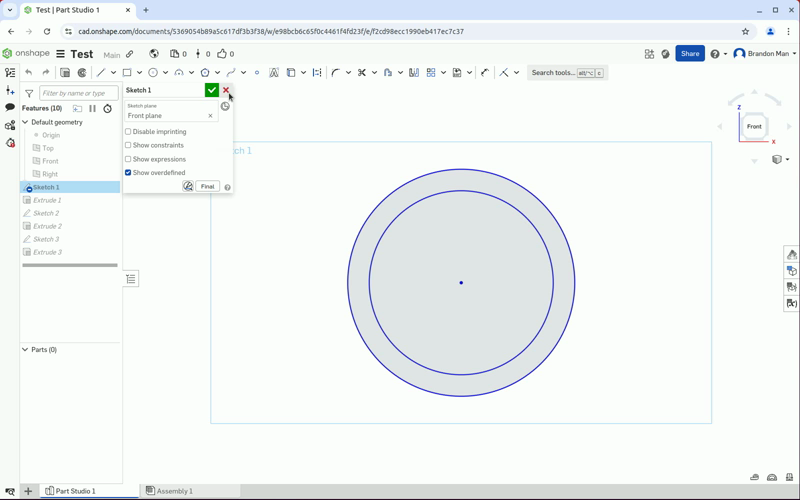
click(229, 92)
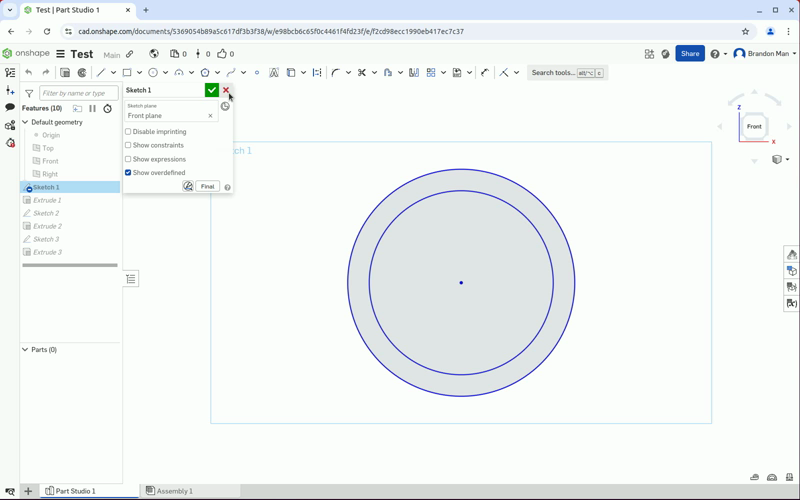
key(shift+s)
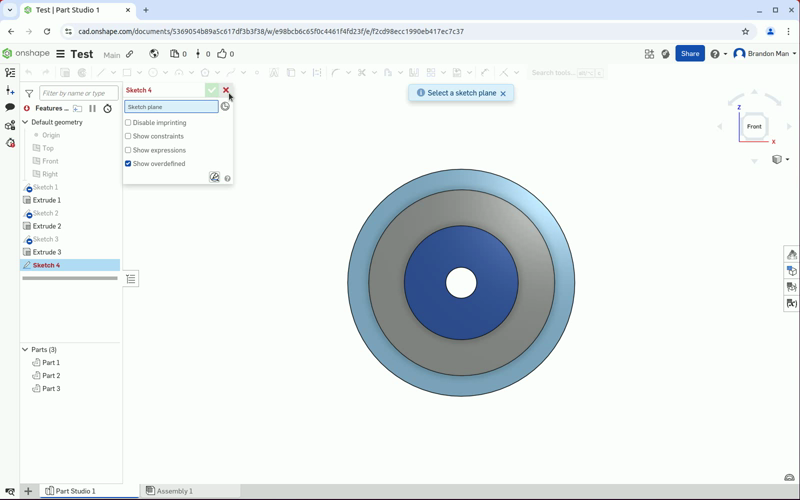
mouse_move(73, 163)
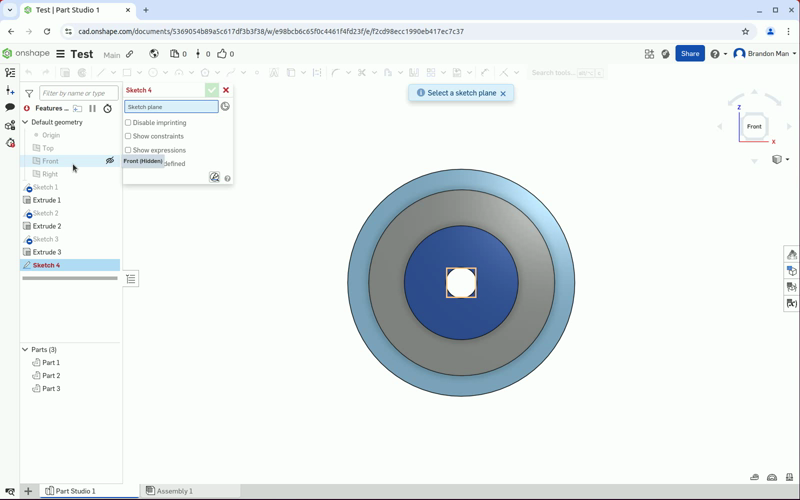
click(73, 163)
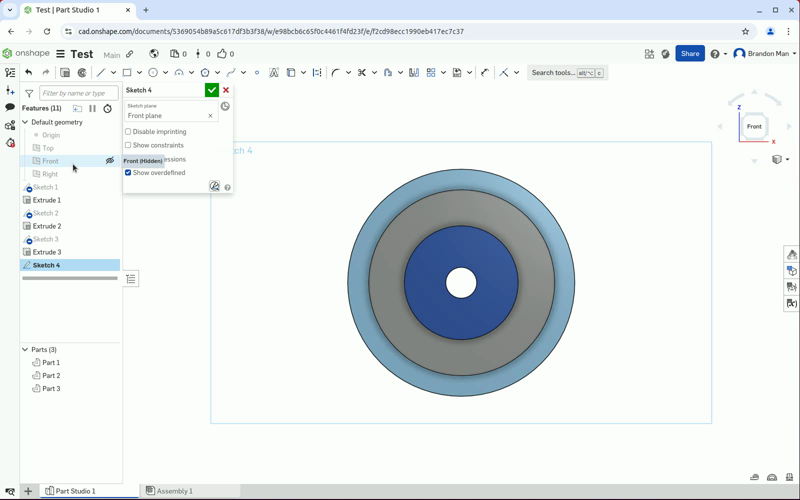
mouse_move(73, 352)
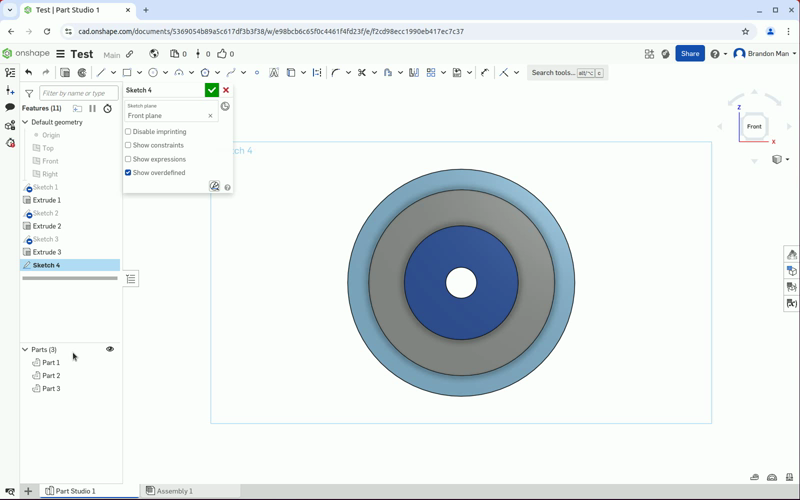
key(y)
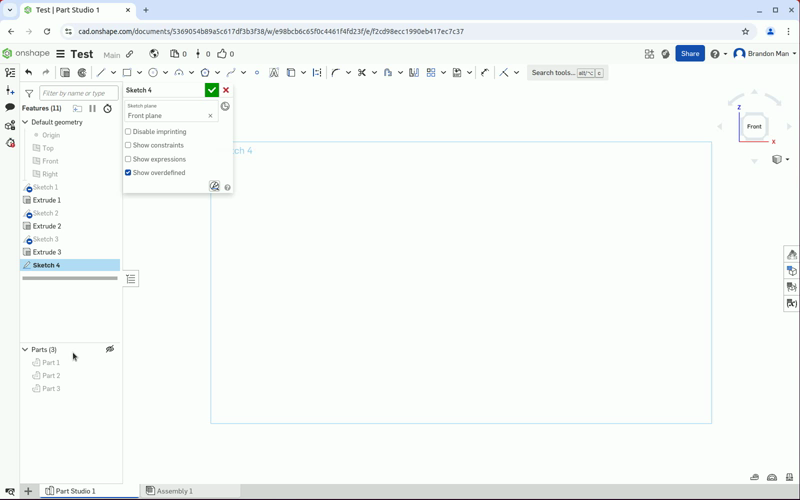
key(c)
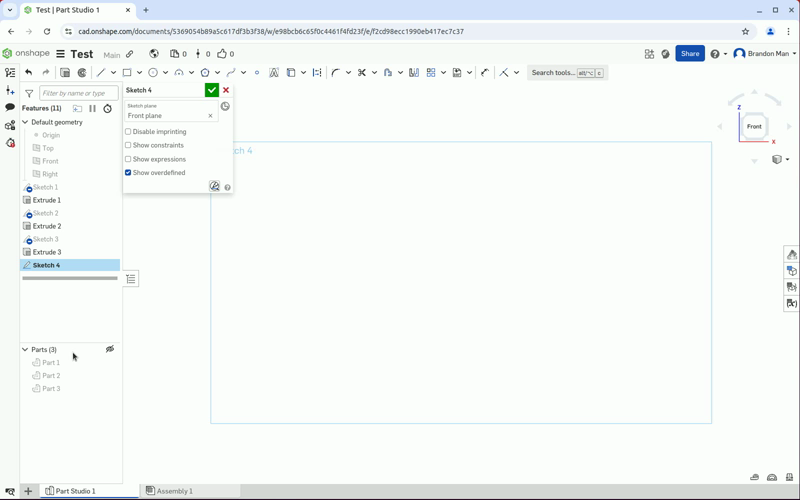
key_down(shift)
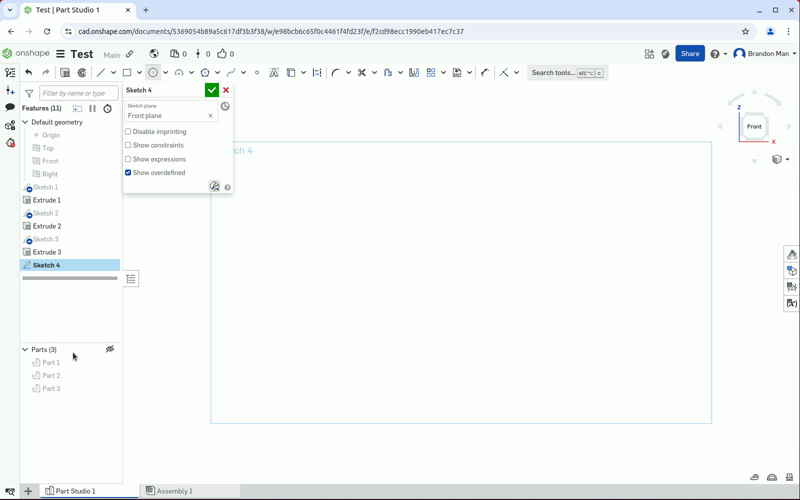
mouse_move(461, 282)
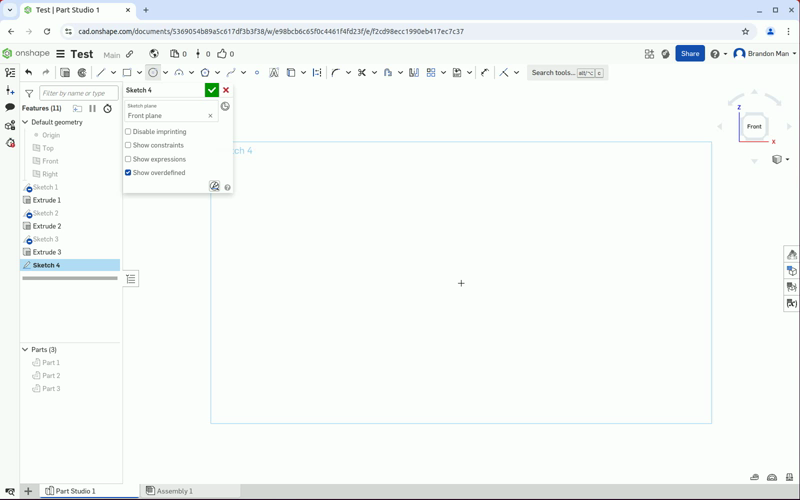
click(461, 282)
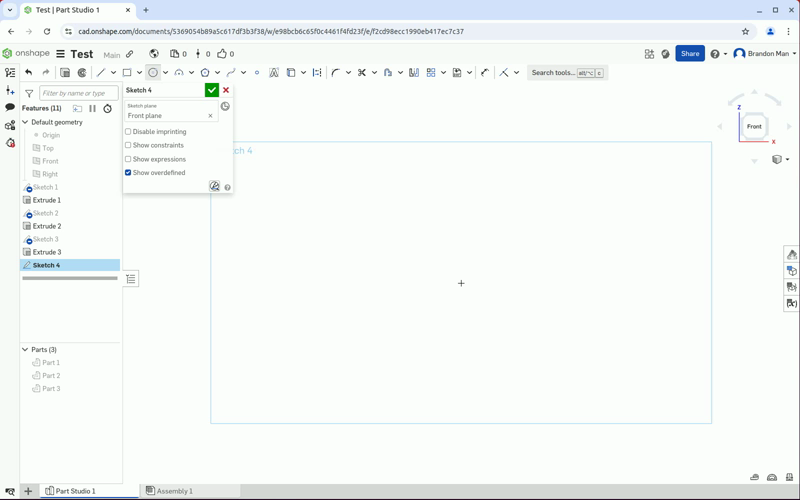
key_up(shift)
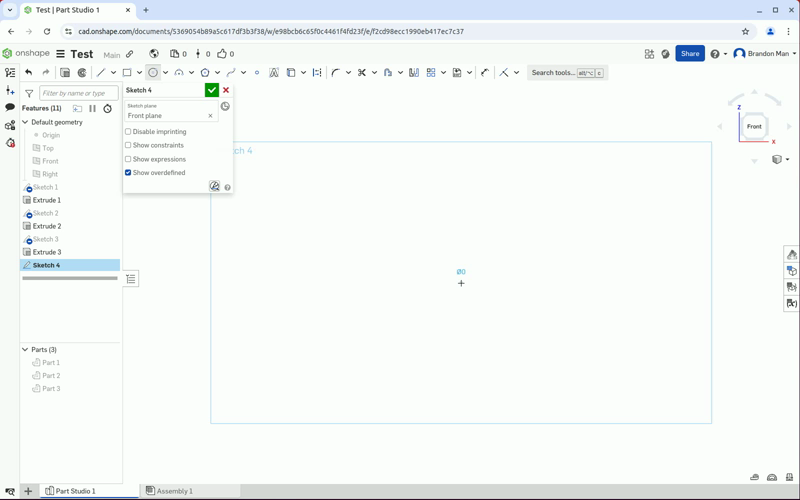
mouse_move(518, 282)
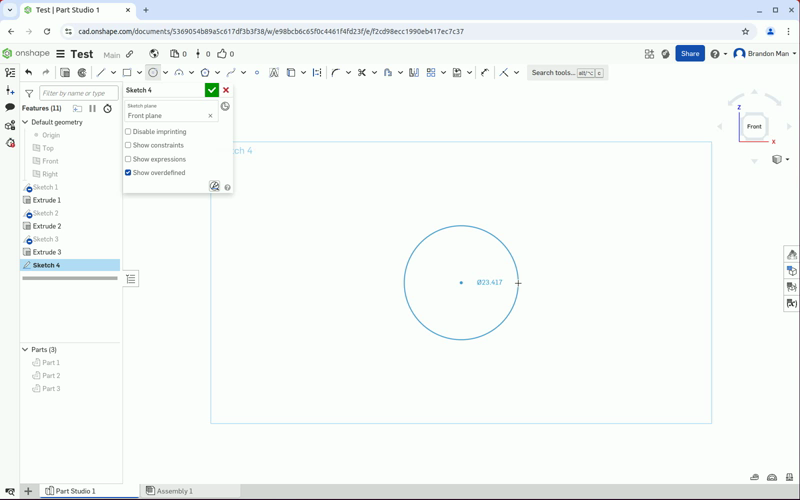
click(518, 282)
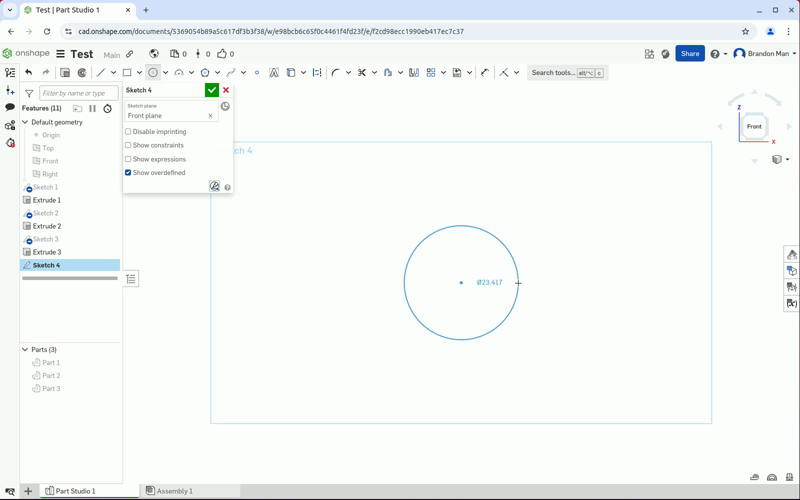
key(esc)
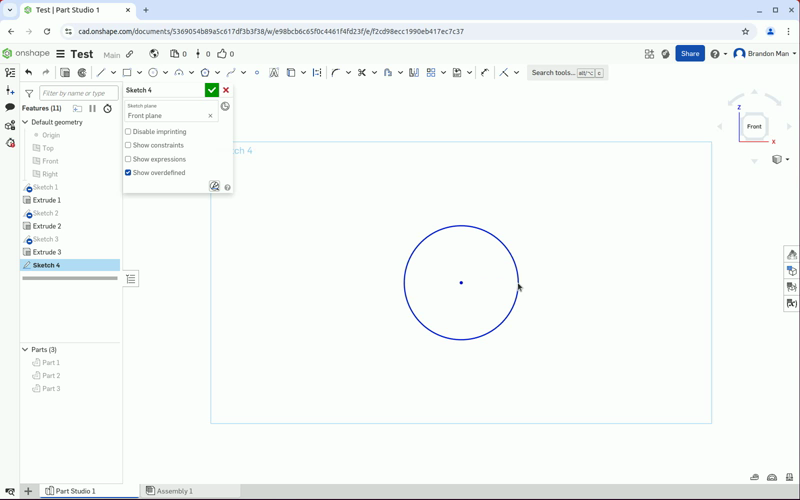
key(c)
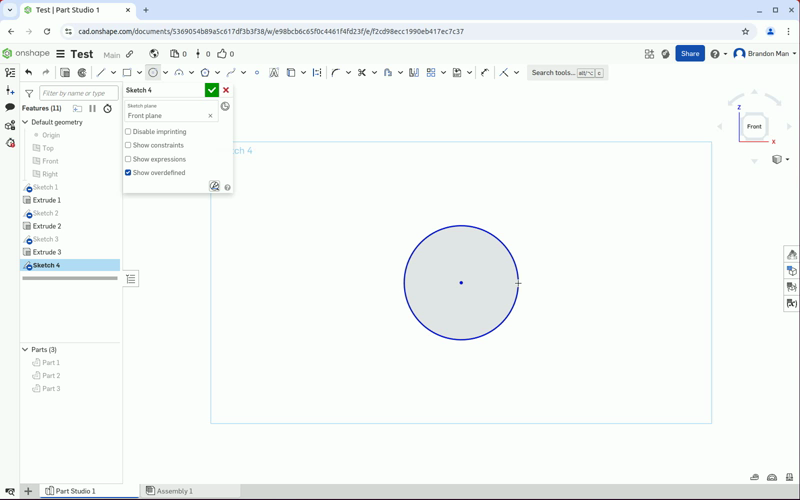
key_down(shift)
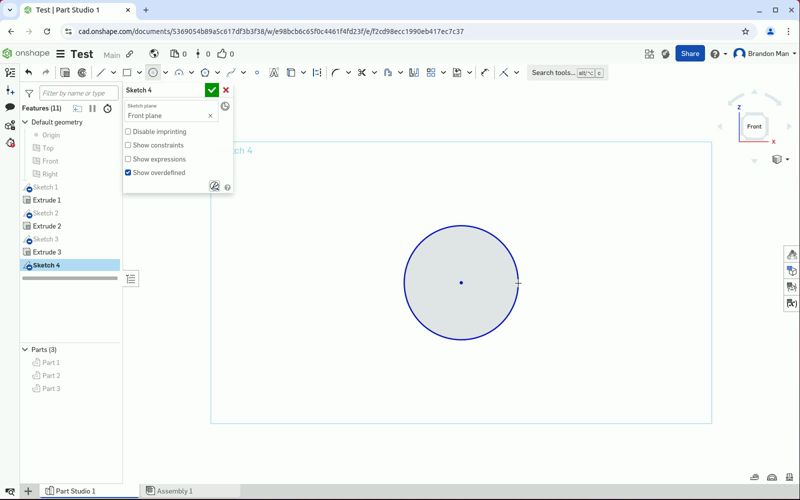
mouse_move(461, 282)
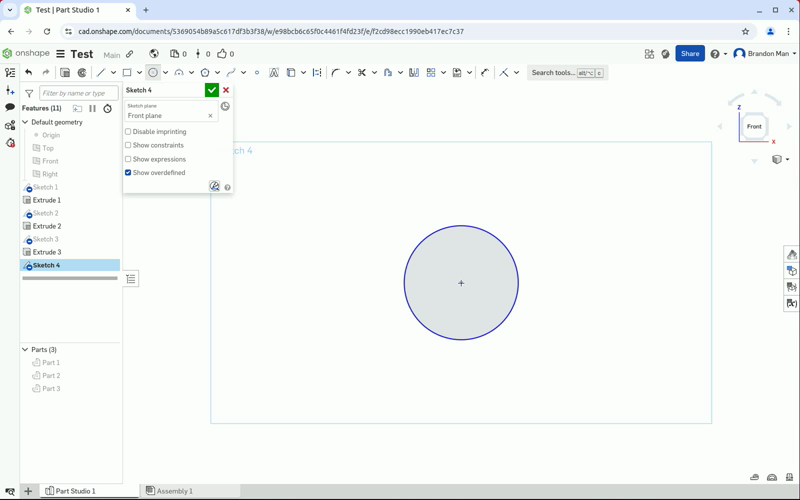
click(461, 282)
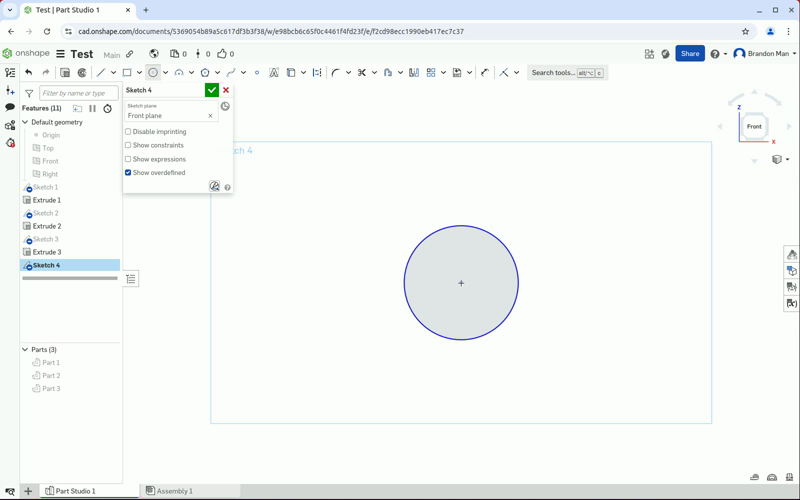
key_up(shift)
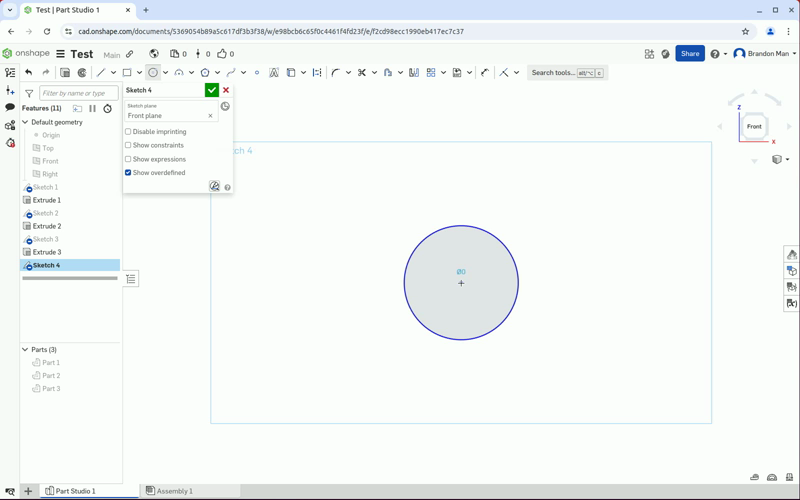
mouse_move(476, 282)
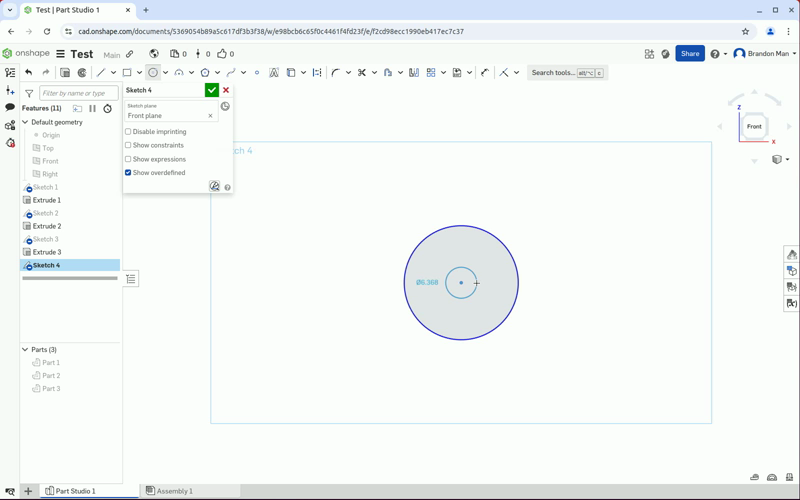
click(476, 282)
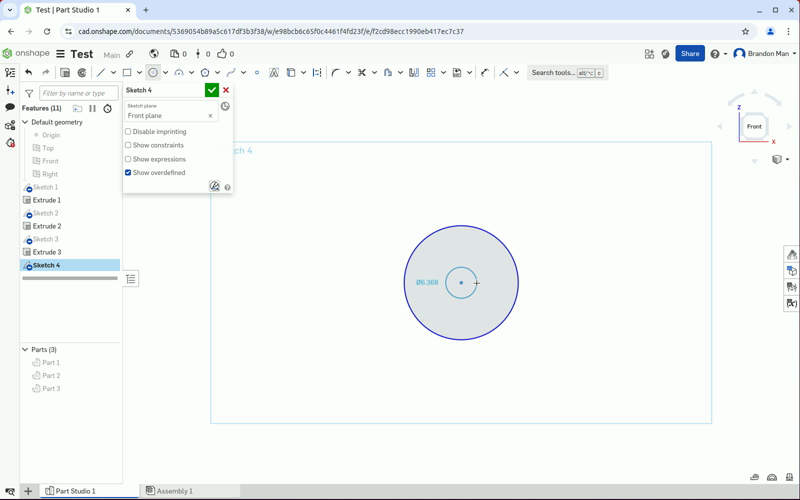
key(esc)
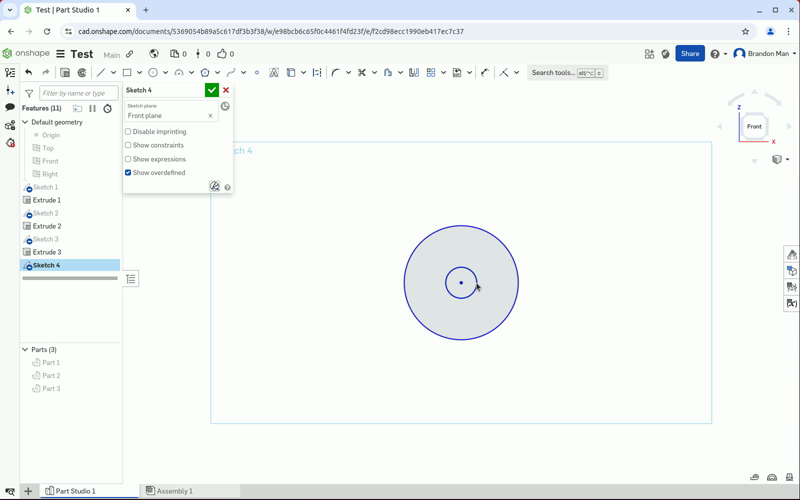
mouse_move(412, 280)
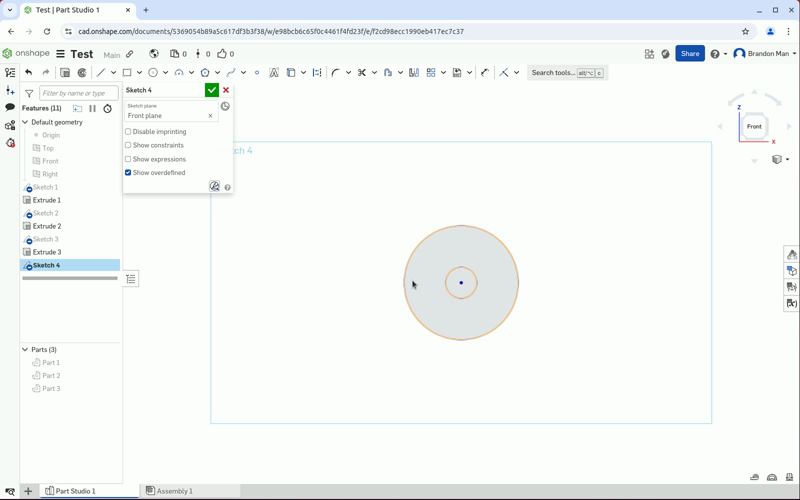
click(412, 280)
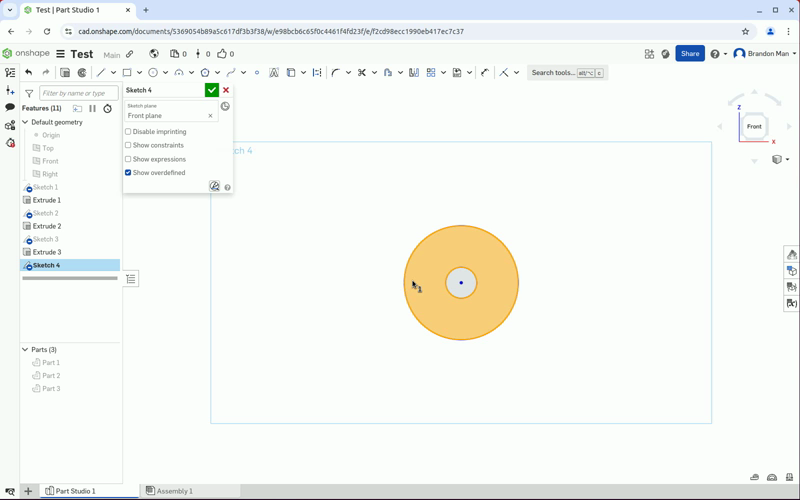
mouse_move(73, 352)
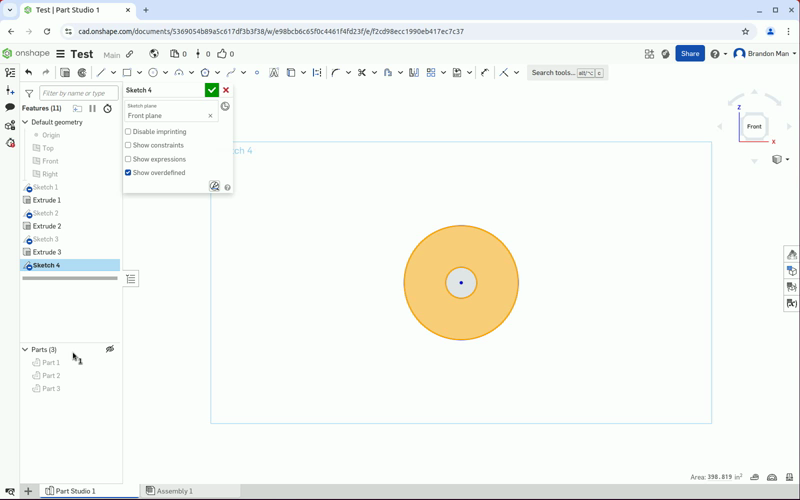
key(shift+y)
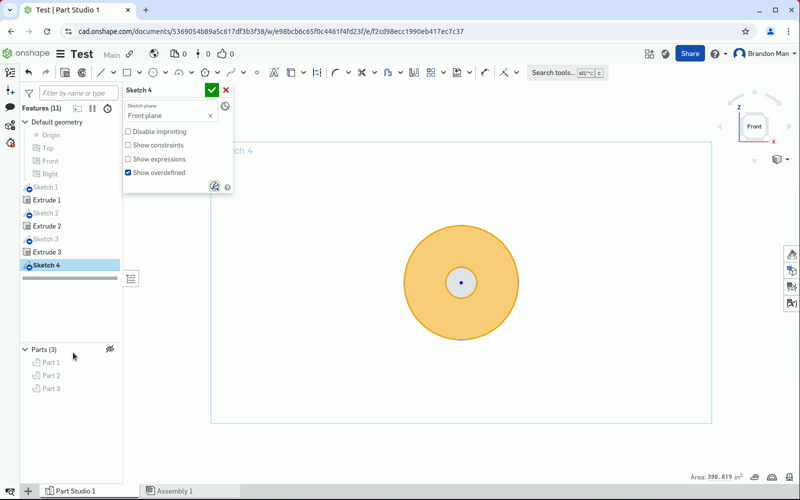
key(shift+e)
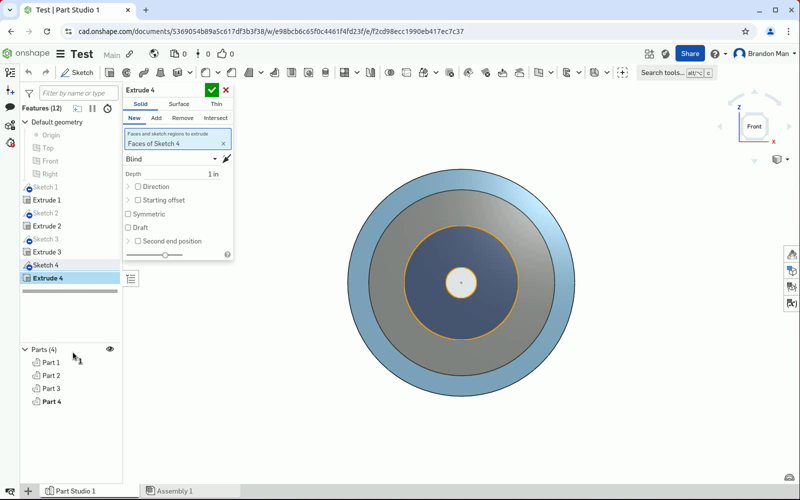
mouse_move(143, 106)
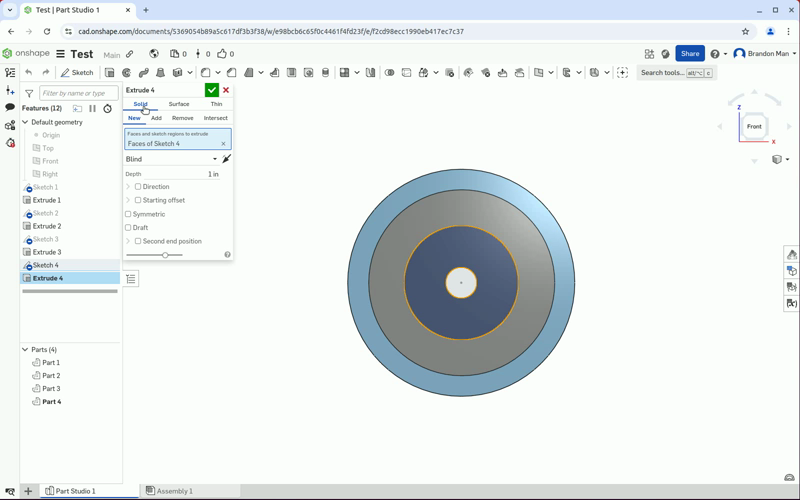
click(143, 106)
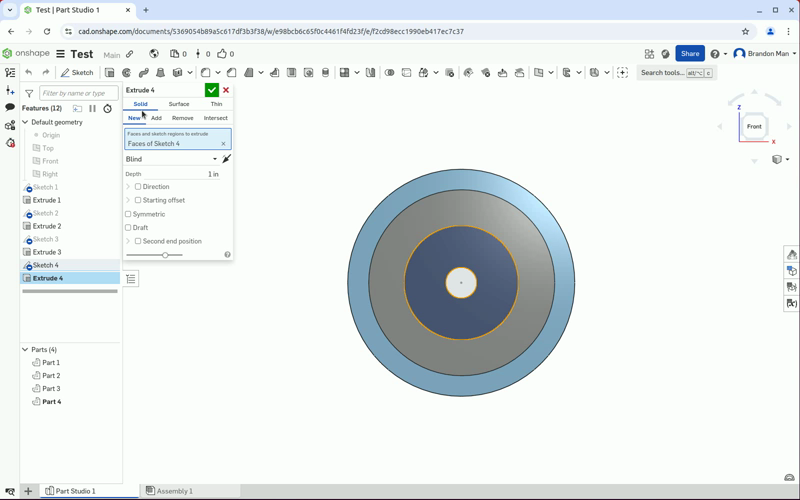
mouse_move(137, 120)
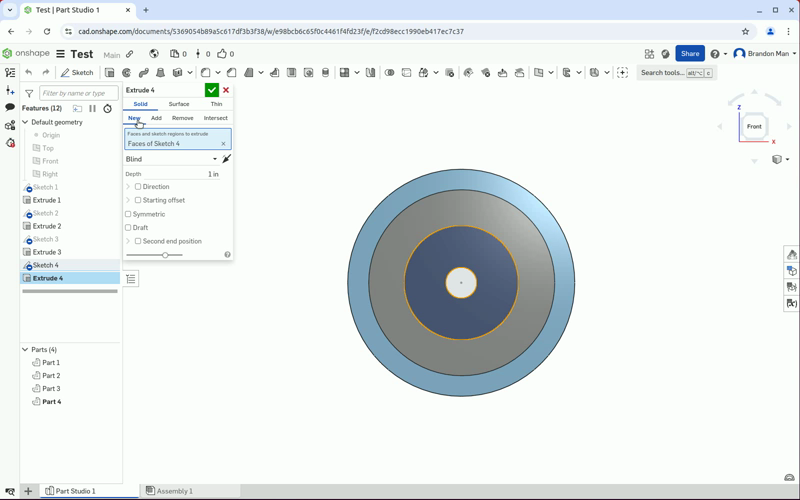
click(137, 120)
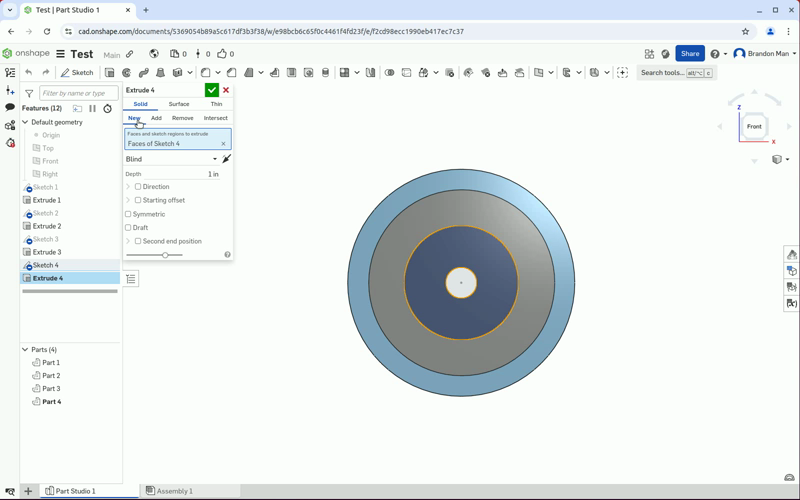
key(tab, 4)
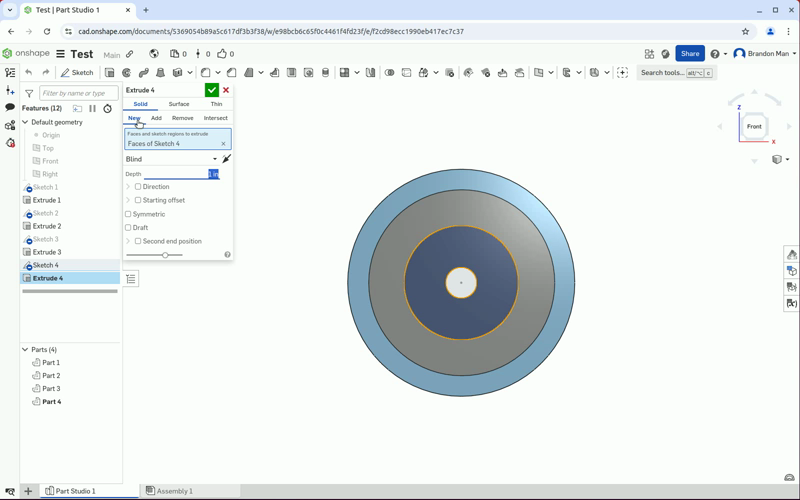
text(3.129)
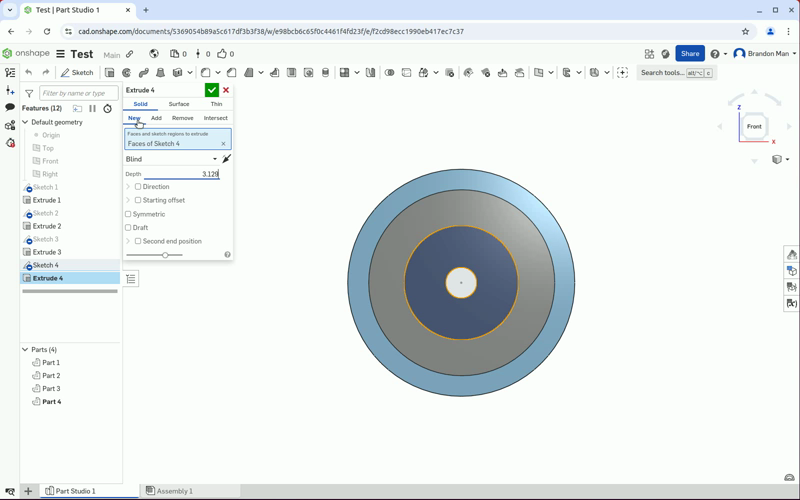
key(enter)
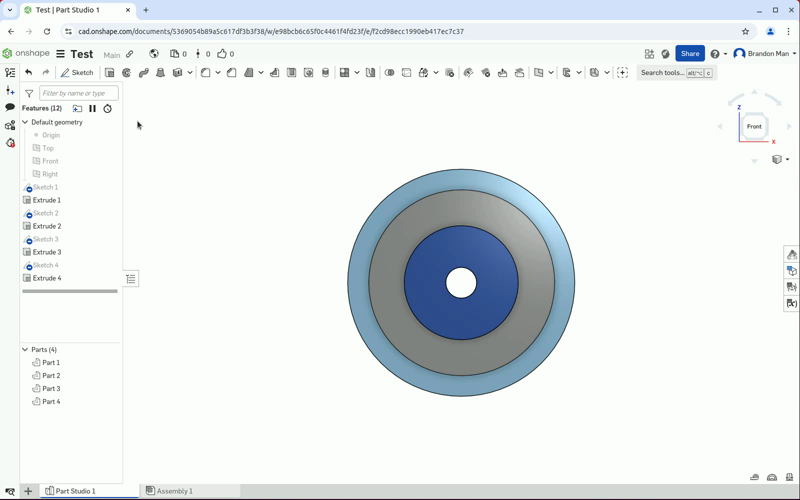
key(shift+h)
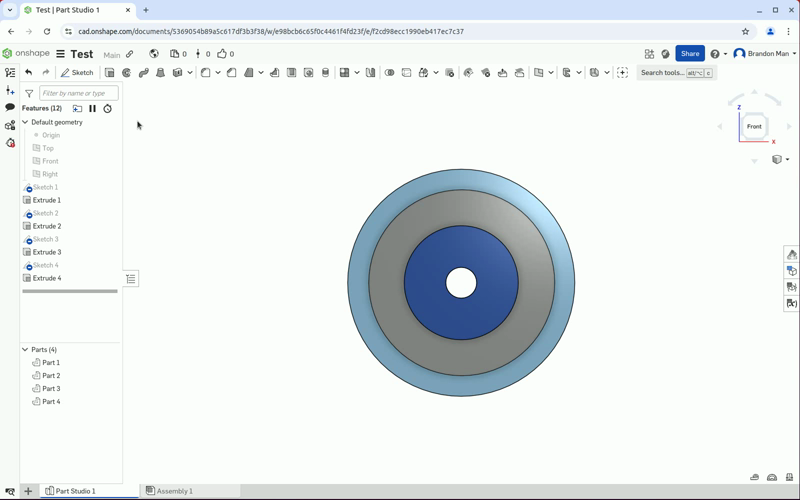
key(shift+h)
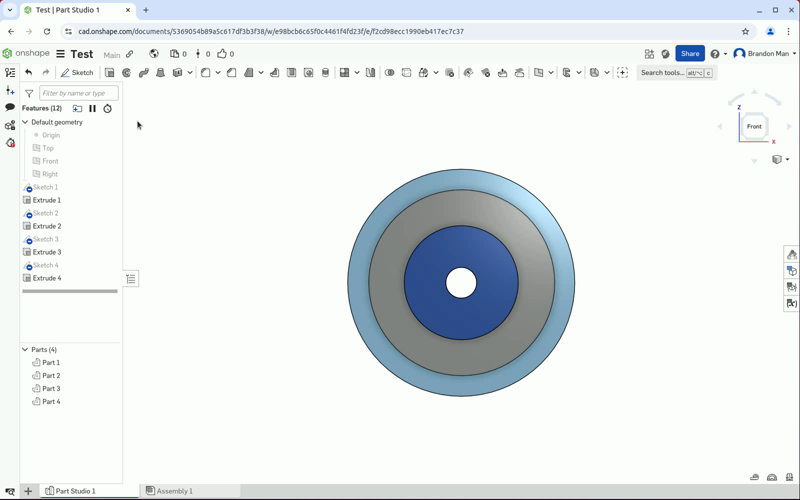
mouse_move(73, 189)
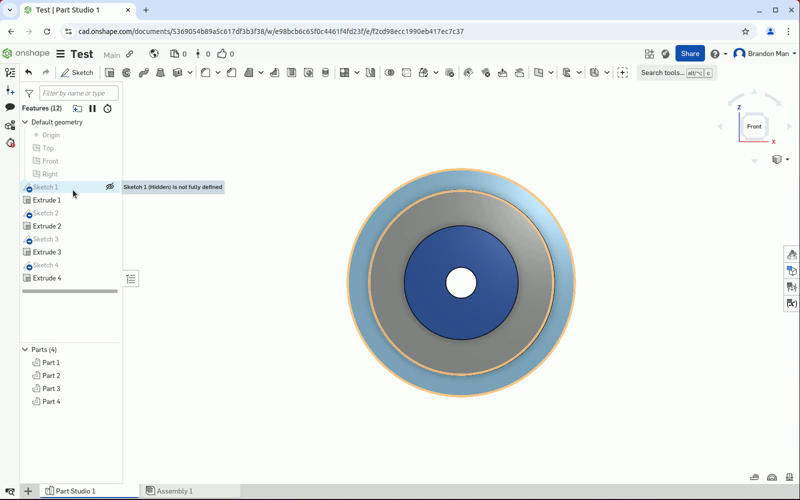
click(73, 189)
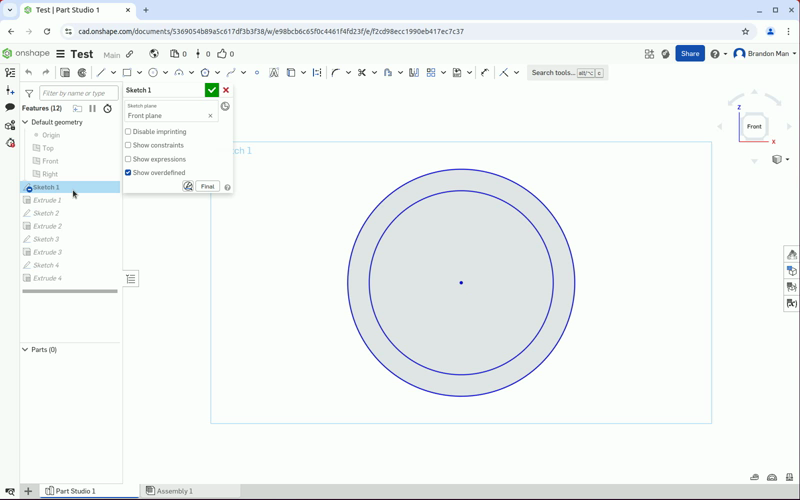
mouse_move(229, 92)
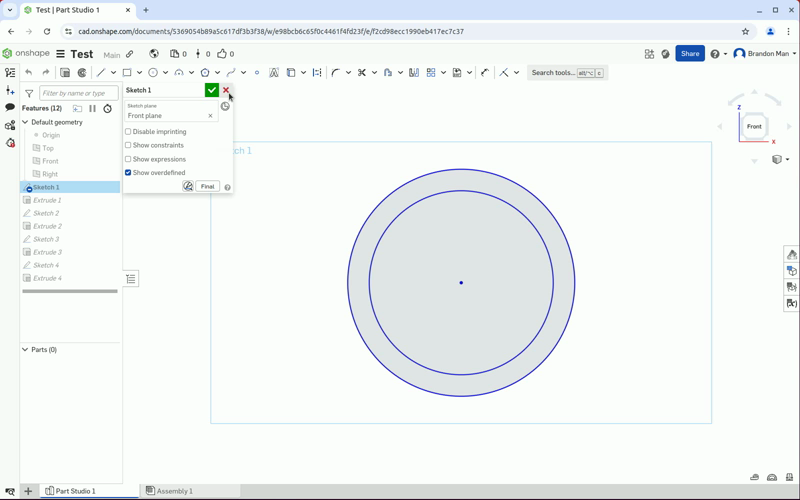
click(229, 92)
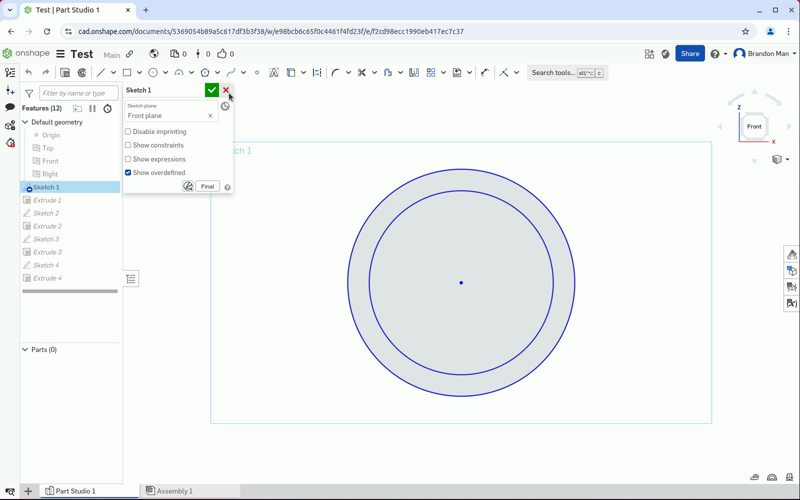
key(shift+s)
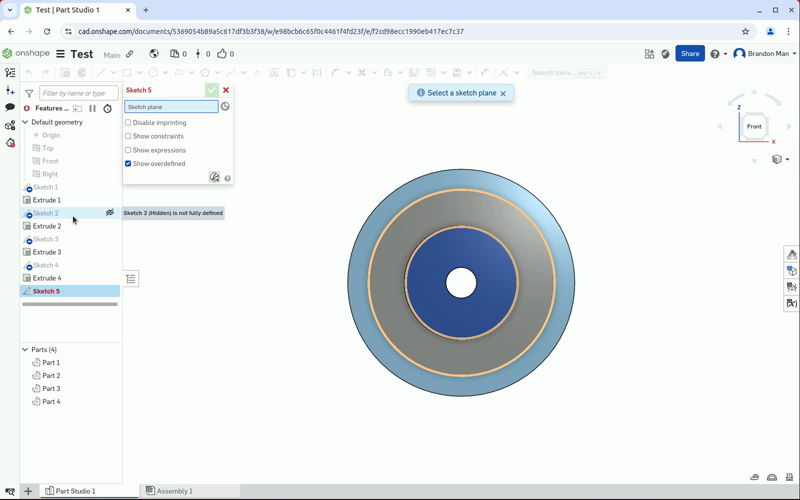
scroll(3)
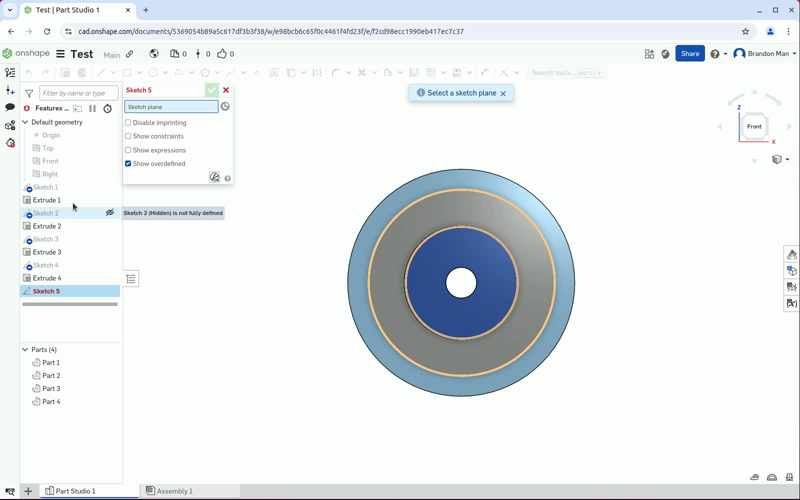
mouse_move(73, 163)
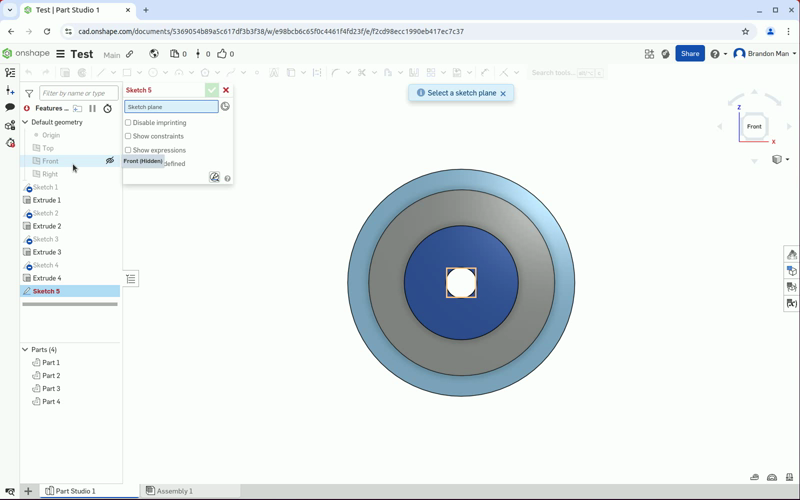
click(73, 163)
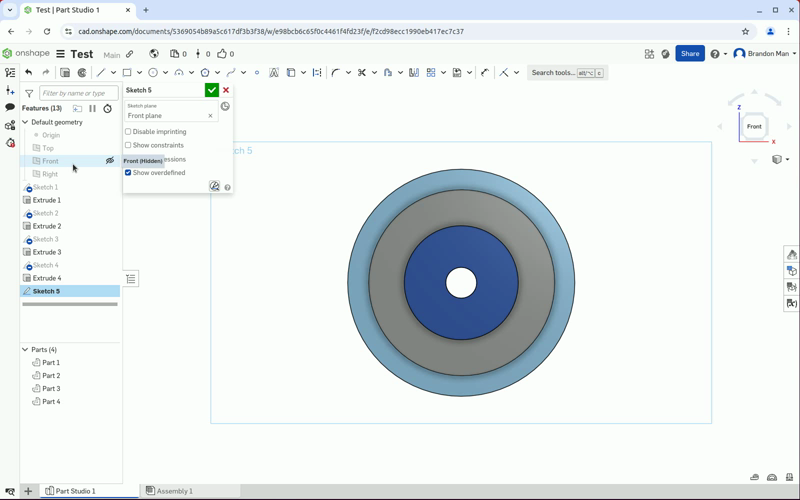
mouse_move(73, 352)
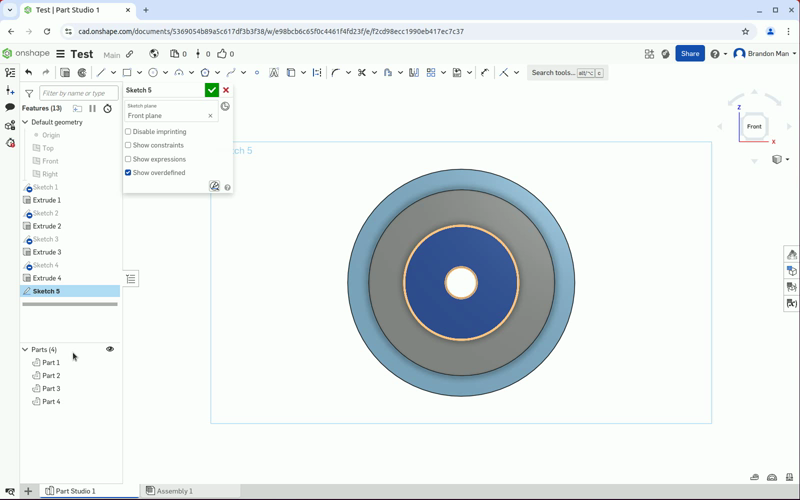
key(y)
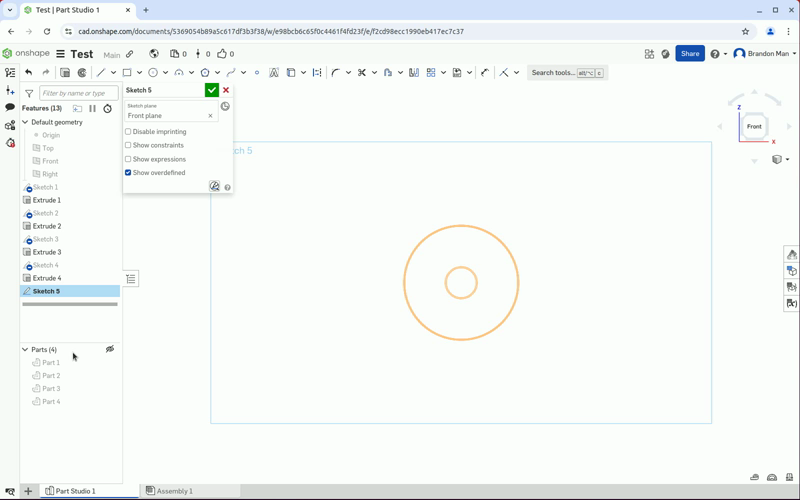
key(c)
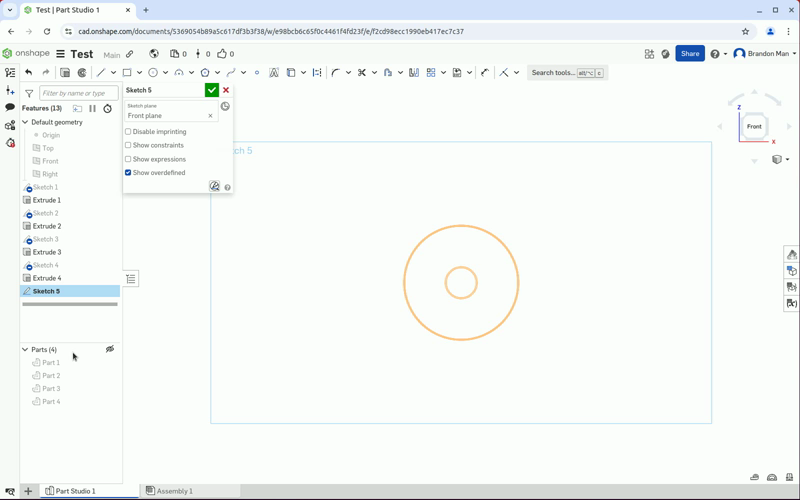
key_down(shift)
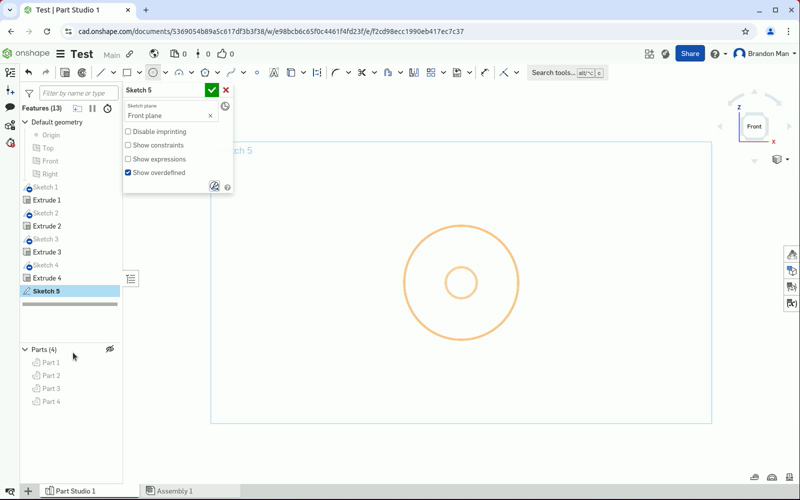
mouse_move(461, 282)
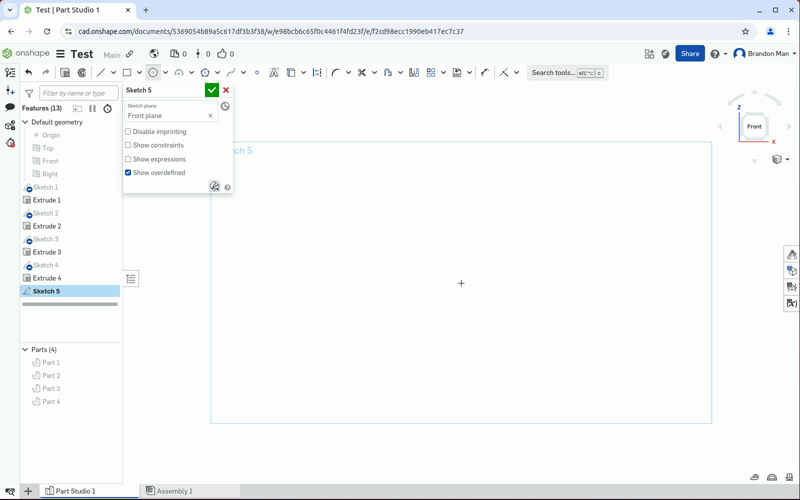
click(461, 282)
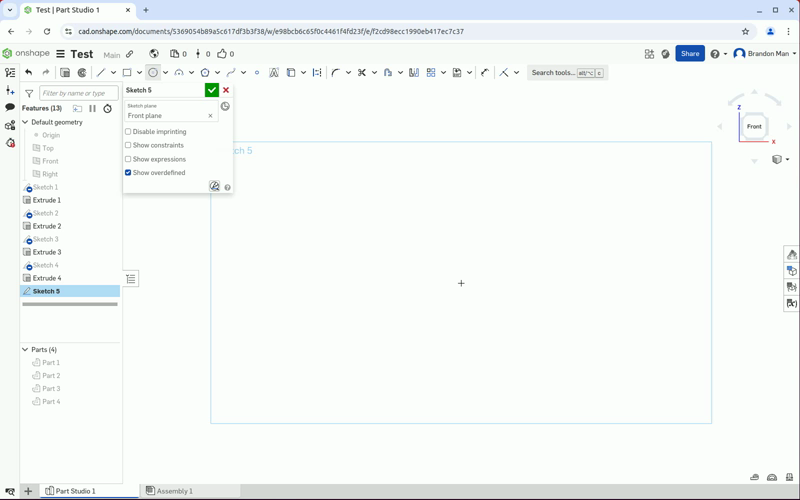
key_up(shift)
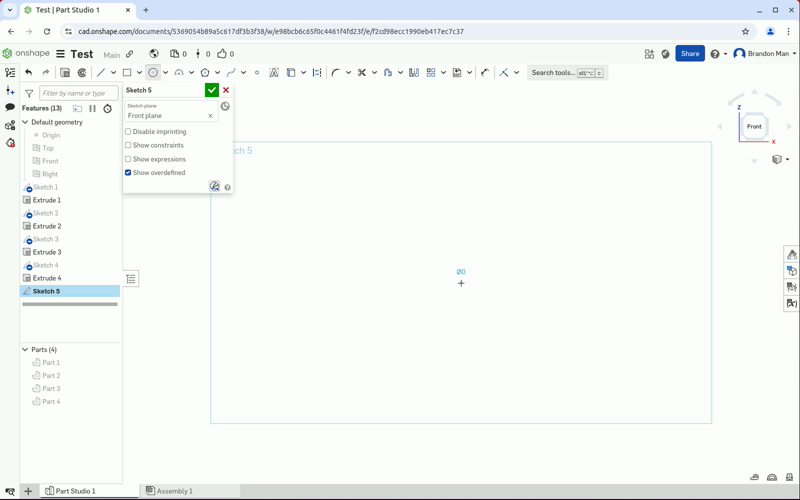
mouse_move(518, 282)
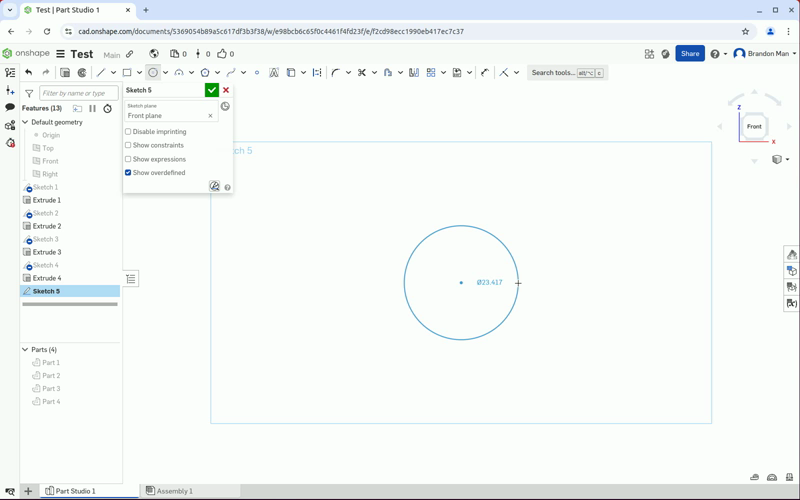
click(518, 282)
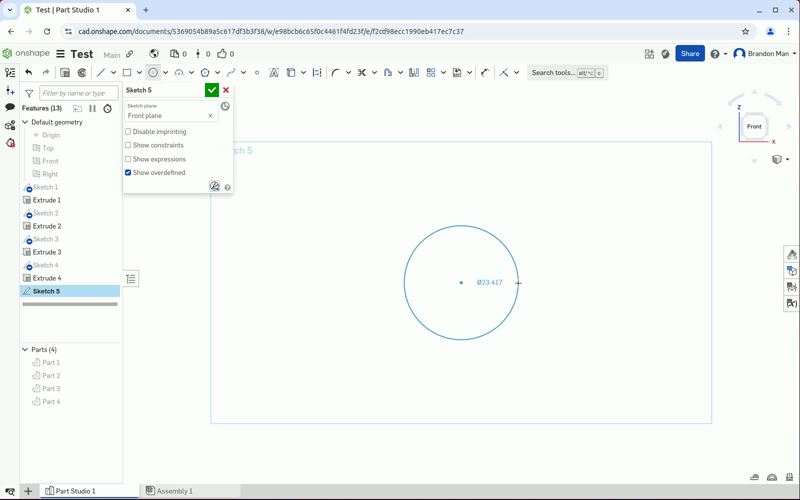
key(esc)
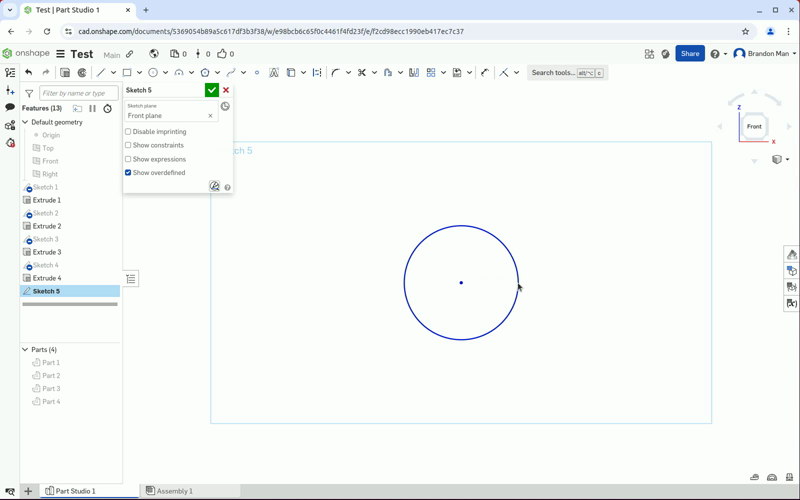
key(c)
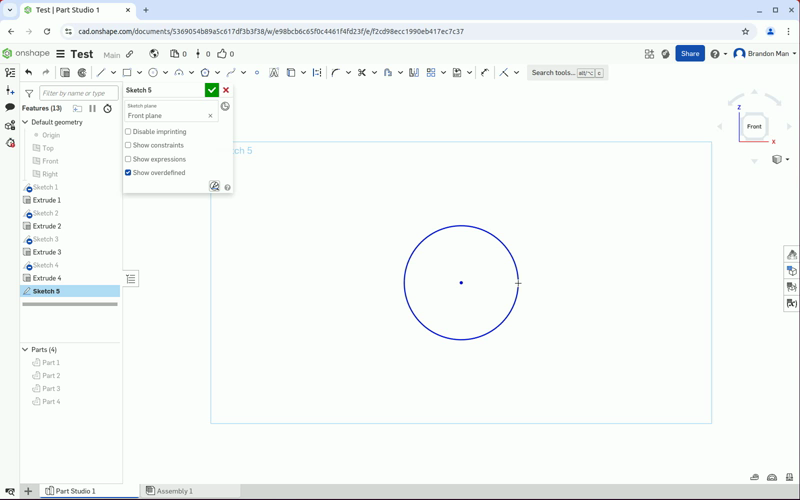
key_down(shift)
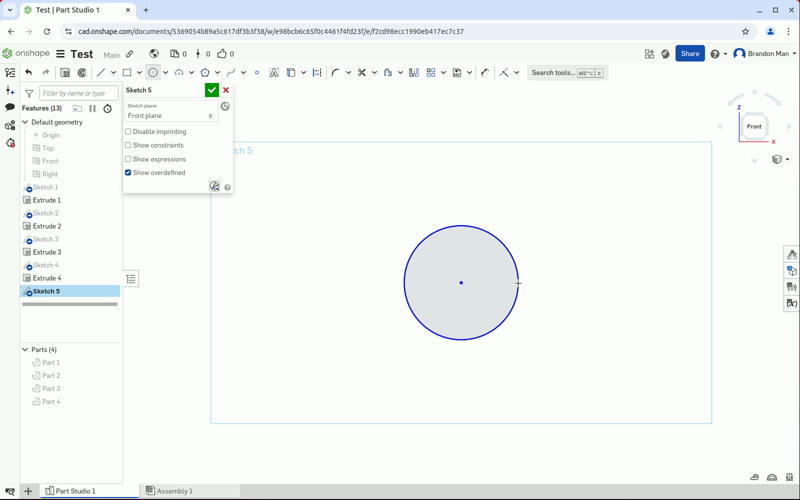
mouse_move(461, 282)
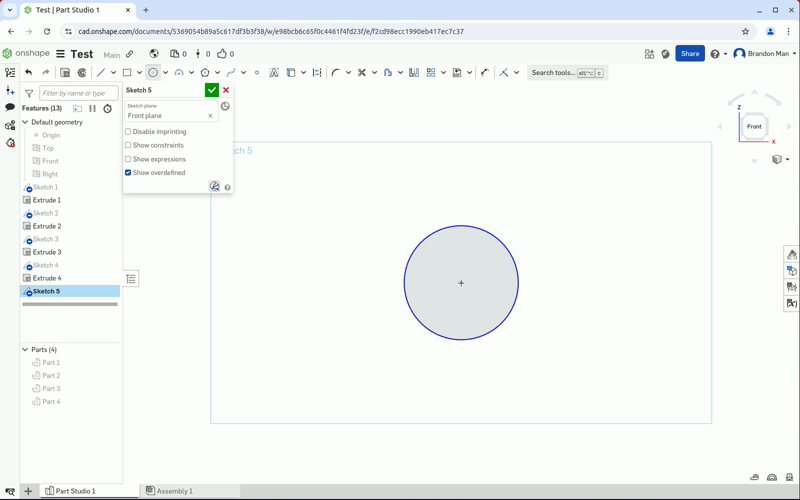
click(461, 282)
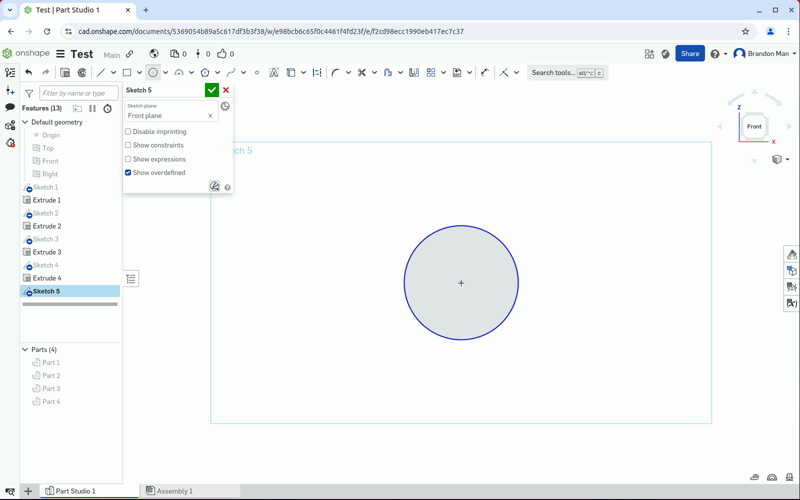
key_up(shift)
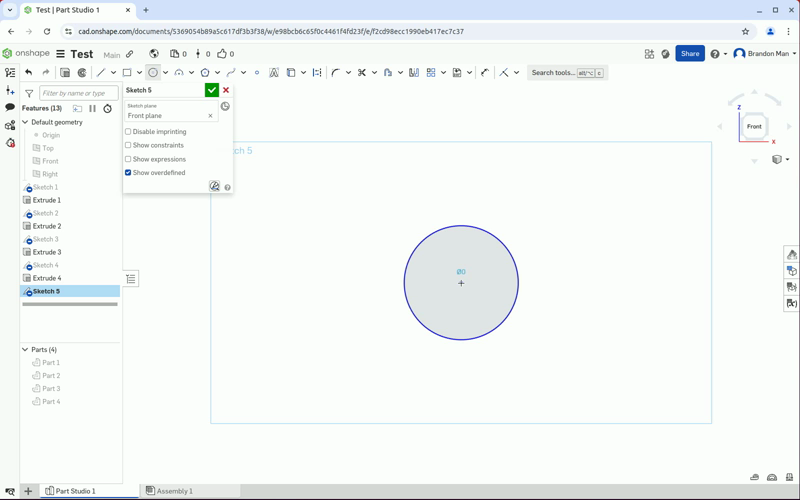
mouse_move(476, 282)
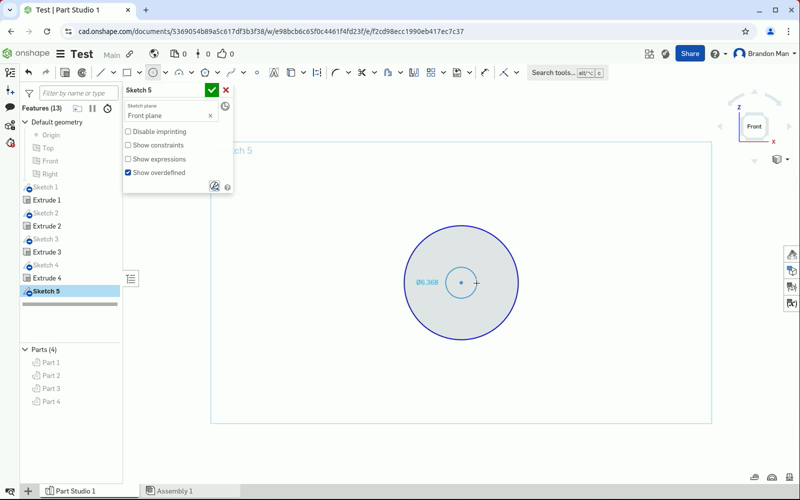
click(476, 282)
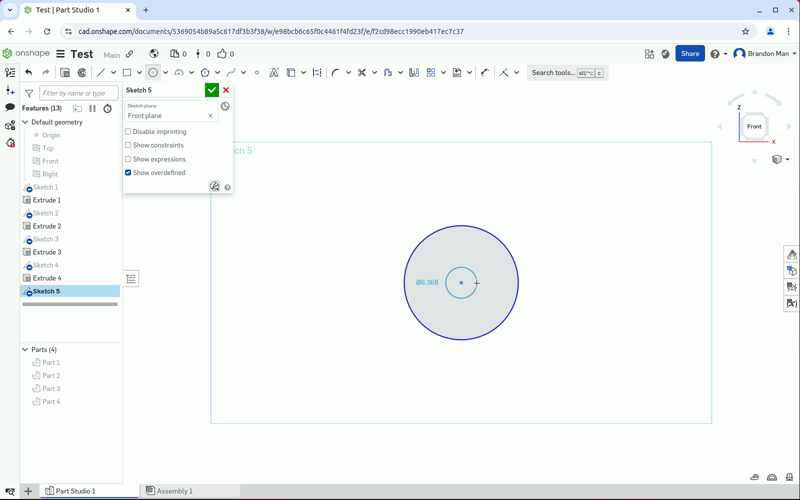
key(esc)
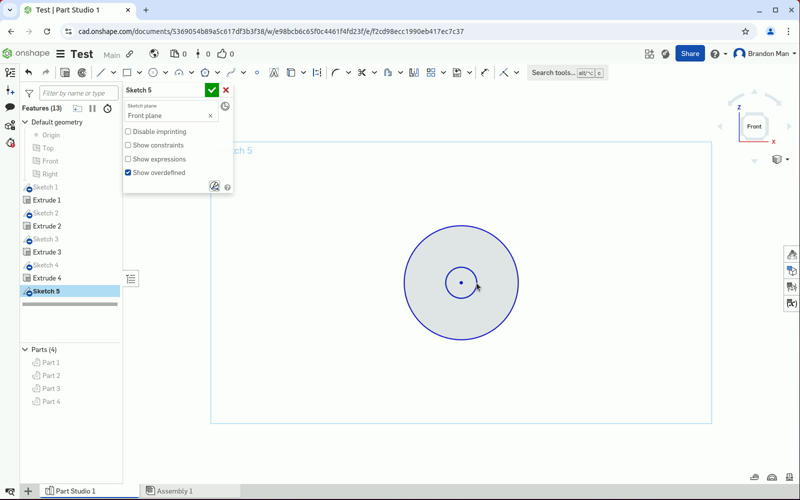
mouse_move(442, 242)
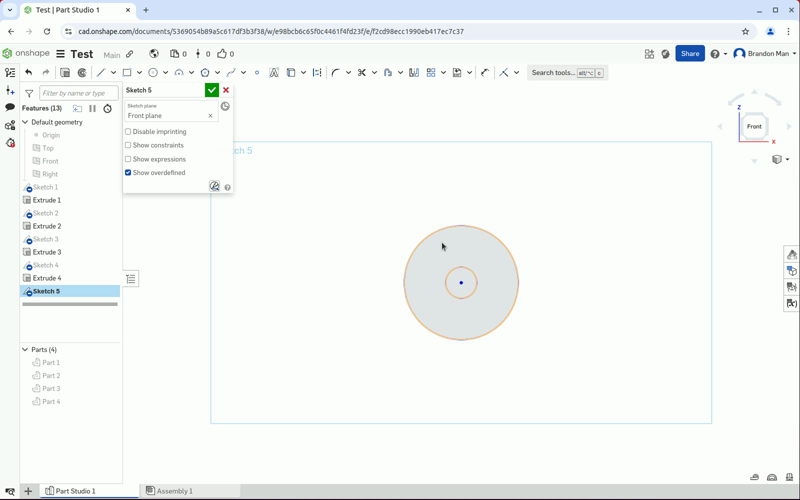
click(442, 242)
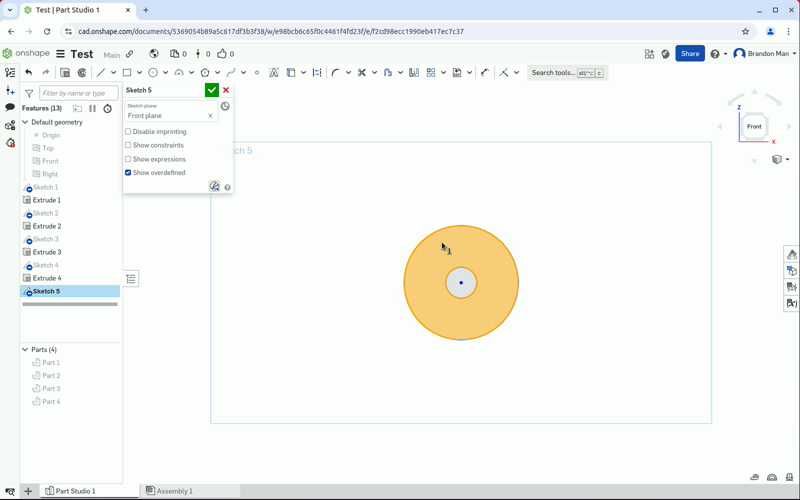
mouse_move(73, 352)
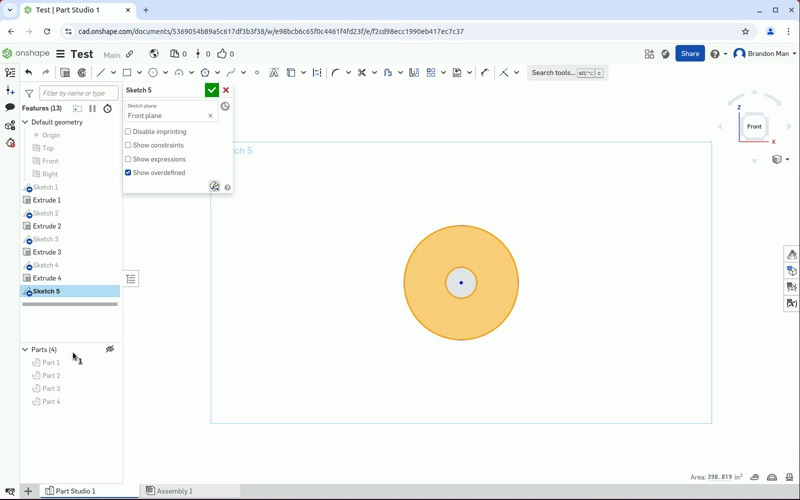
key(shift+y)
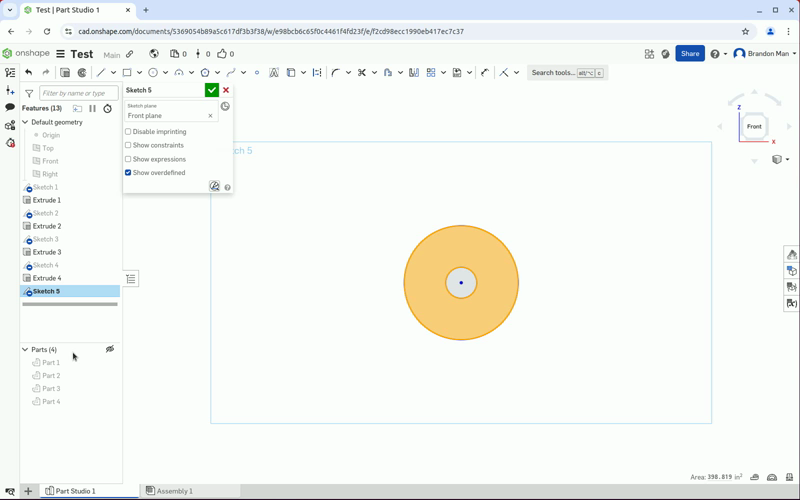
key(shift+e)
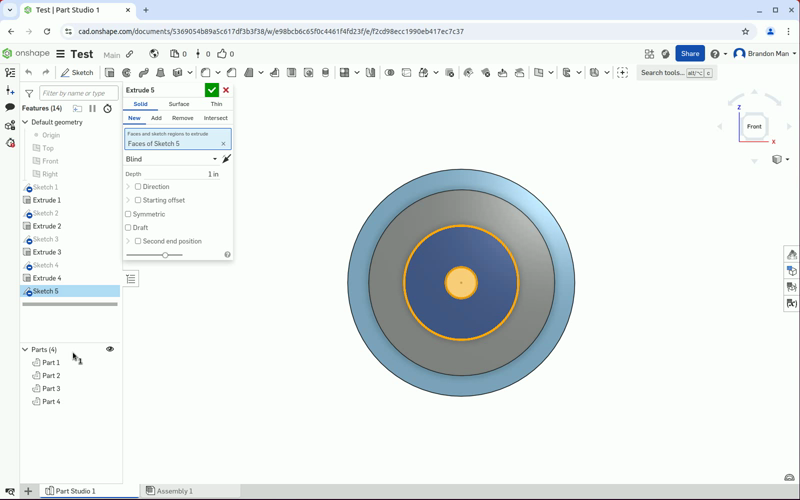
mouse_move(143, 106)
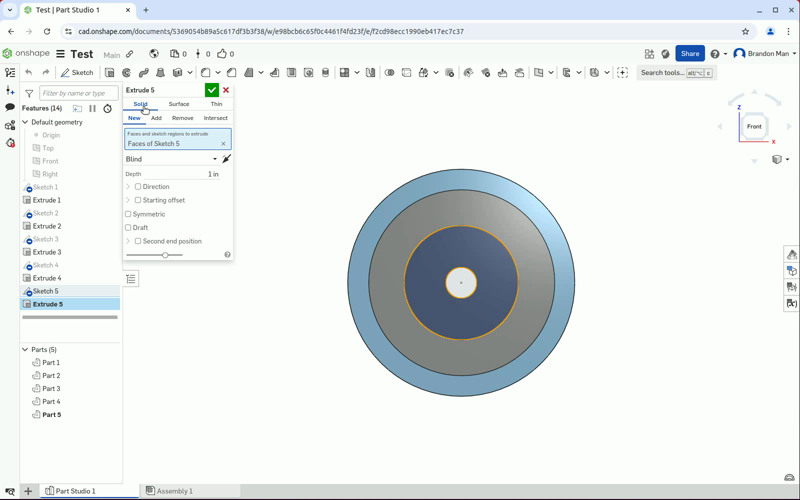
click(143, 106)
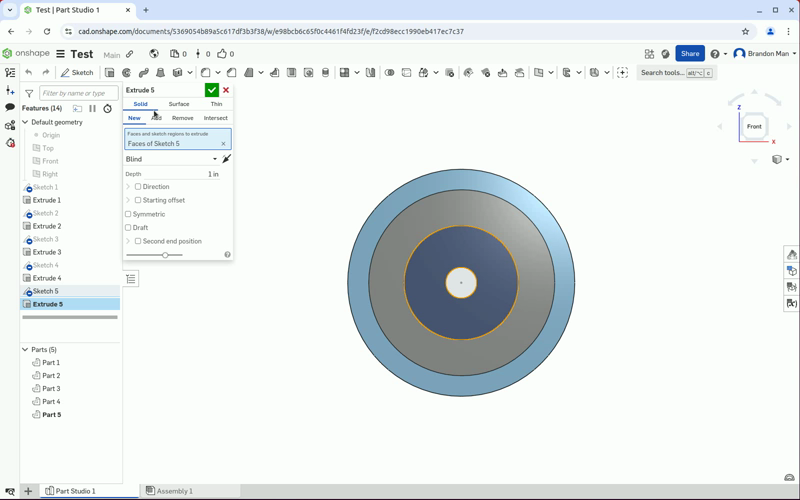
mouse_move(186, 120)
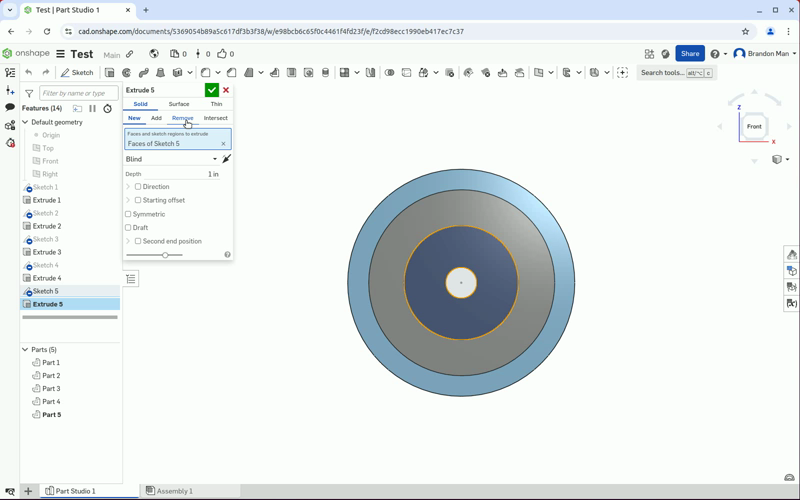
click(186, 120)
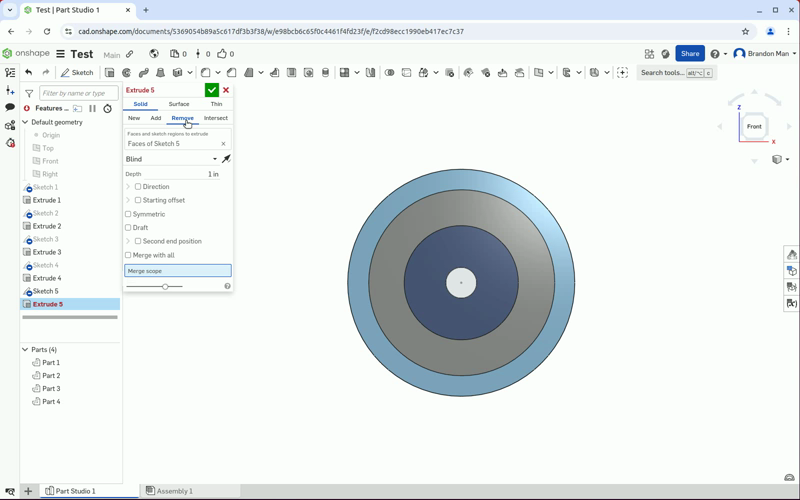
key(tab, 4)
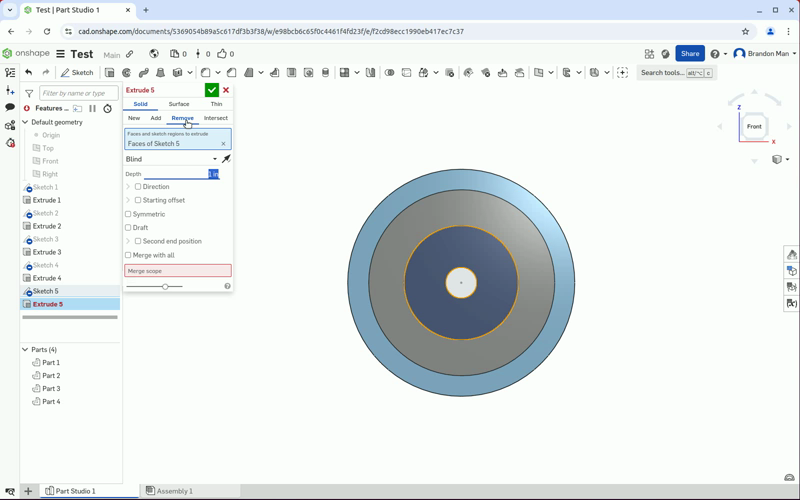
text(-2.889)
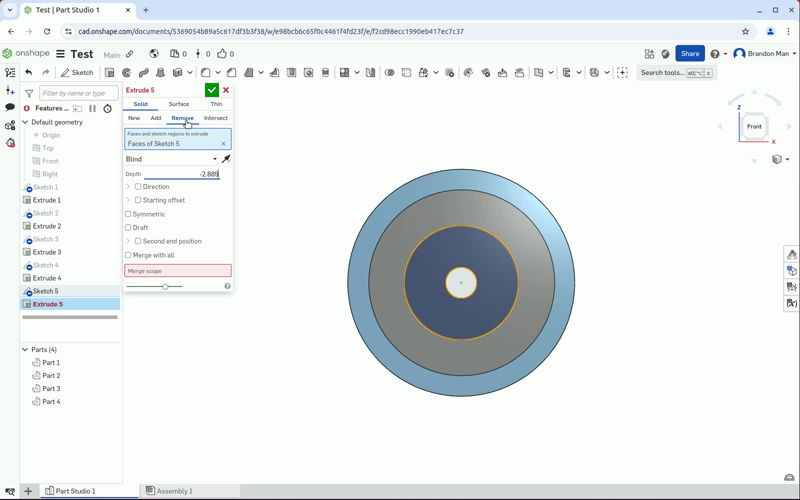
key(tab, 6)
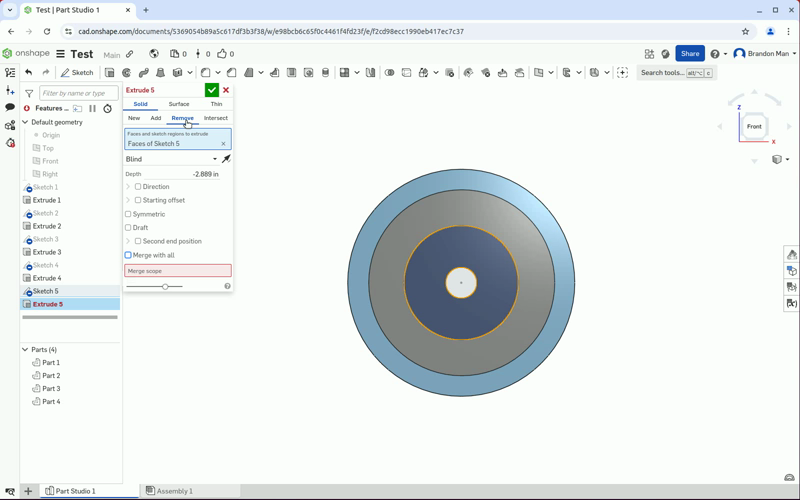
key(space)
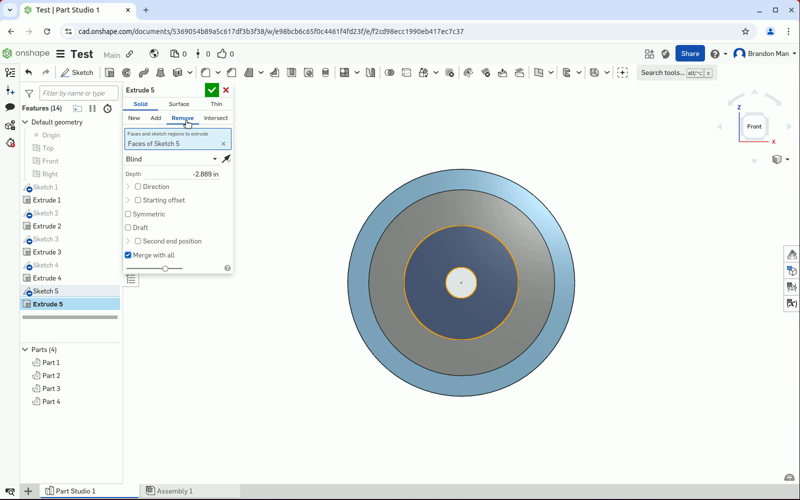
key(enter)
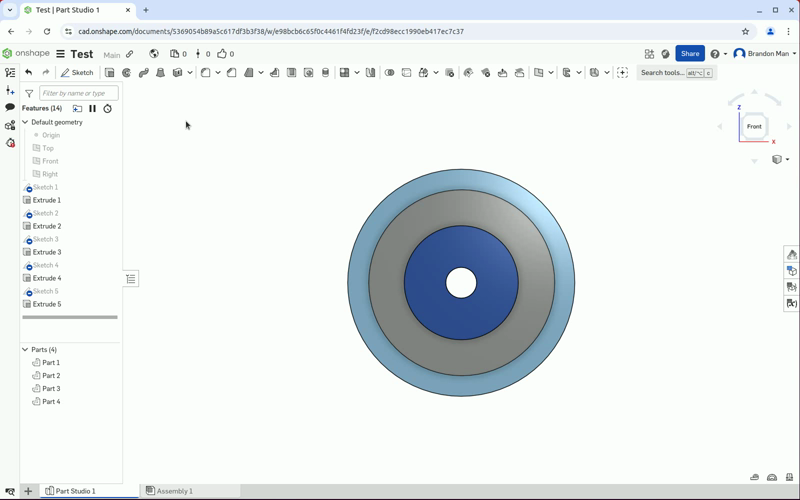
key(shift+h)
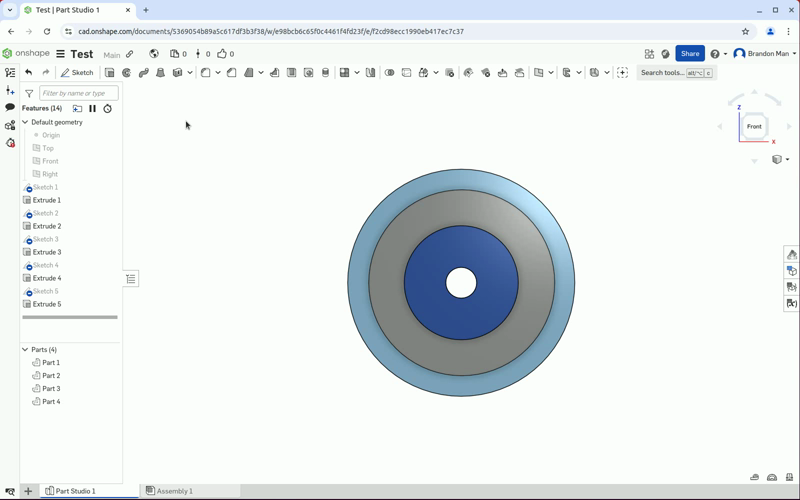
key(shift+h)
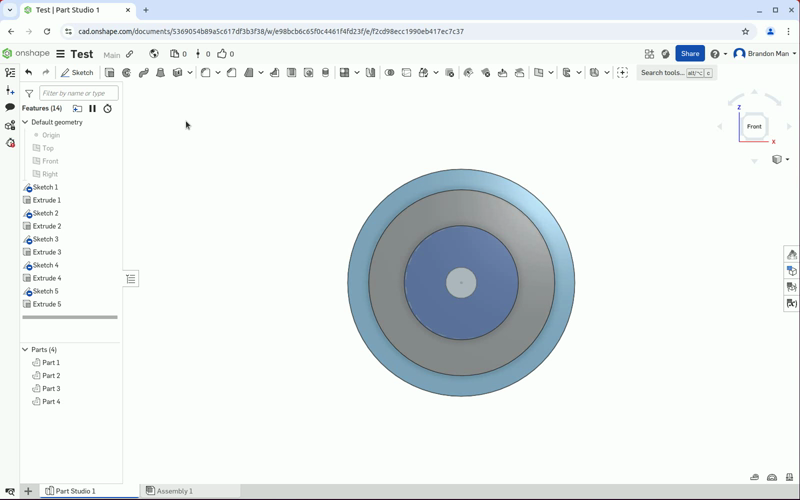
key(shift+7)
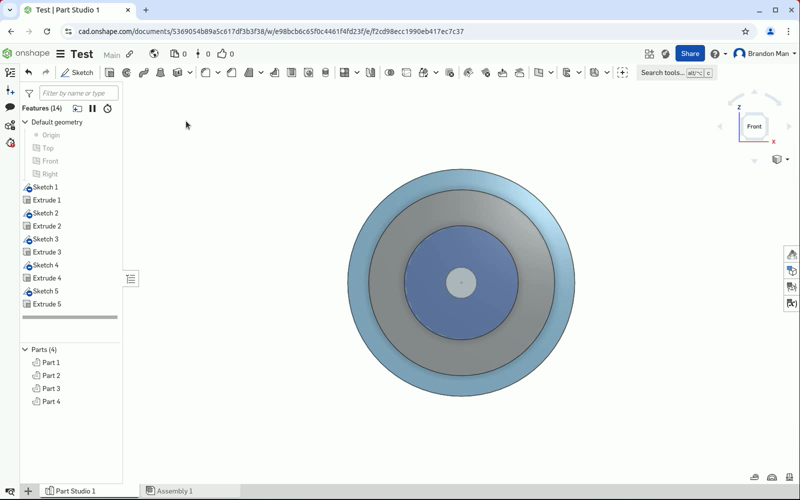
key(left, 2)
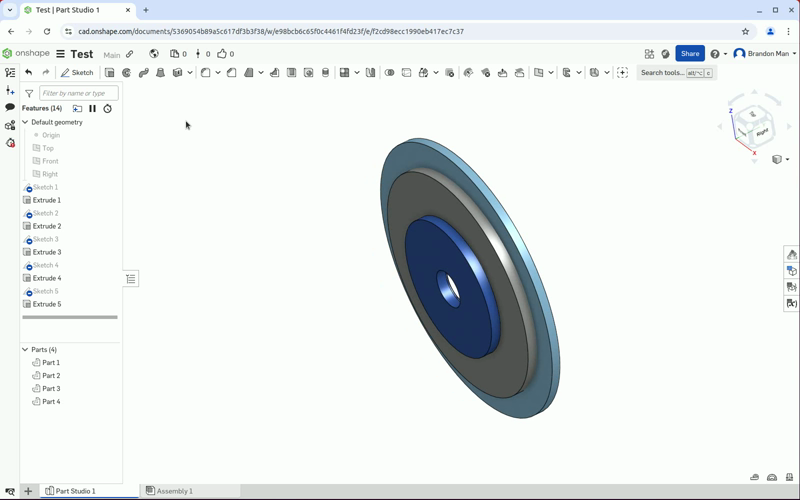
key(down, 2)
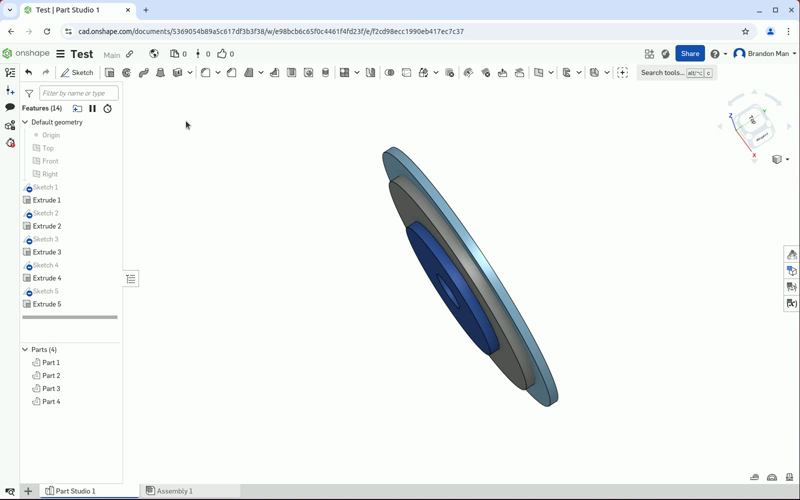
key(up, 2)
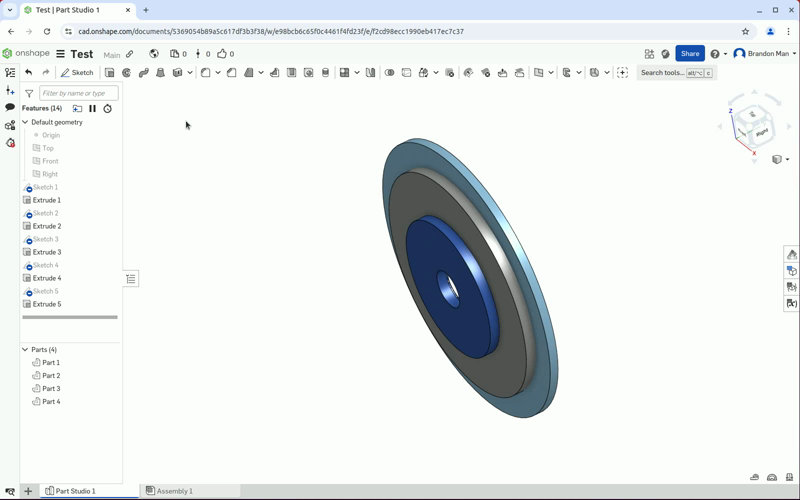
key(right, 2)
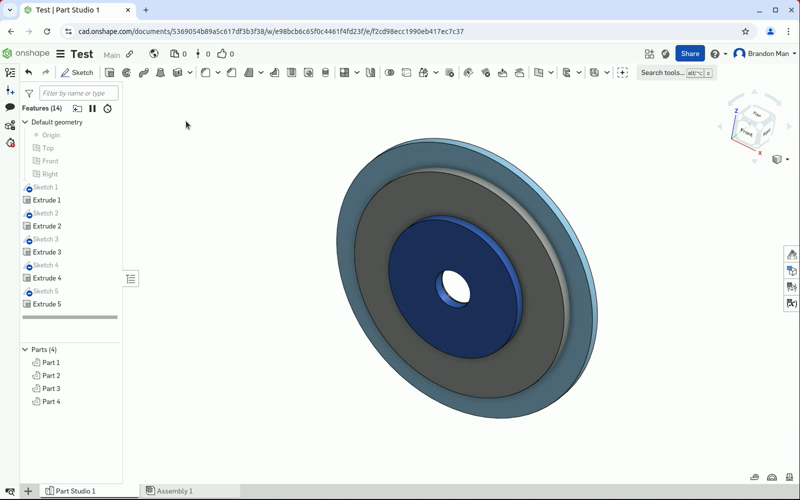
mouse_move(73, 189)
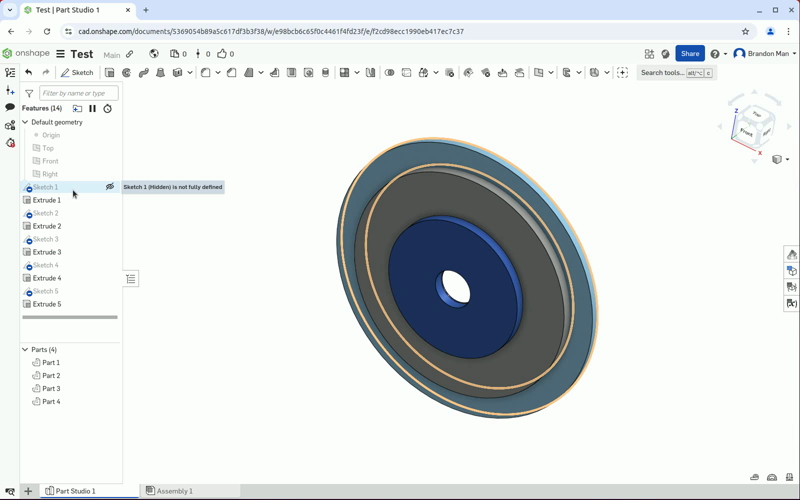
click(73, 189)